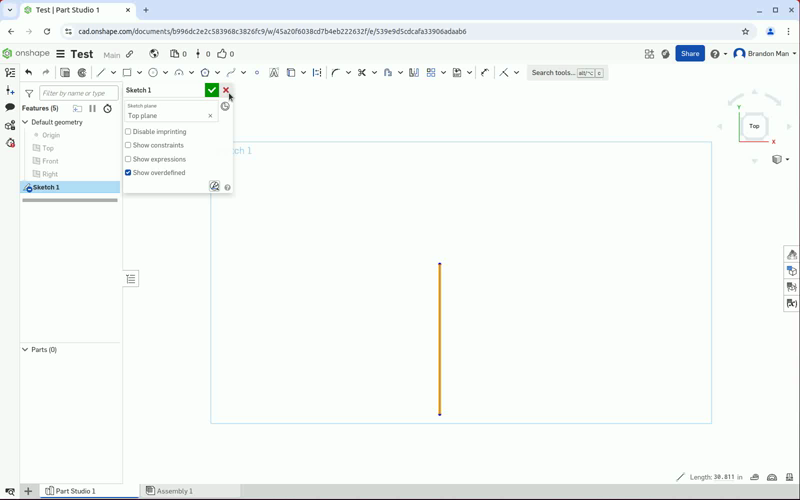
key(shift+h)
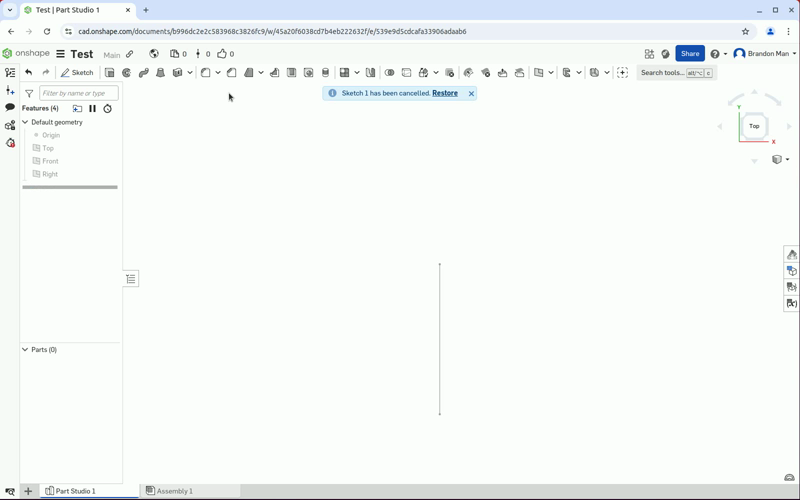
mouse_move(73, 352)
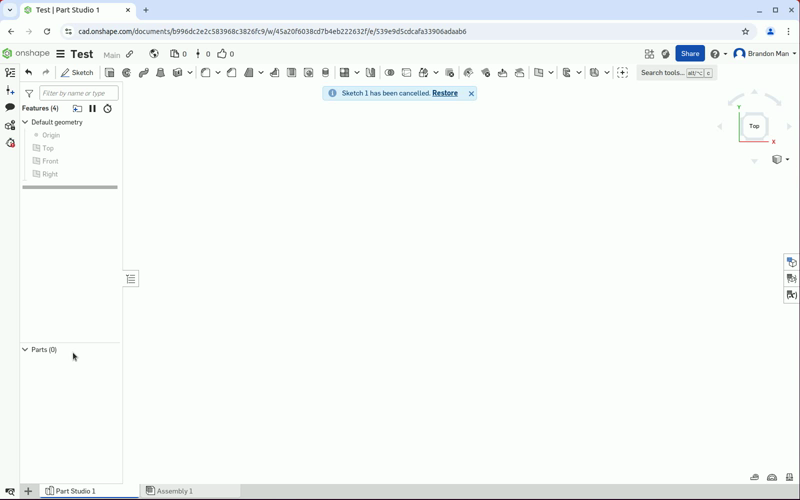
key(y)
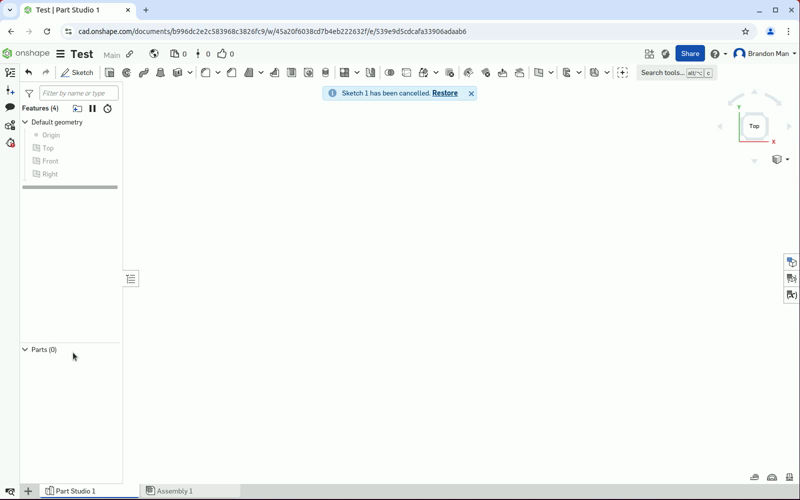
key(shift+p)
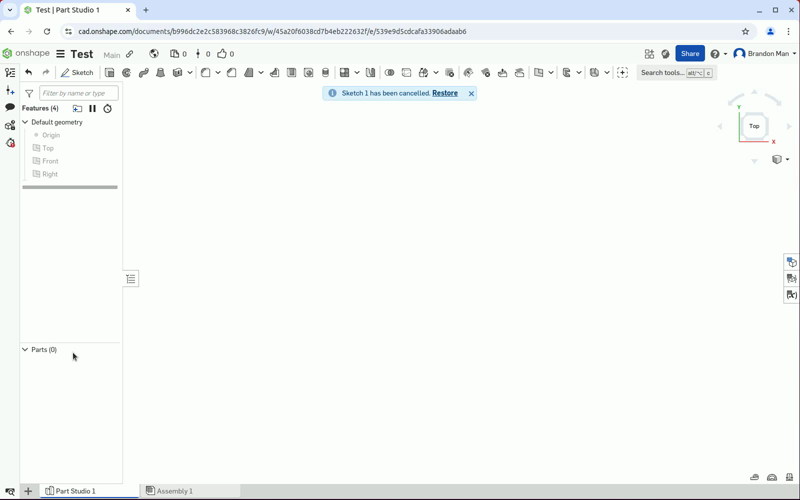
key(space)
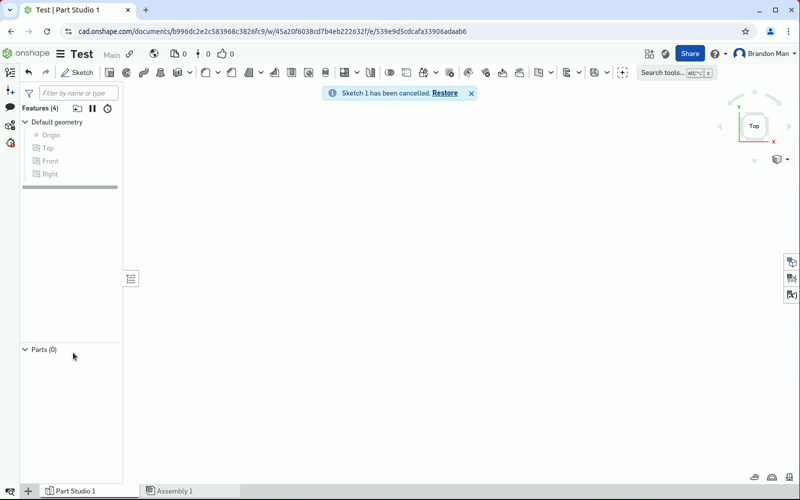
key_down(shift)
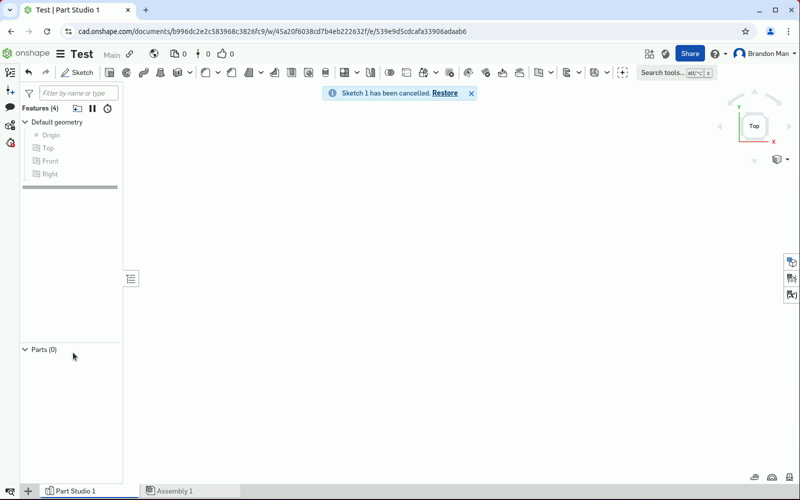
key(up)
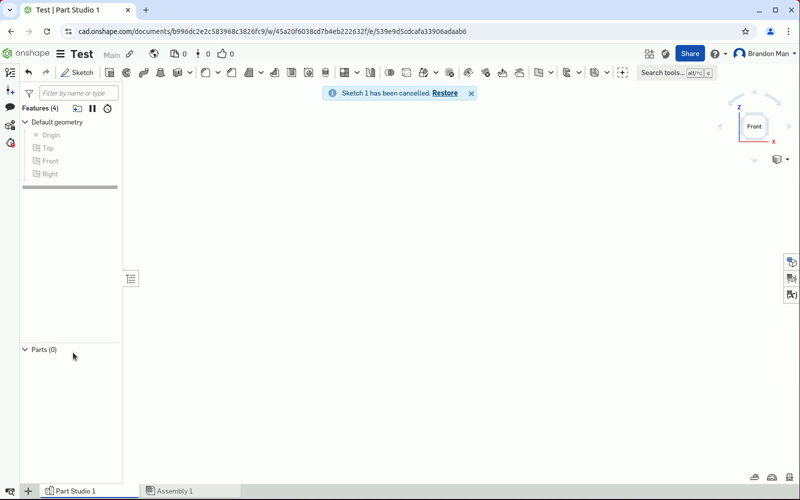
key_up(shift)
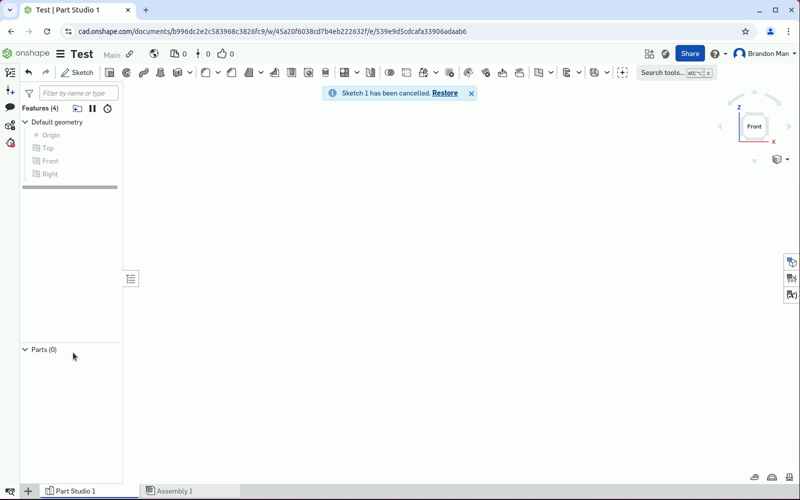
key(space)
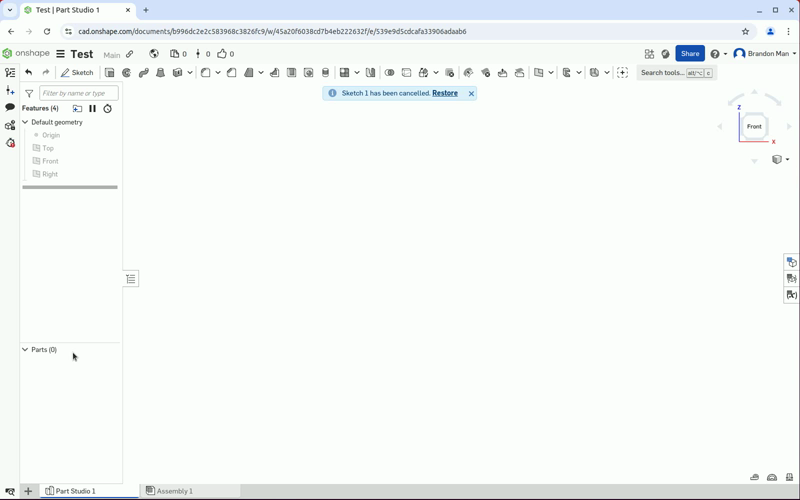
key_down(shift)
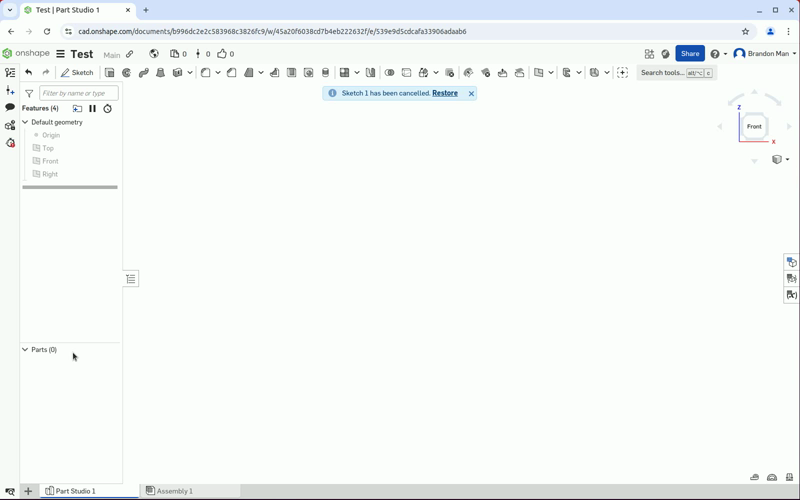
key(left)
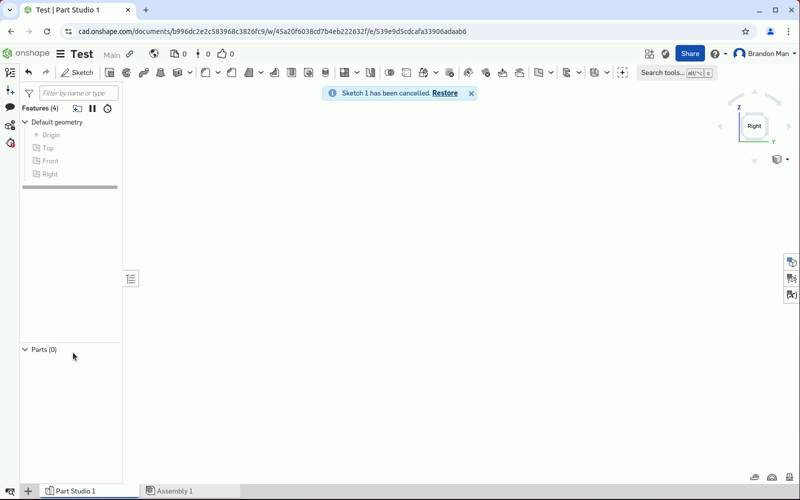
key_up(shift)
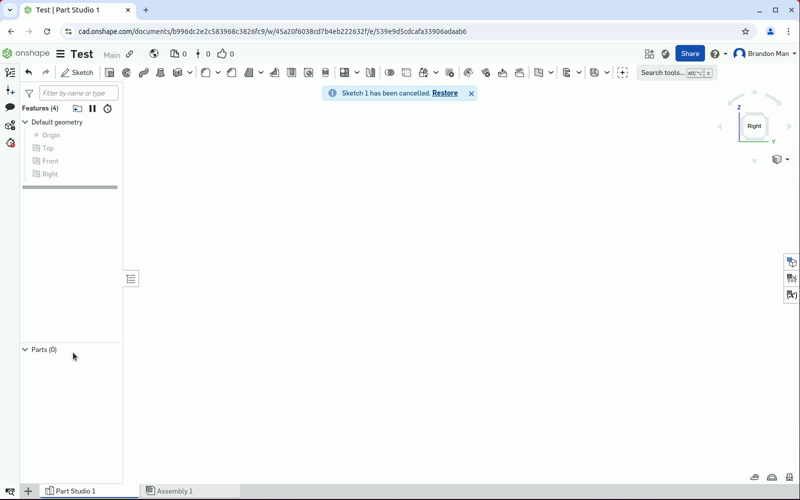
mouse_move(73, 352)
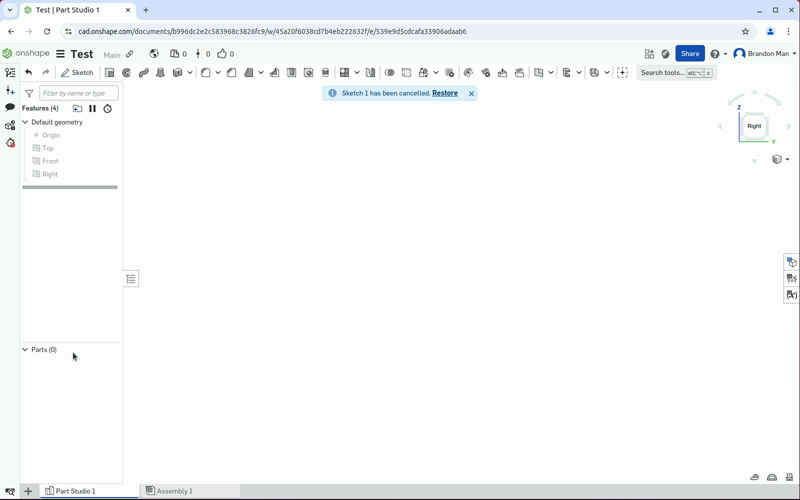
key(shift+y)
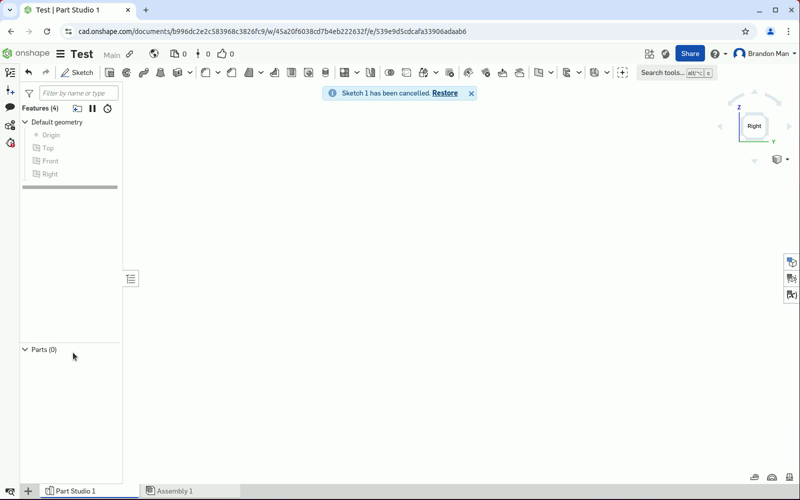
key(shift+s)
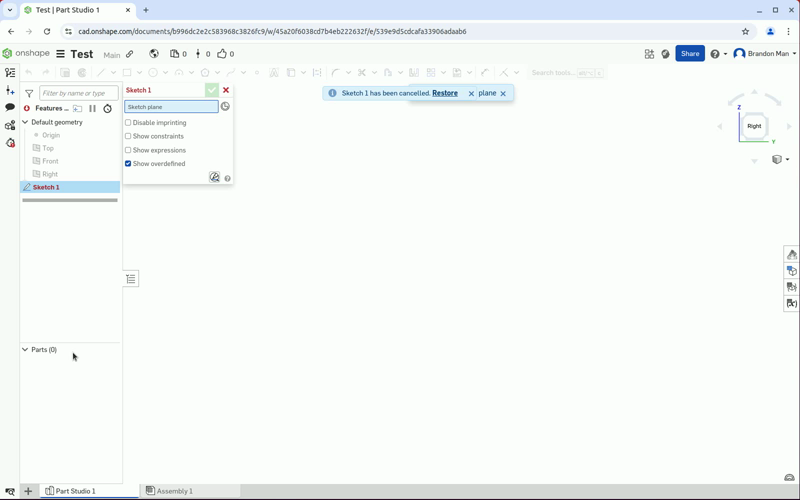
mouse_move(73, 176)
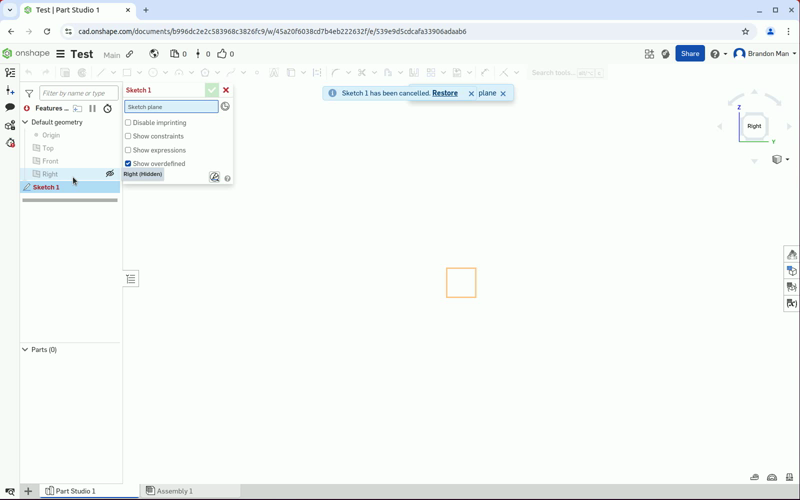
click(73, 176)
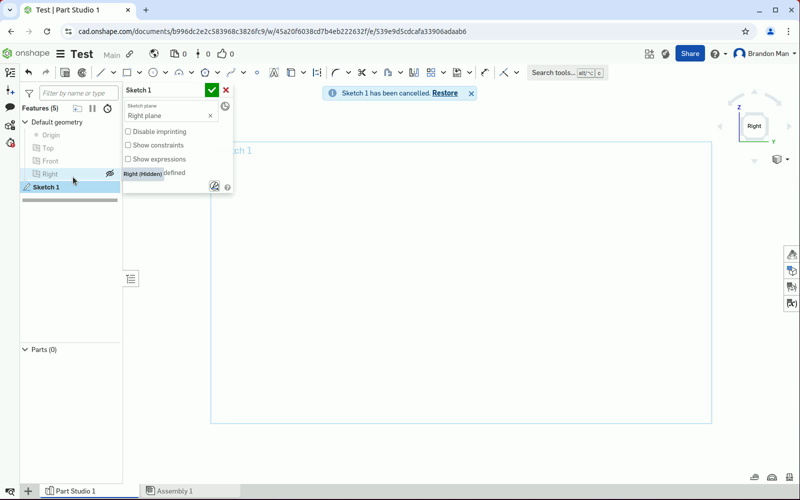
mouse_move(73, 352)
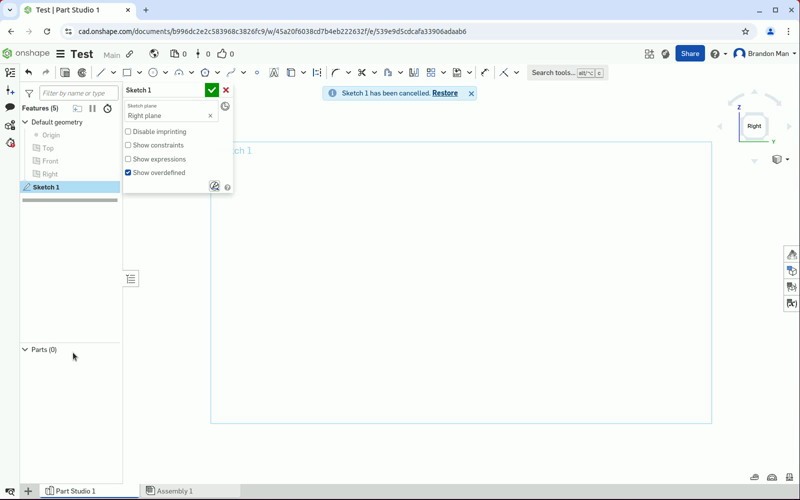
key(y)
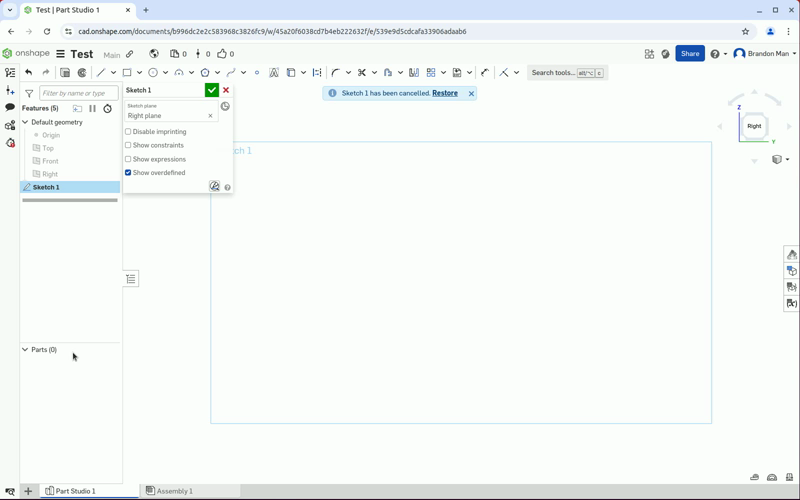
key(l)
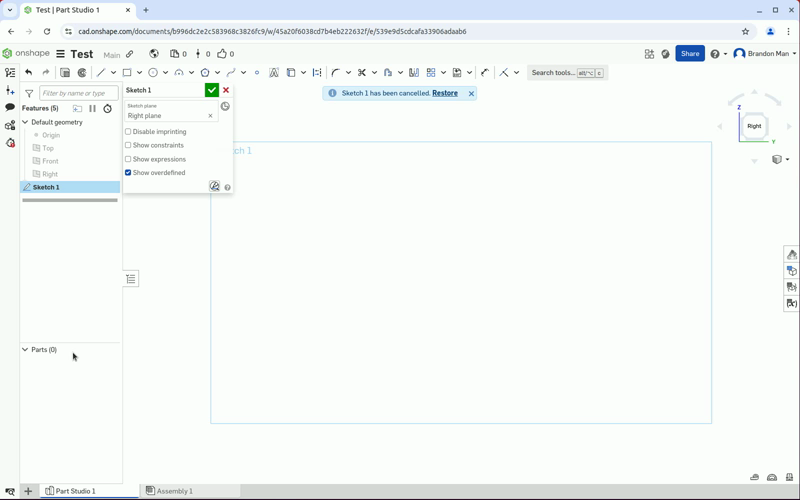
key_down(shift)
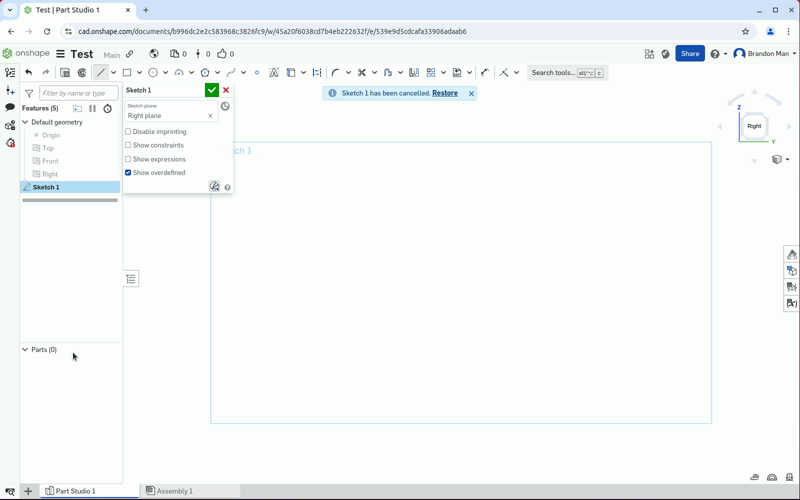
mouse_move(406, 328)
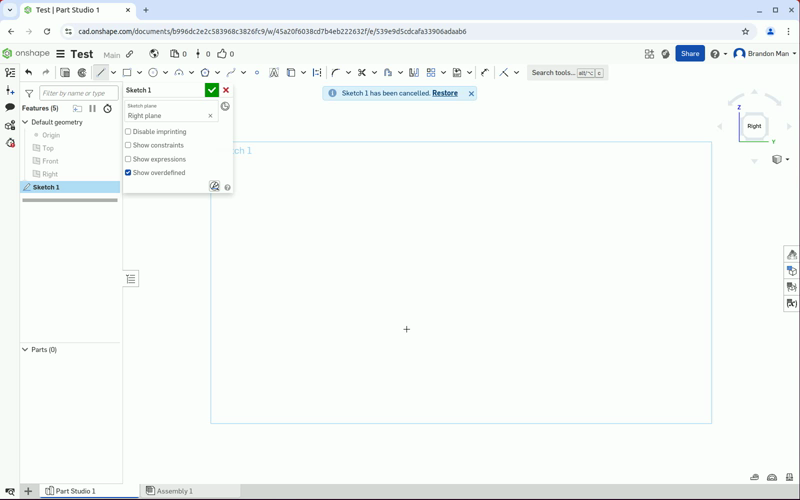
click(406, 328)
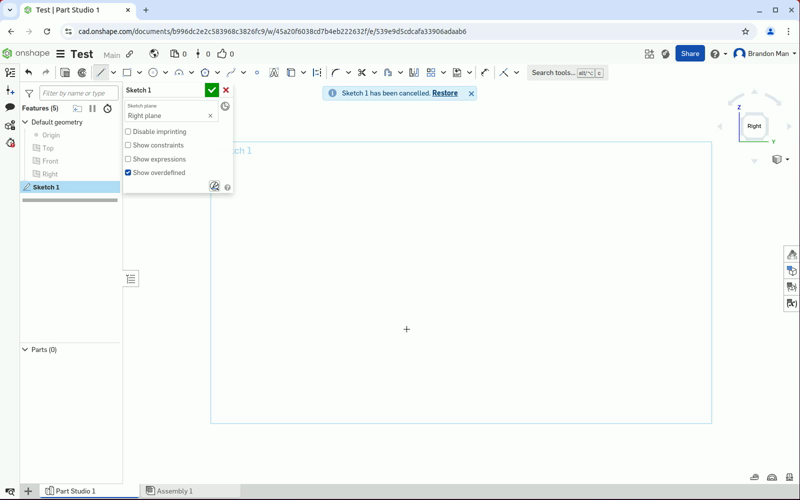
key_up(shift)
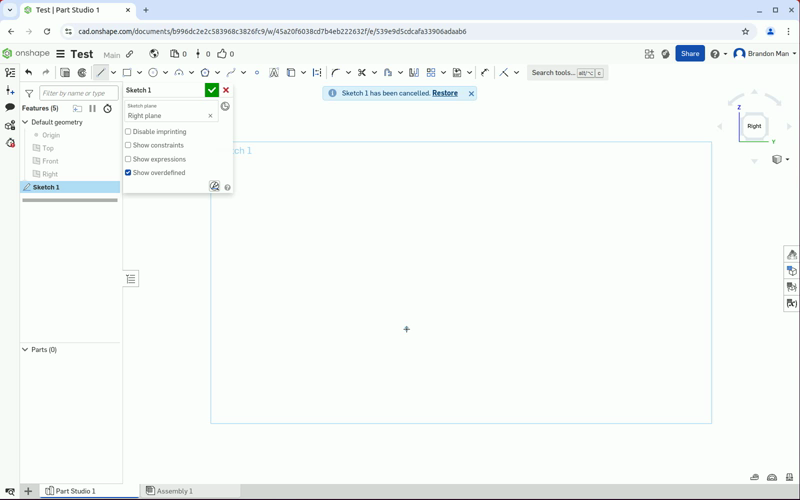
key_down(shift)
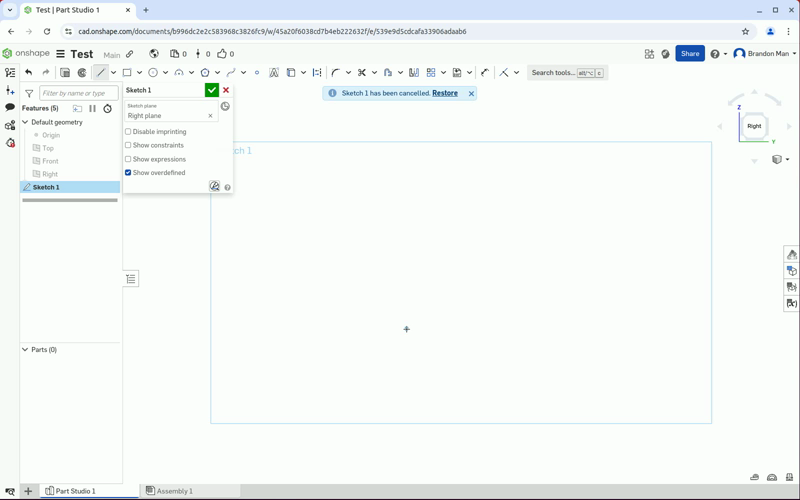
mouse_move(514, 328)
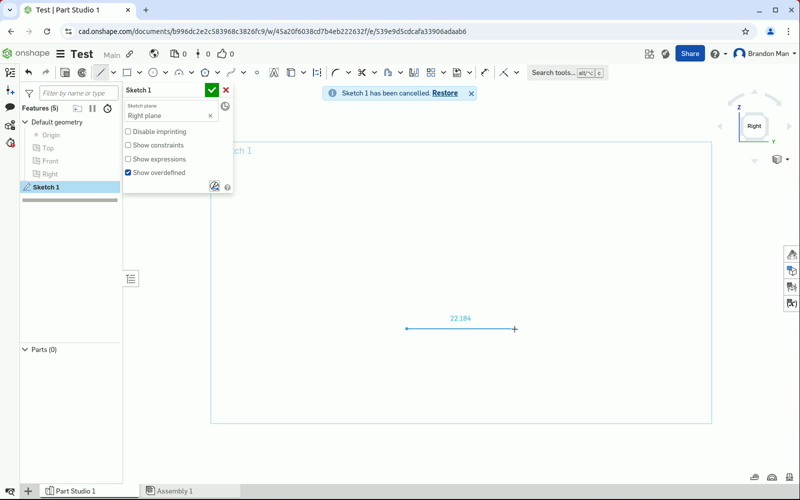
click(514, 328)
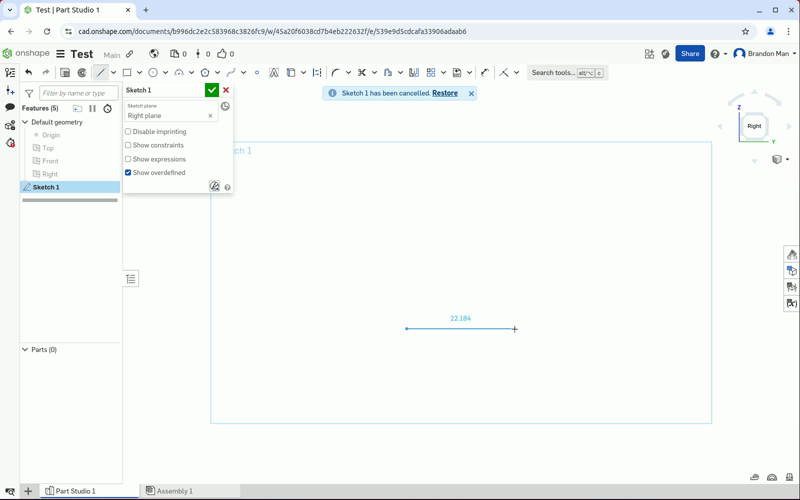
key_up(shift)
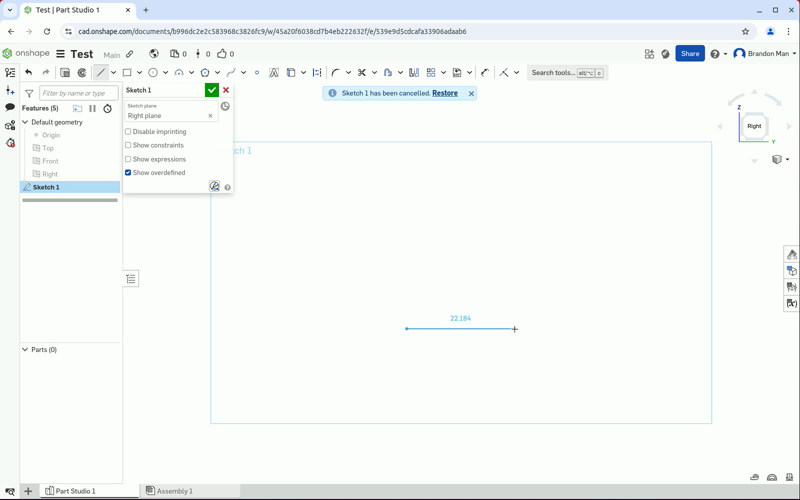
key_down(shift)
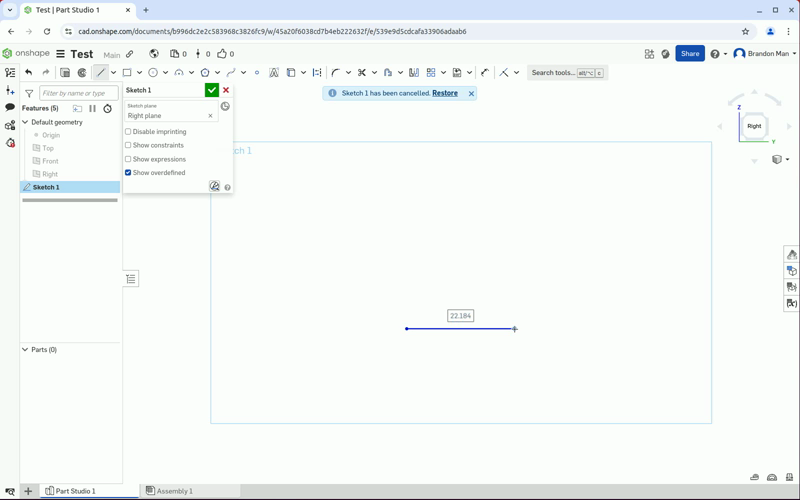
mouse_move(514, 236)
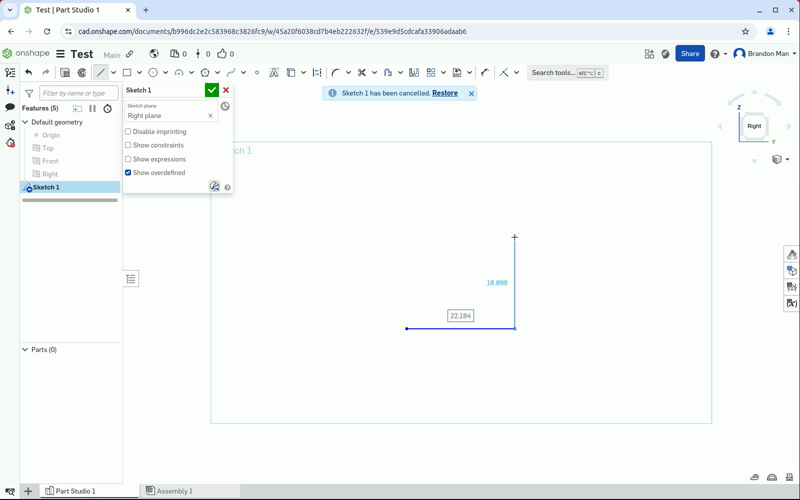
click(514, 236)
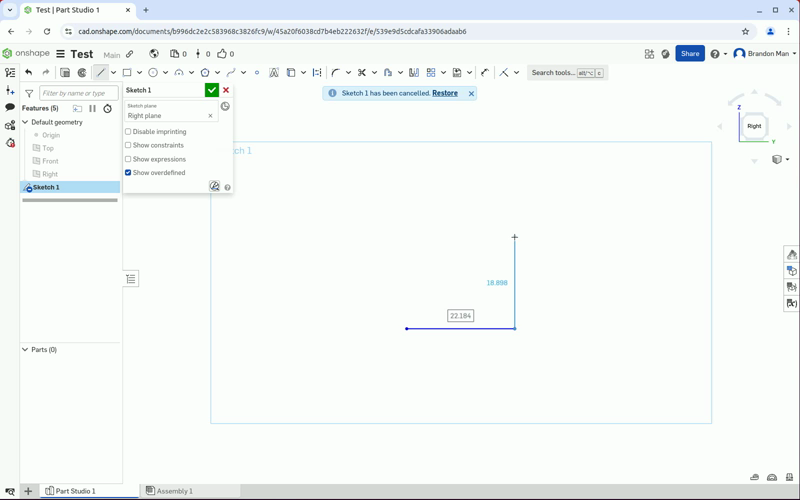
key_up(shift)
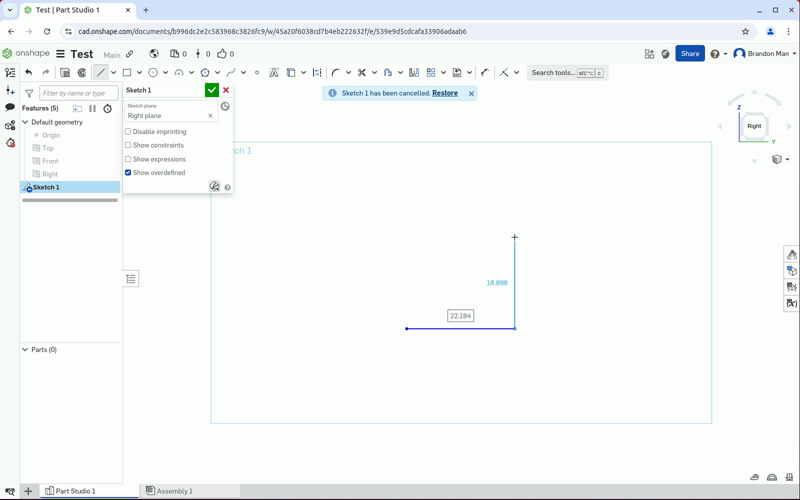
key_down(shift)
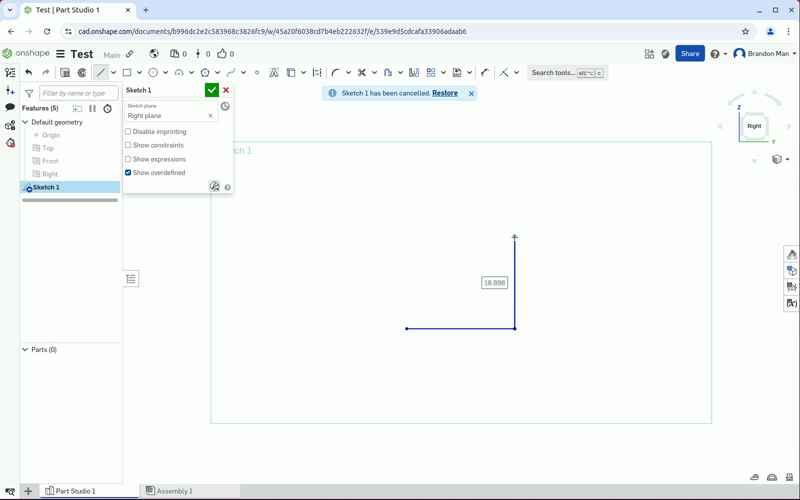
mouse_move(406, 236)
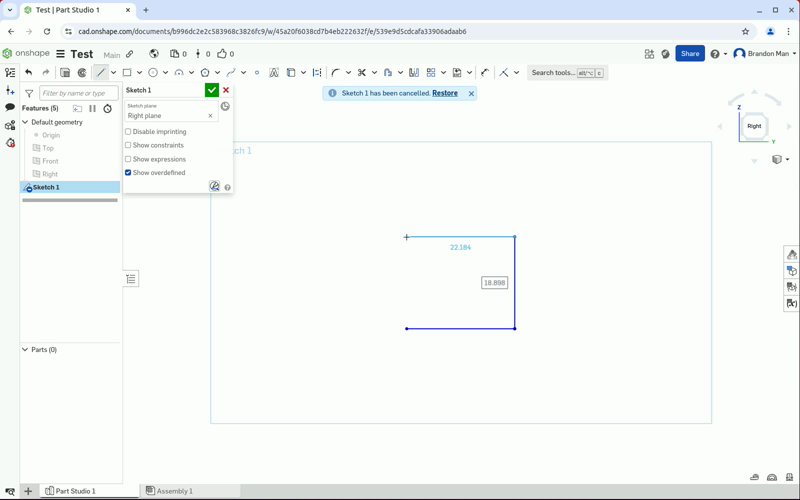
click(406, 236)
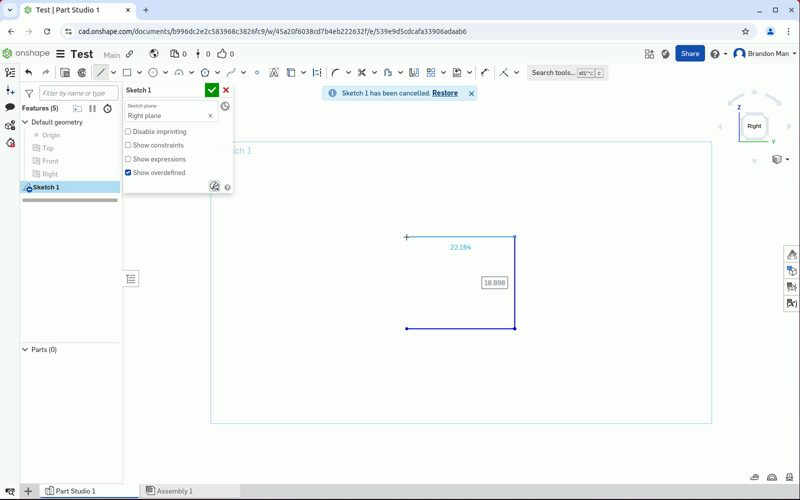
key_up(shift)
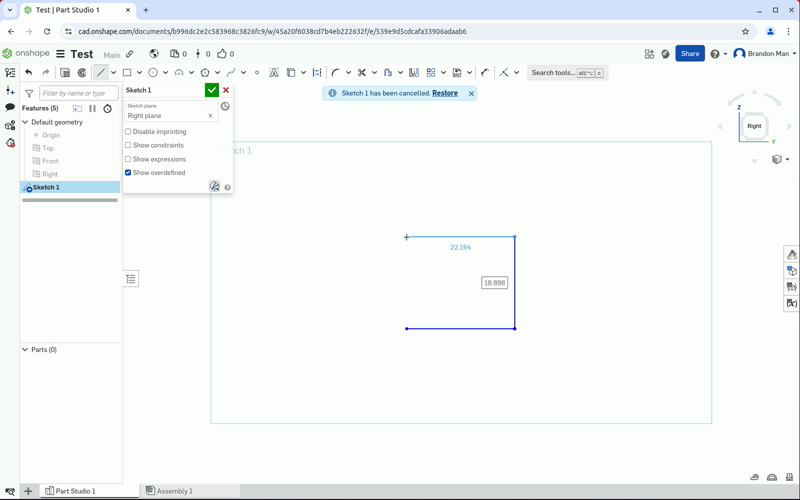
key_down(shift)
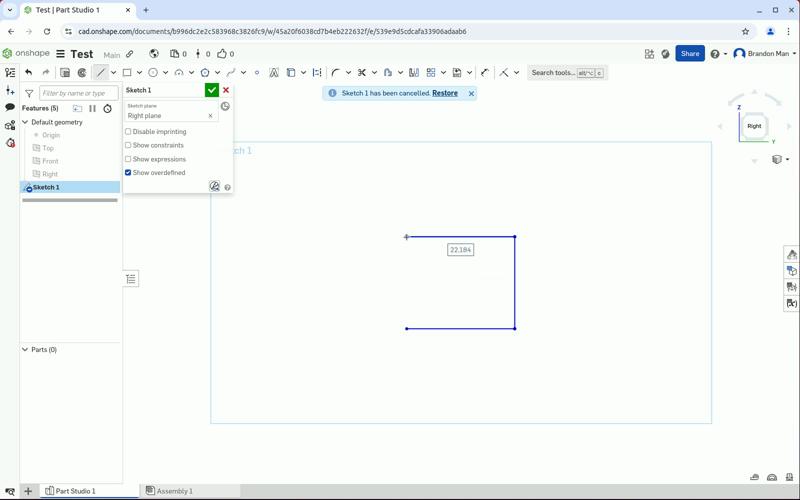
mouse_move(406, 328)
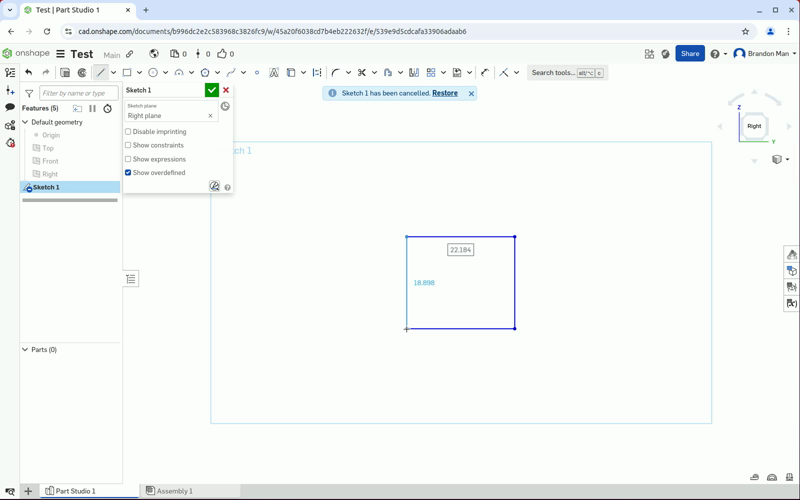
key_up(shift)
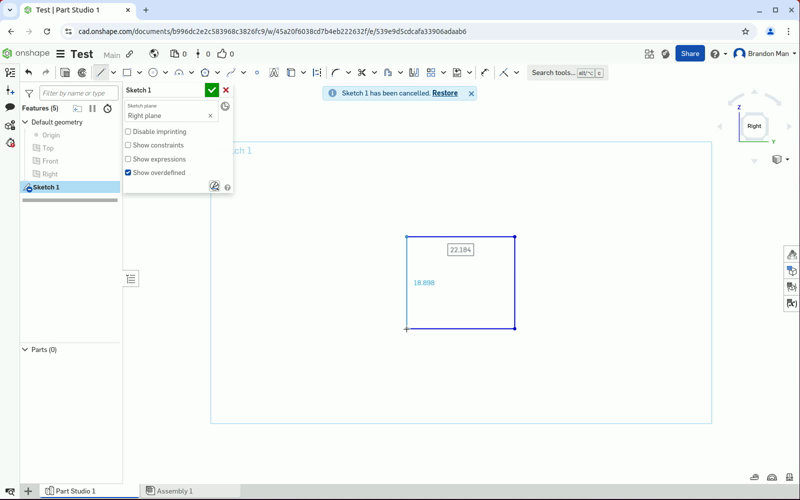
click(406, 328)
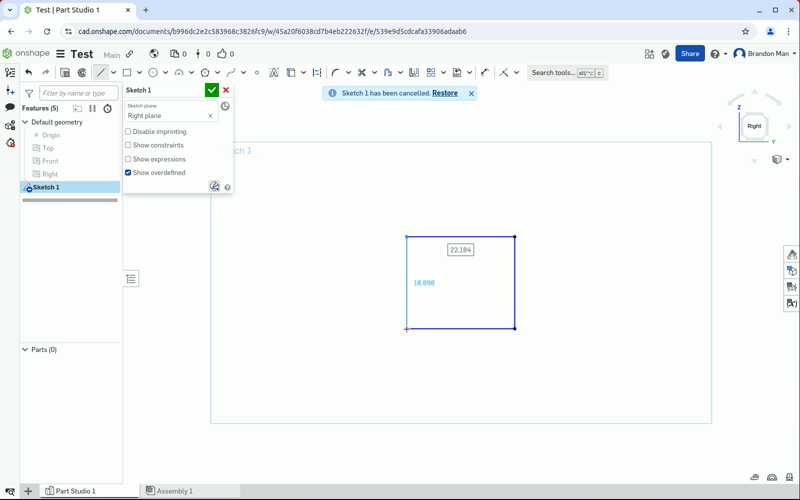
key(esc)
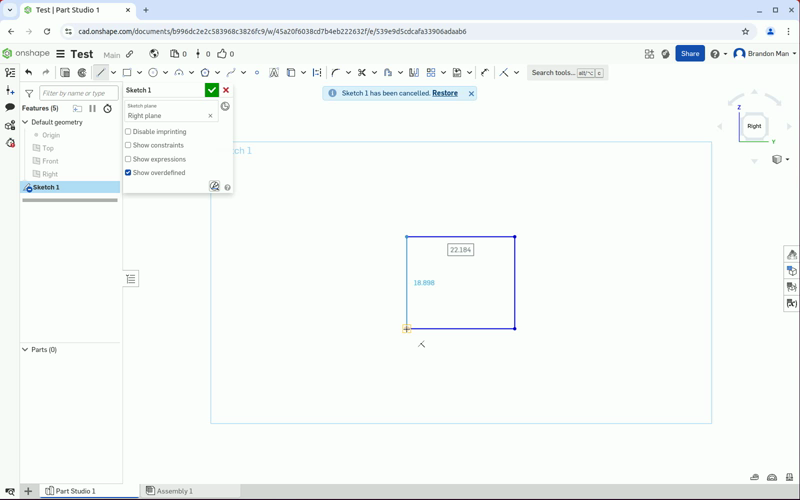
mouse_move(472, 298)
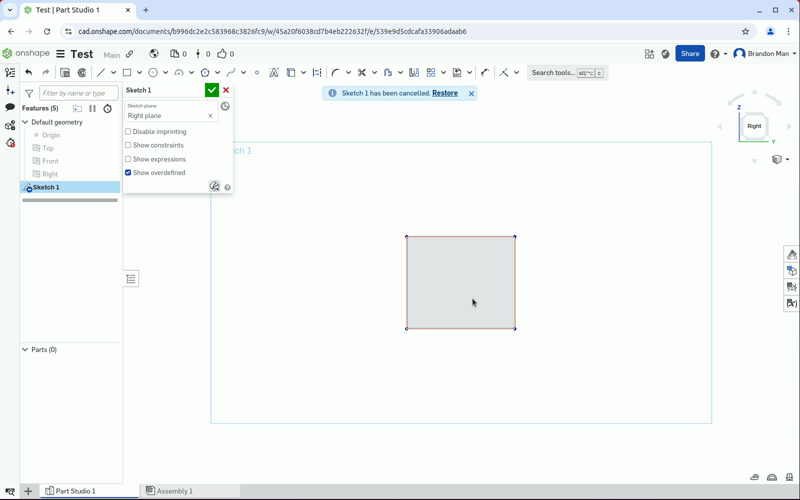
click(472, 298)
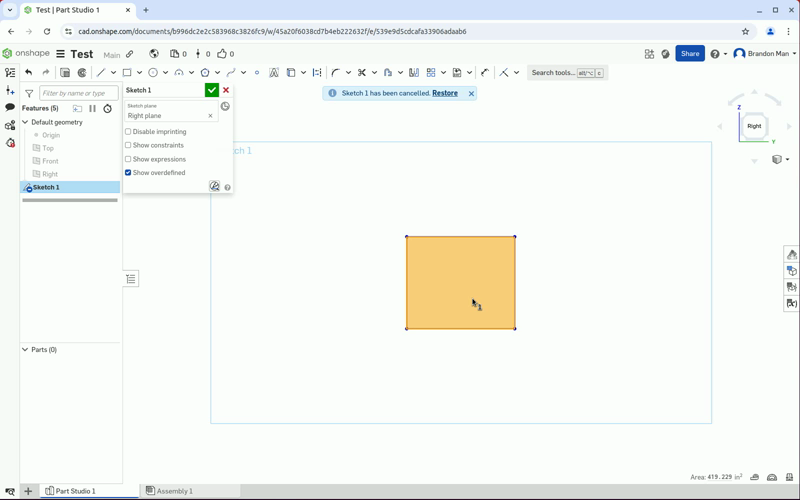
mouse_move(73, 352)
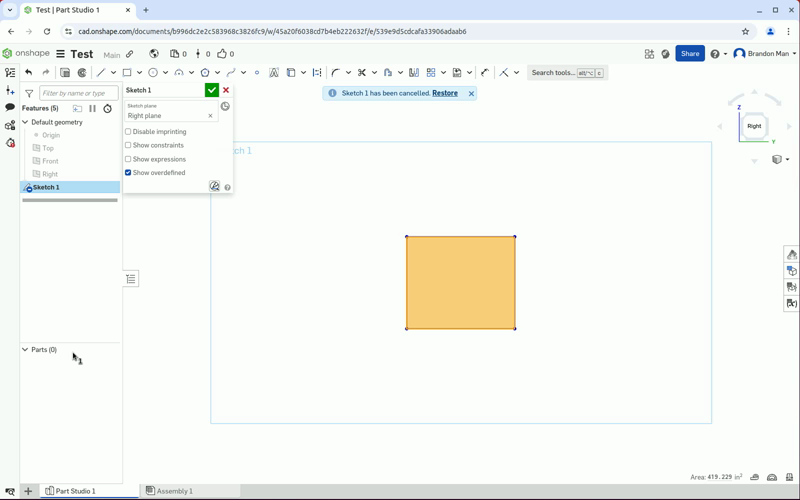
key(shift+y)
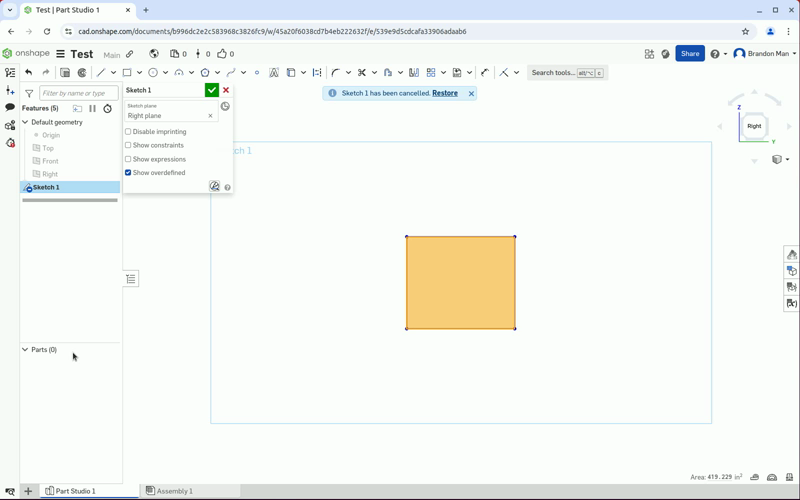
key(shift+e)
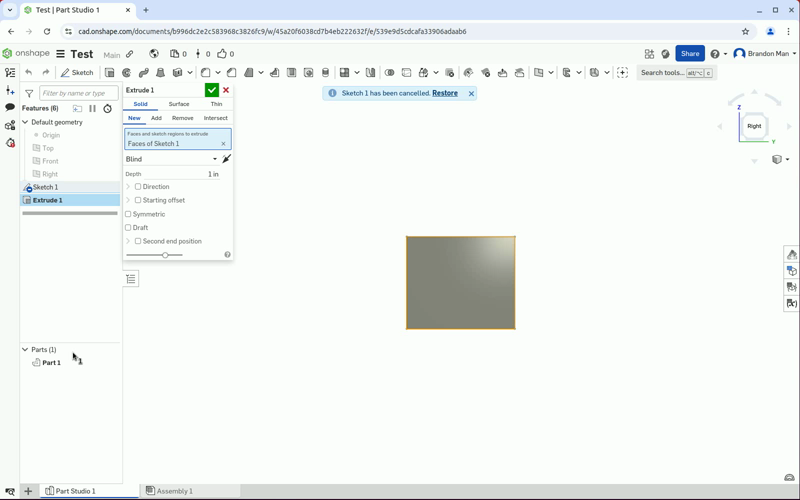
mouse_move(143, 106)
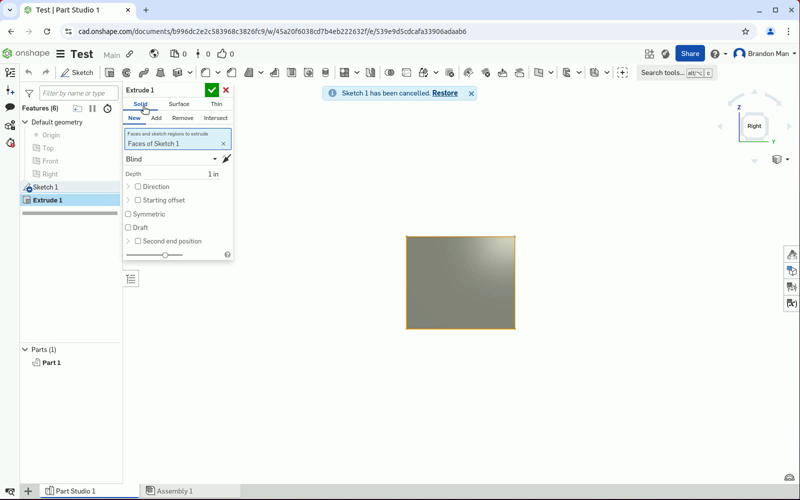
click(143, 106)
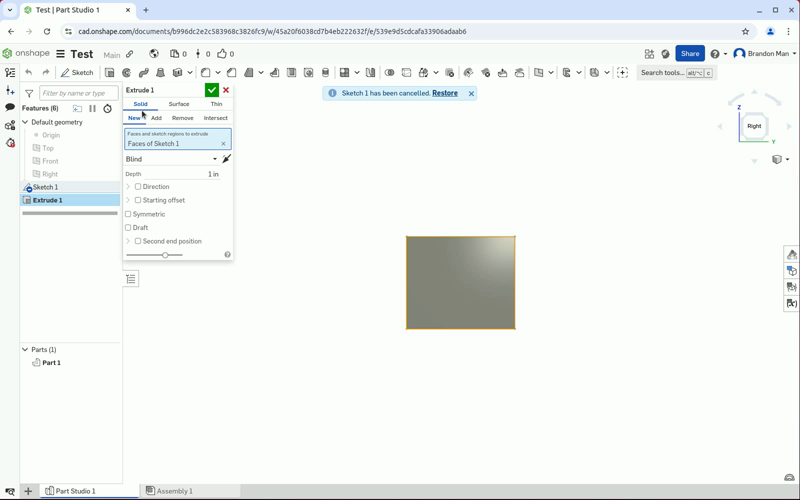
mouse_move(137, 120)
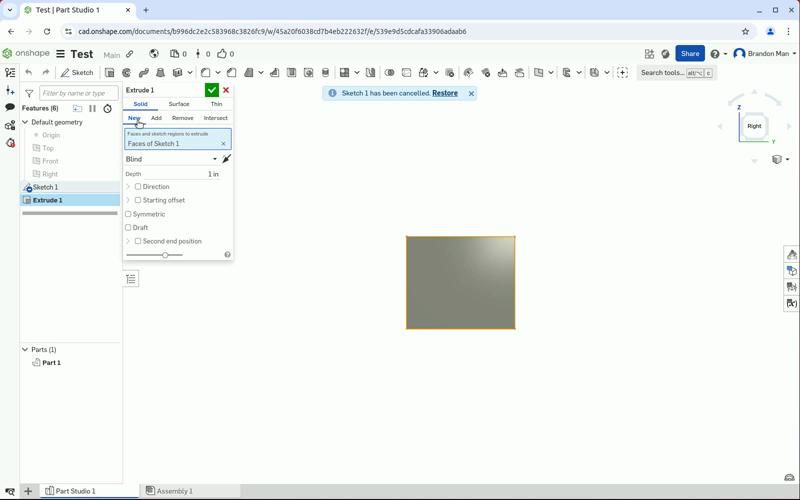
click(137, 120)
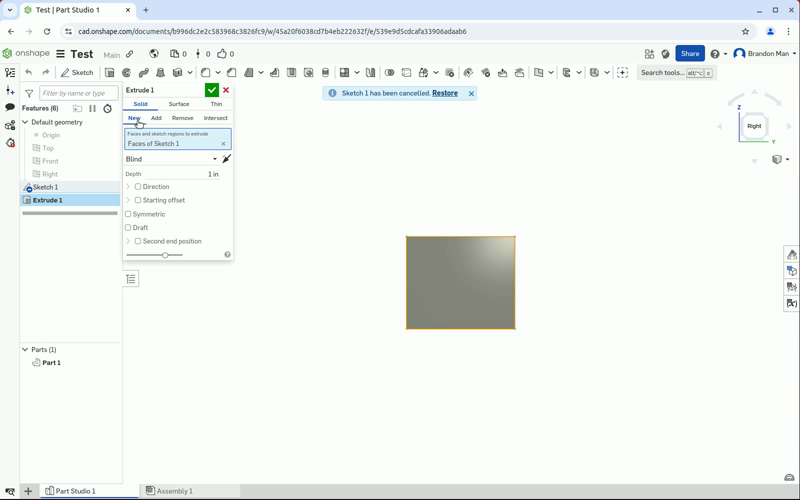
key(tab, 4)
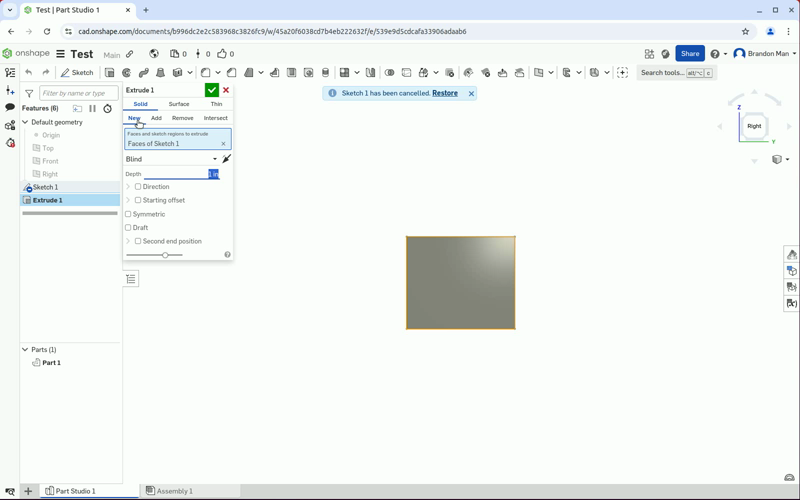
text(2.166)
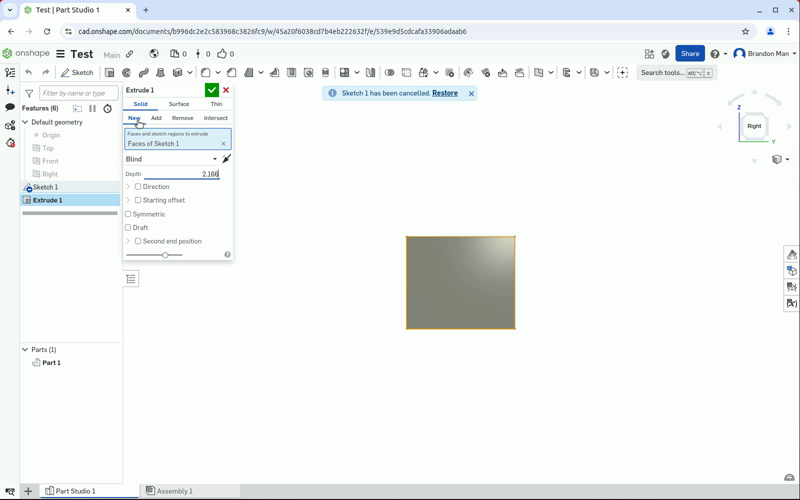
key(enter)
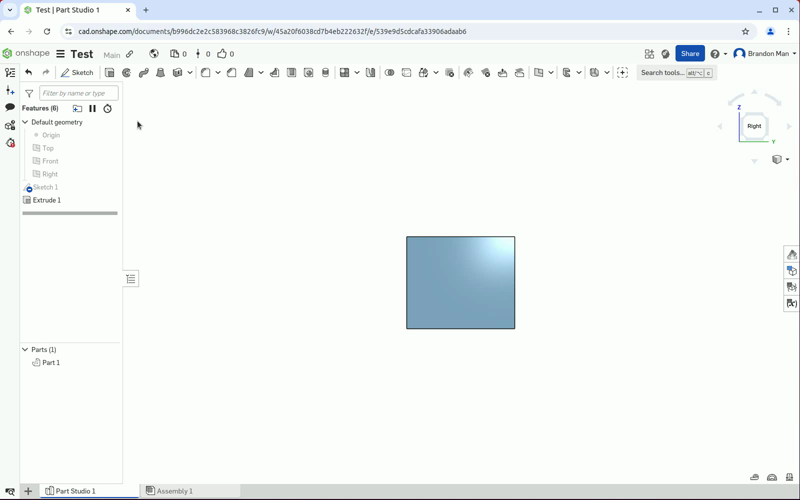
key(shift+h)
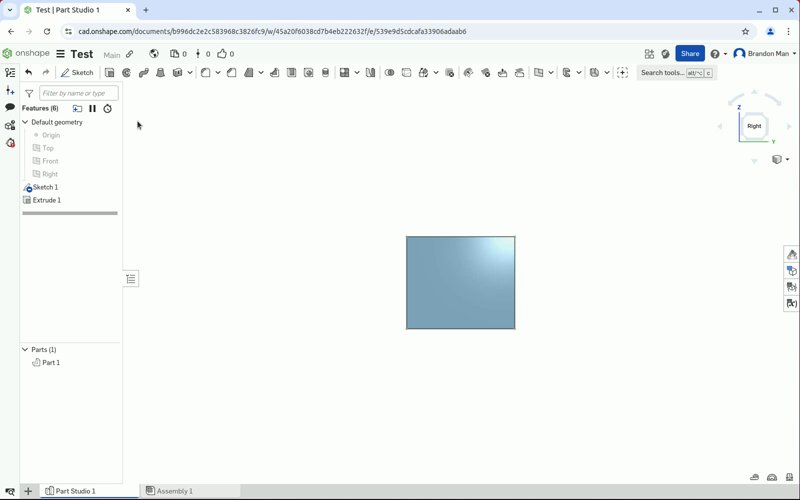
key(shift+h)
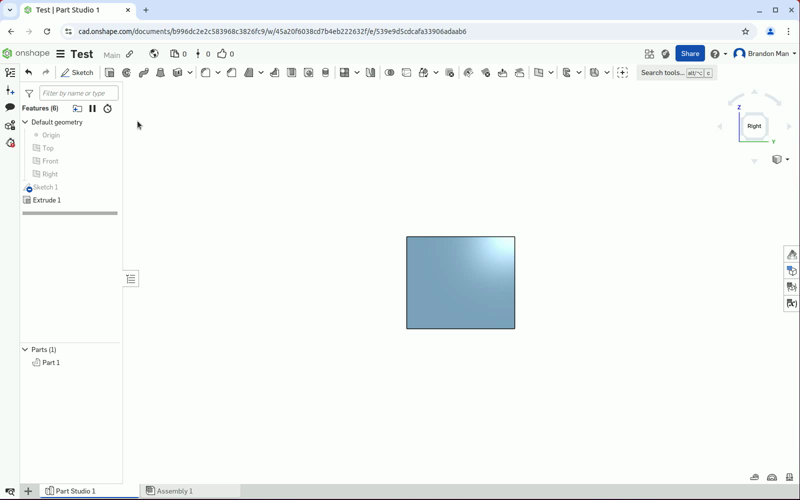
mouse_move(73, 189)
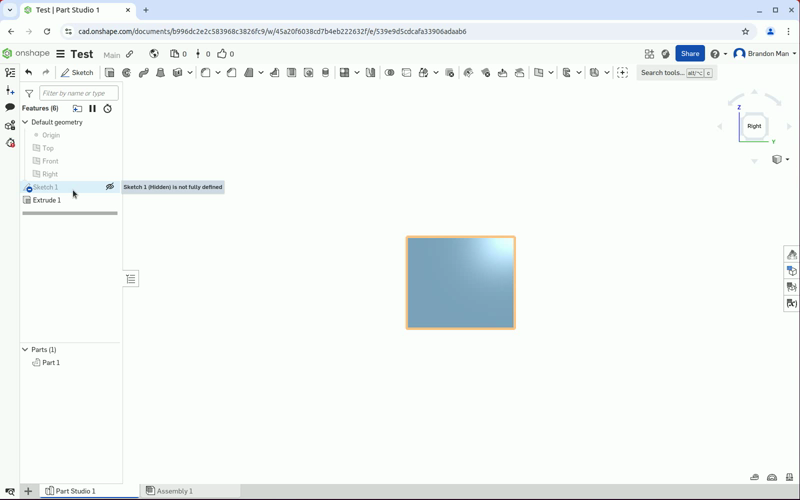
click(73, 189)
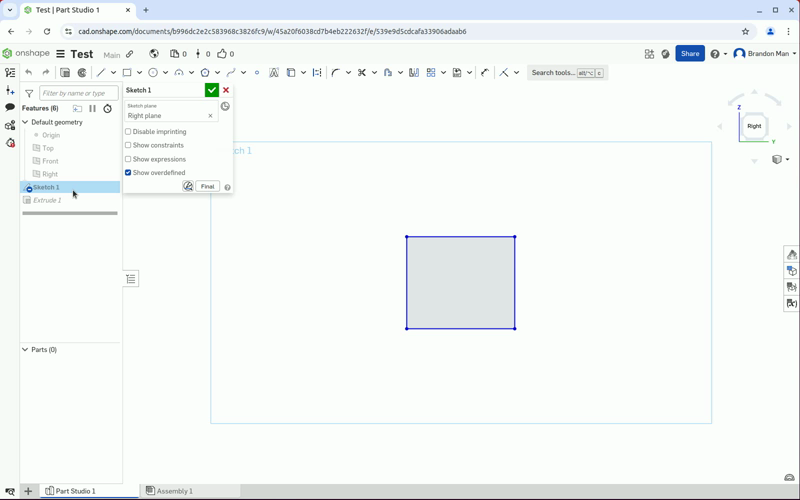
mouse_move(229, 92)
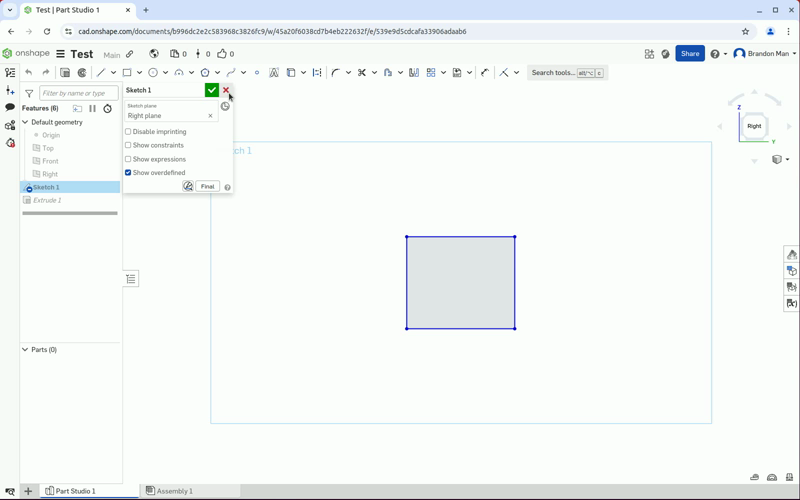
click(229, 92)
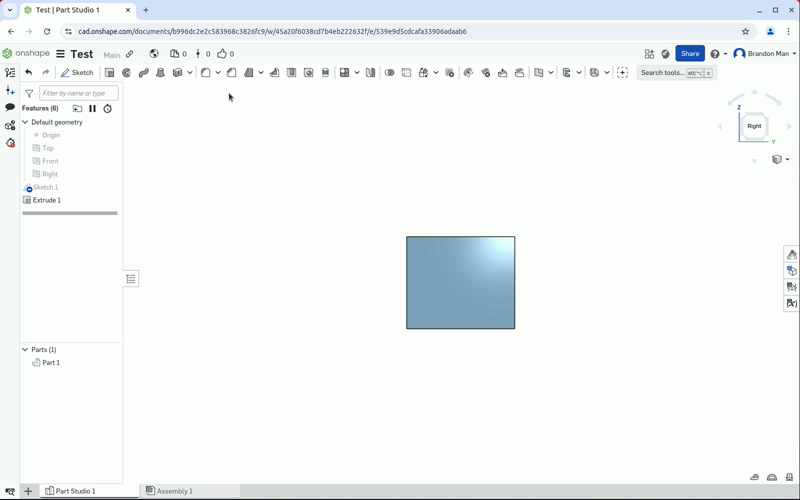
mouse_move(541, 75)
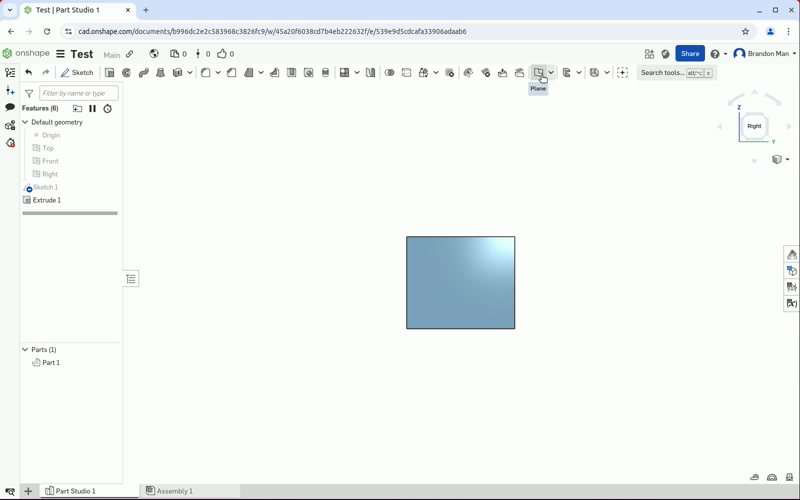
click(541, 75)
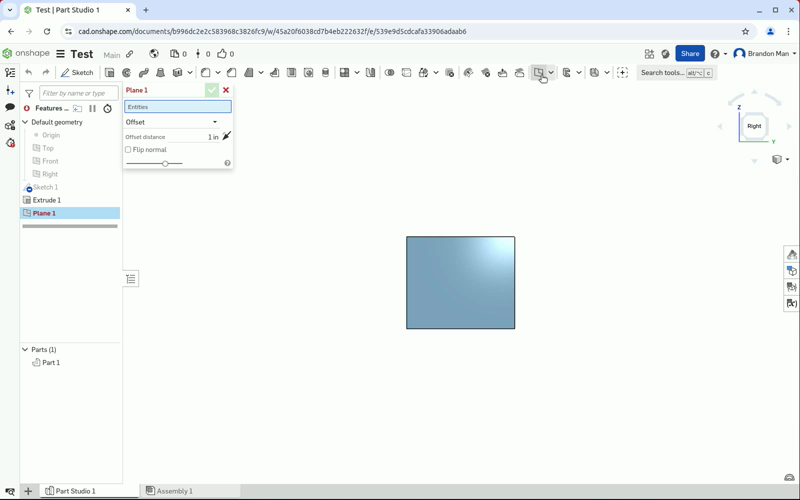
mouse_move(73, 176)
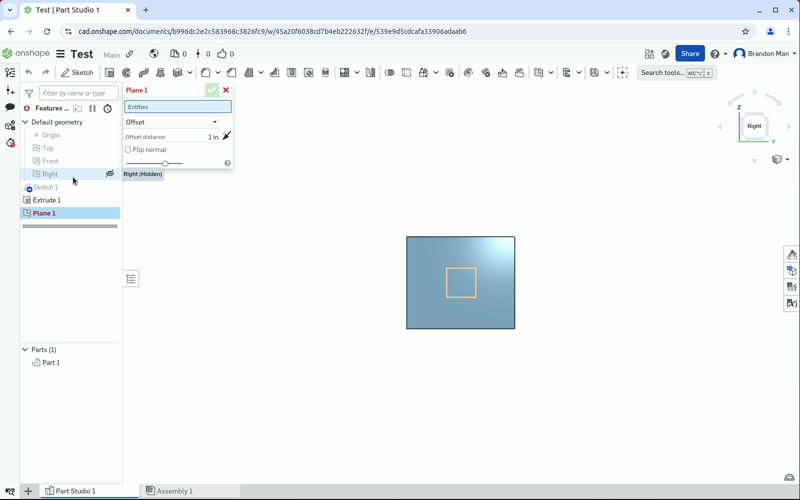
click(73, 176)
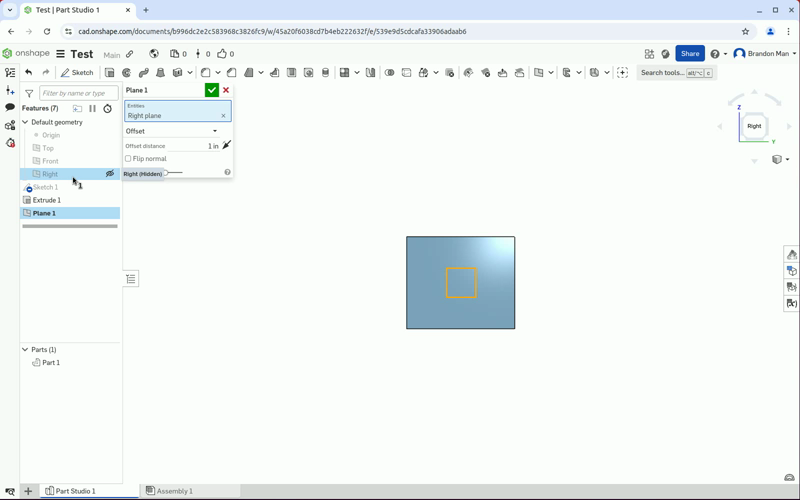
key(tab, 2)
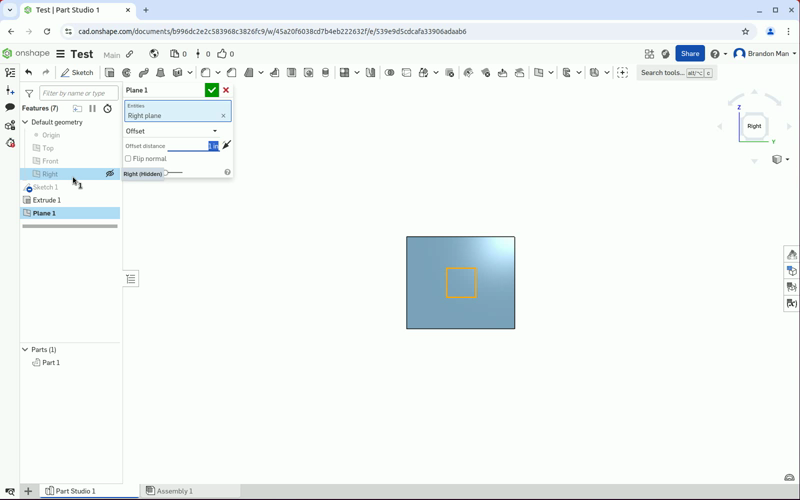
text(2.157)
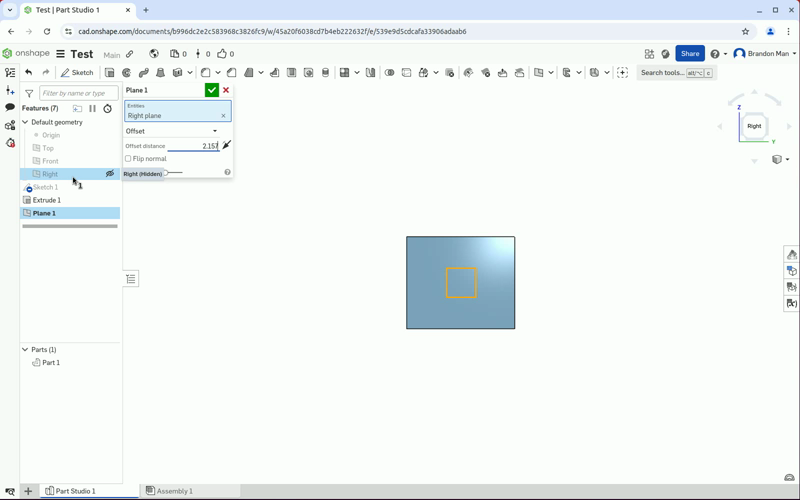
key(enter, 2)
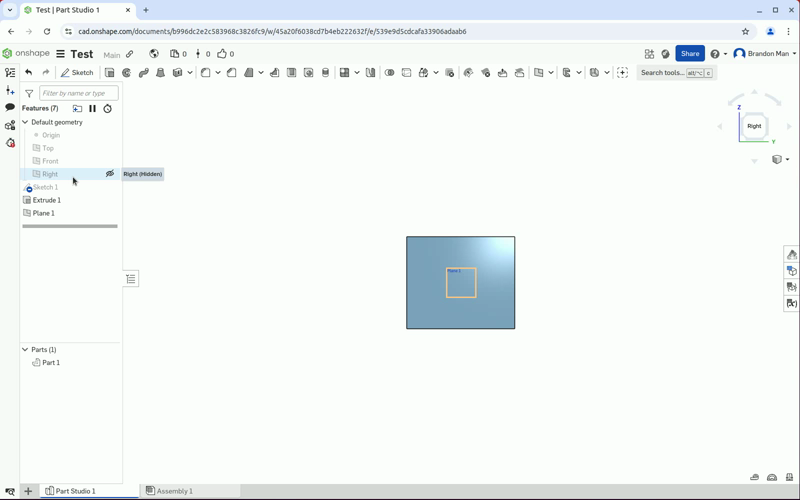
key(shift+s)
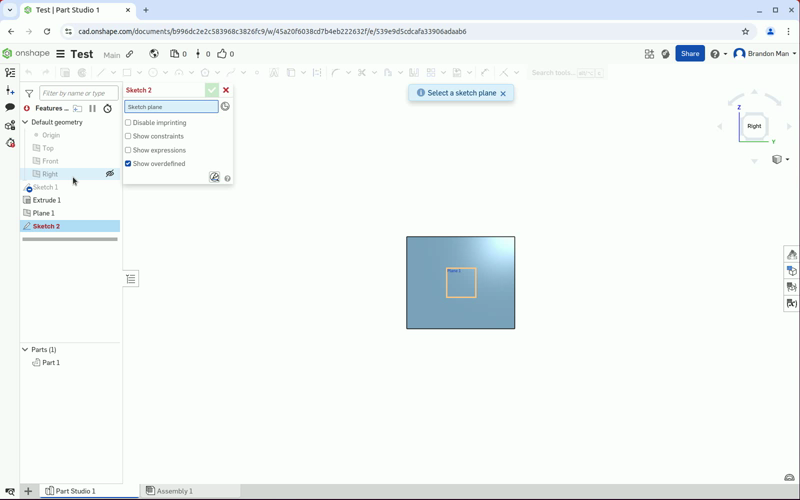
mouse_move(73, 215)
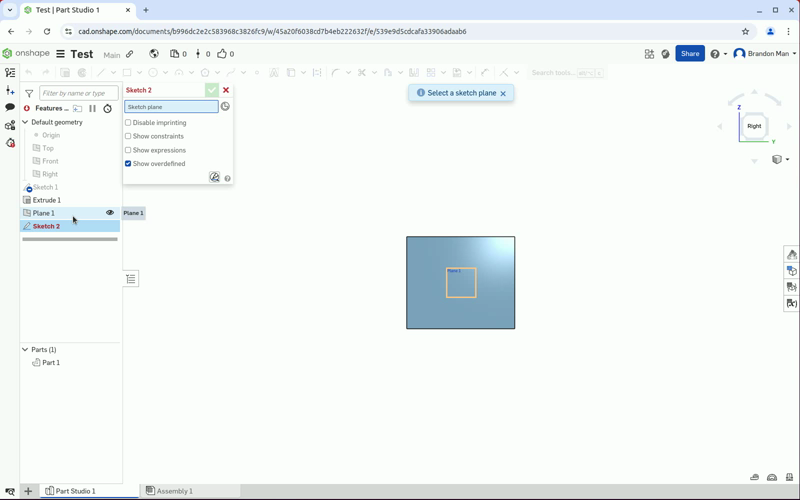
click(73, 215)
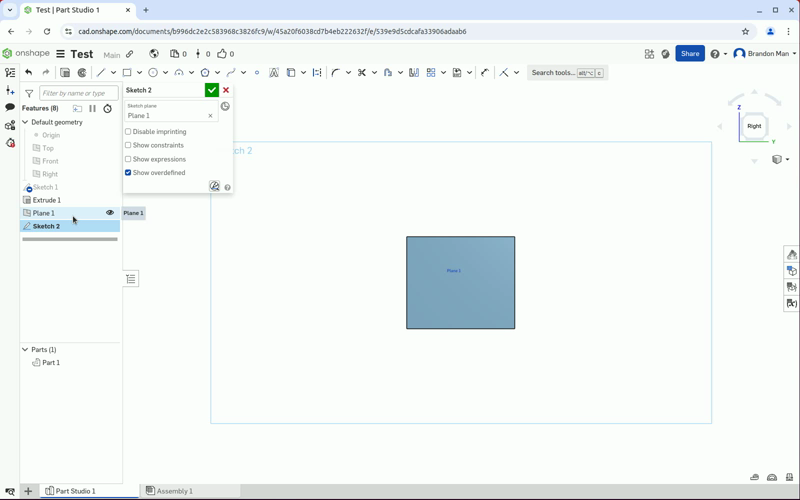
mouse_move(73, 352)
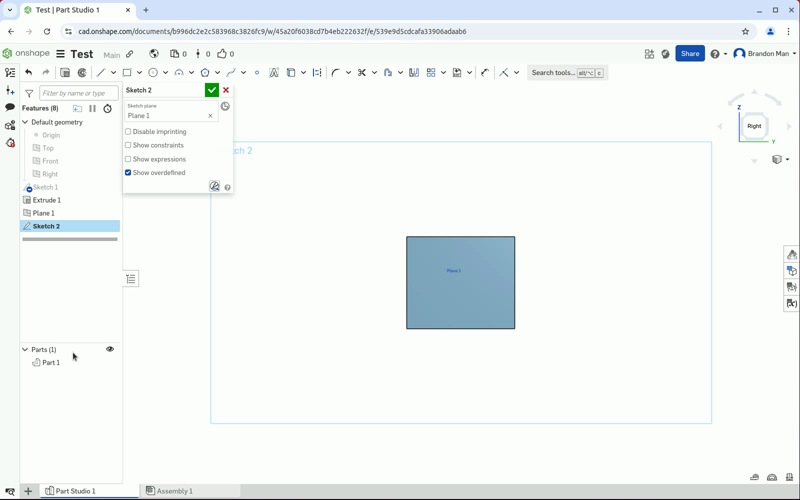
key(y)
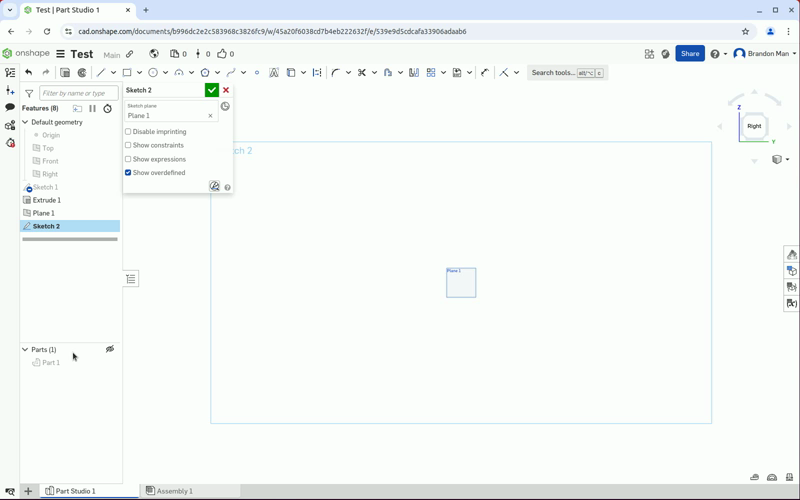
key(a)
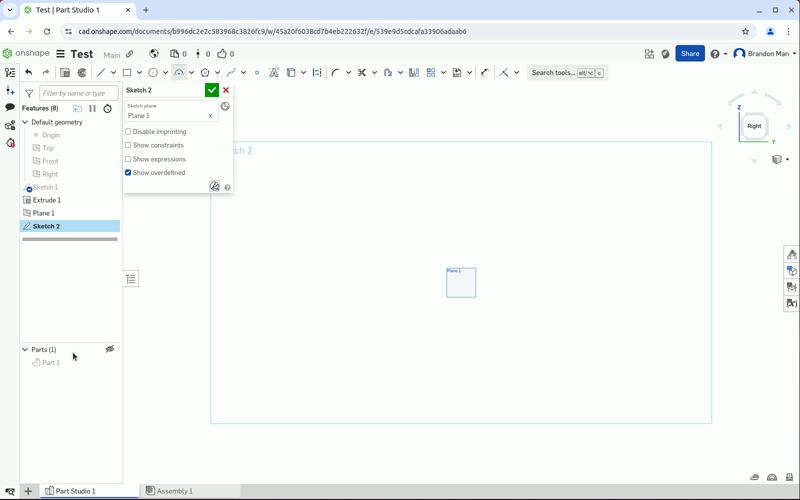
key_down(shift)
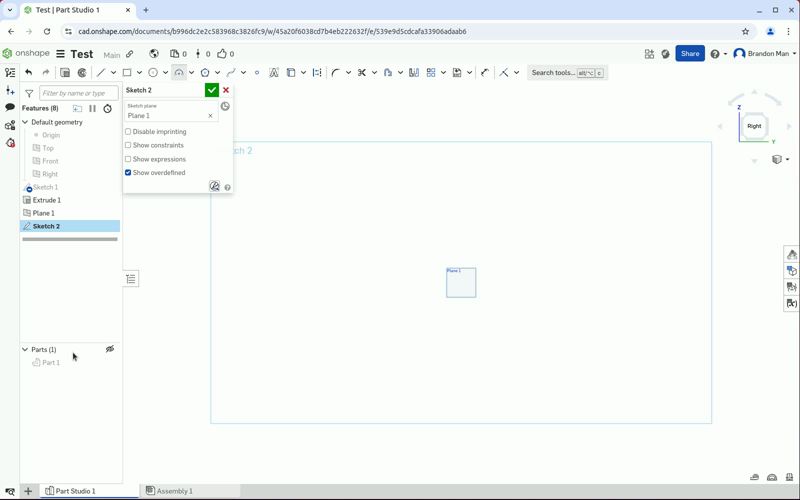
mouse_move(406, 319)
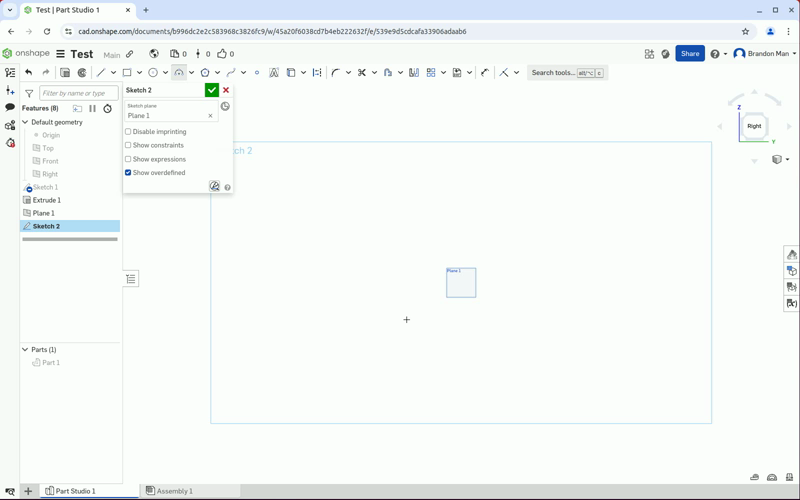
click(406, 319)
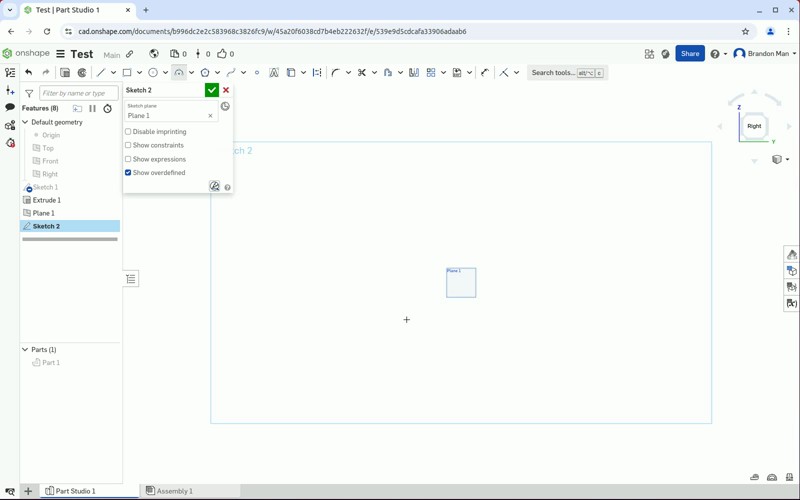
key_up(shift)
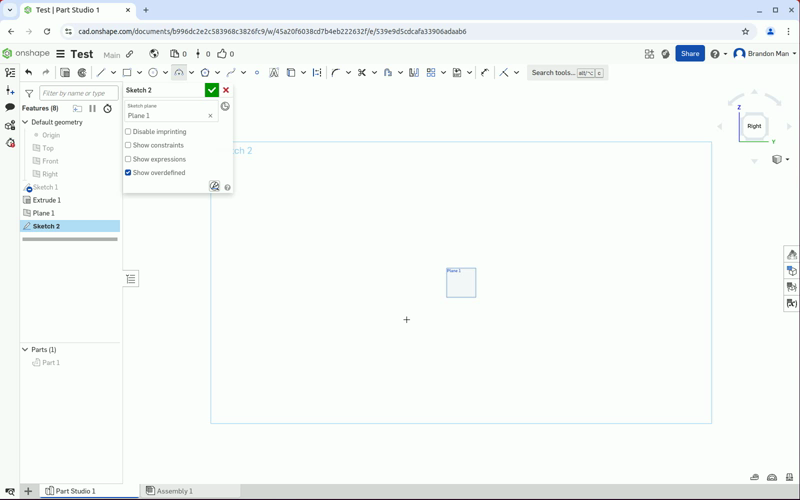
key_down(shift)
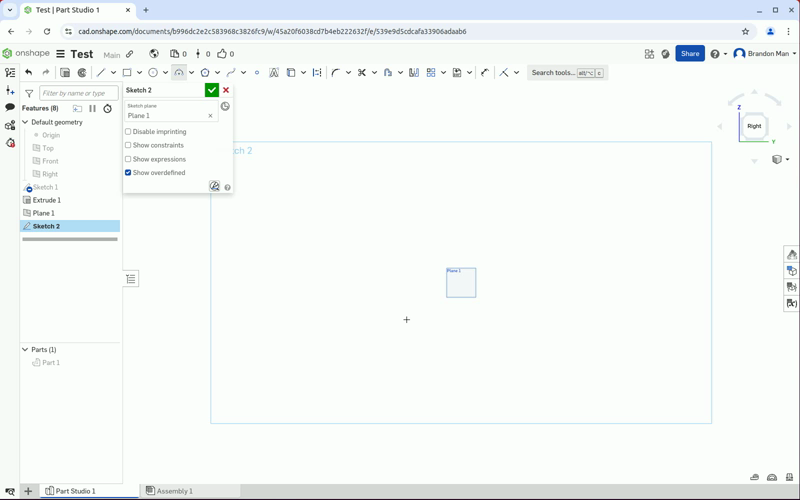
mouse_move(417, 329)
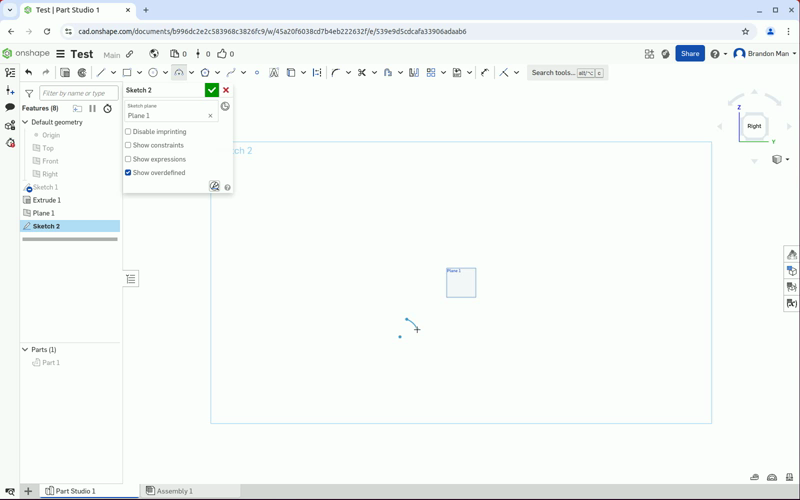
click(417, 329)
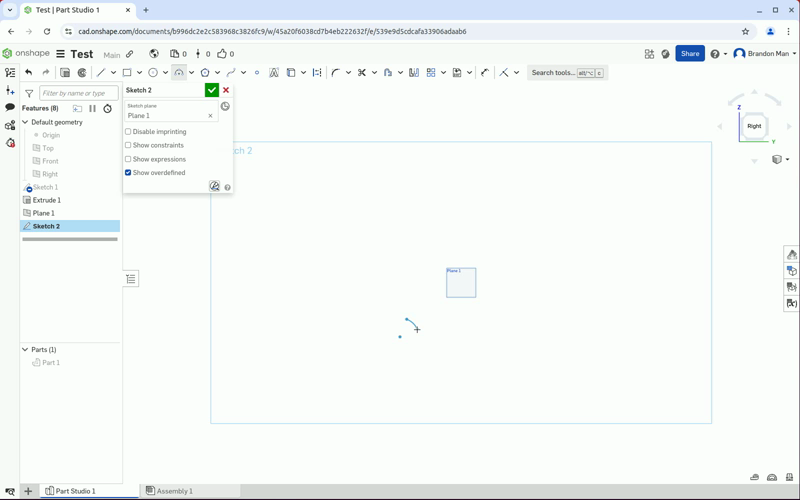
mouse_move(409, 326)
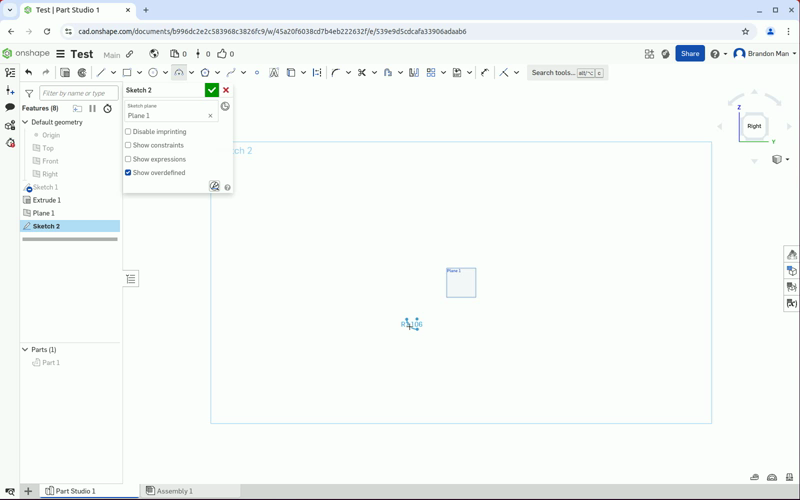
click(409, 326)
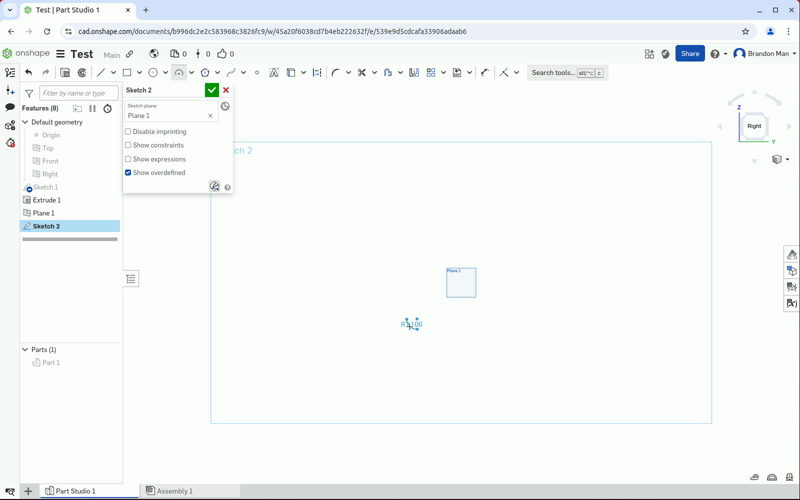
key_up(shift)
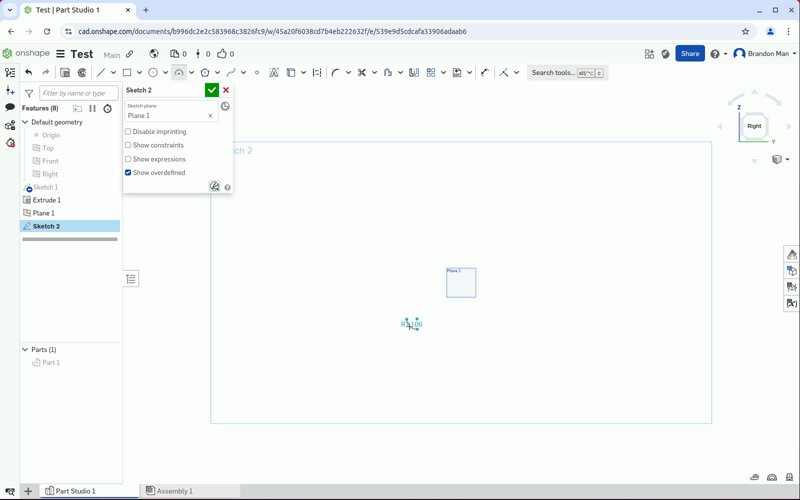
key(esc)
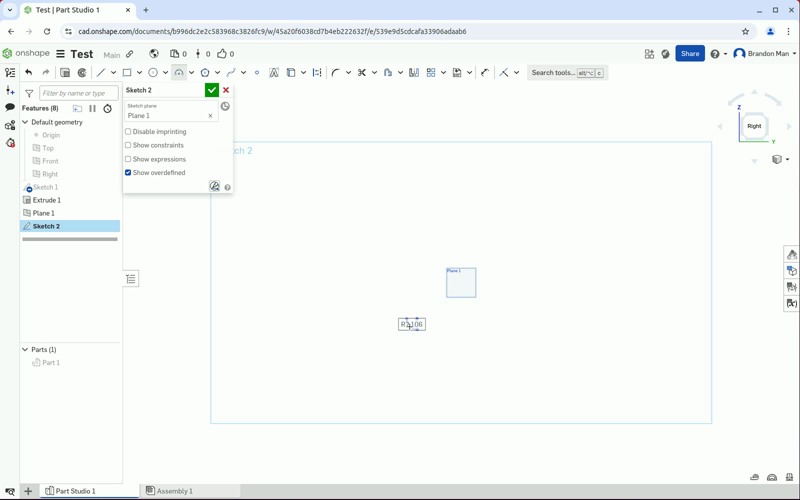
key(l)
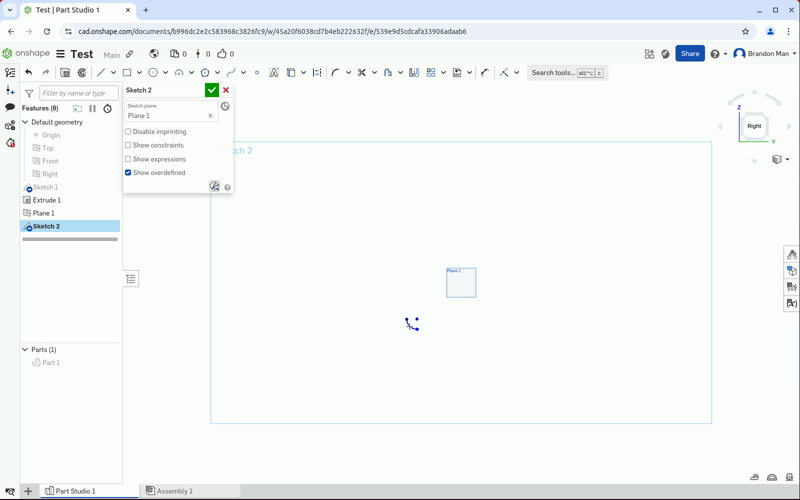
mouse_move(417, 329)
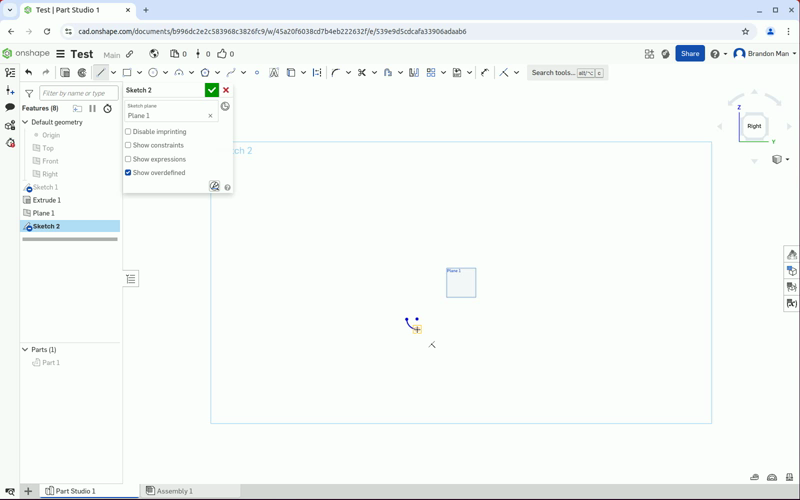
click(417, 329)
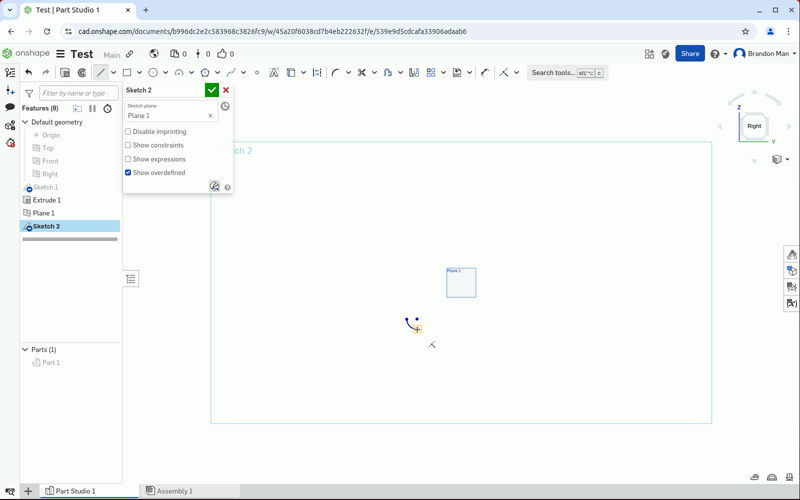
key_down(shift)
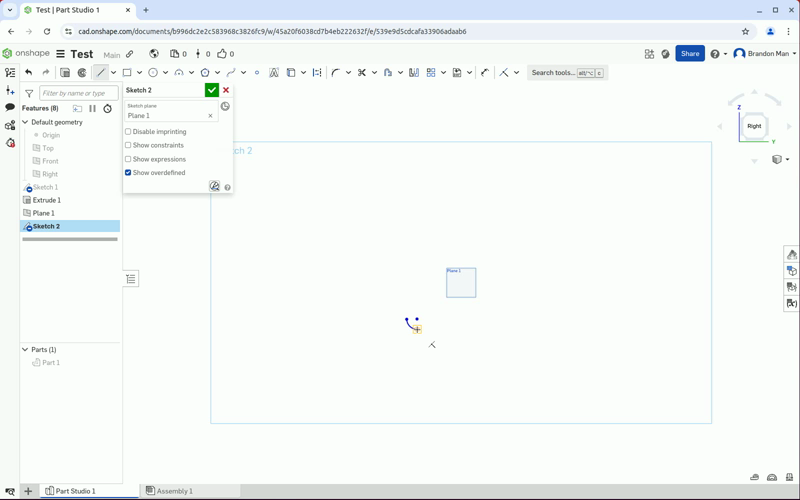
mouse_move(504, 329)
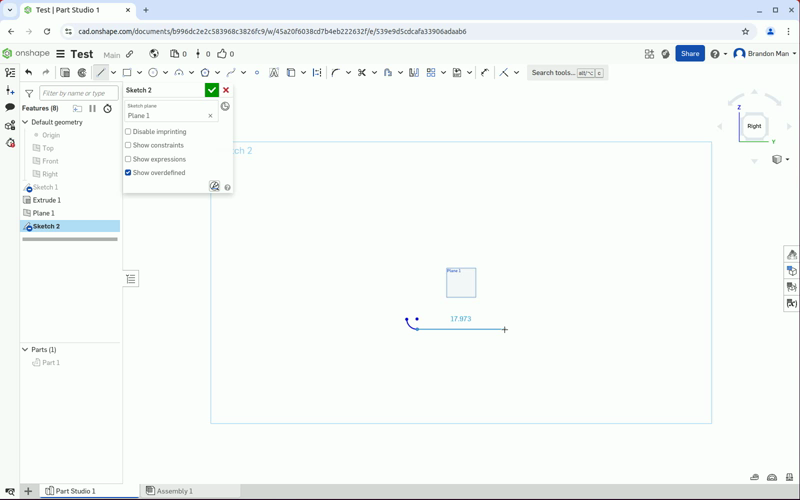
click(504, 329)
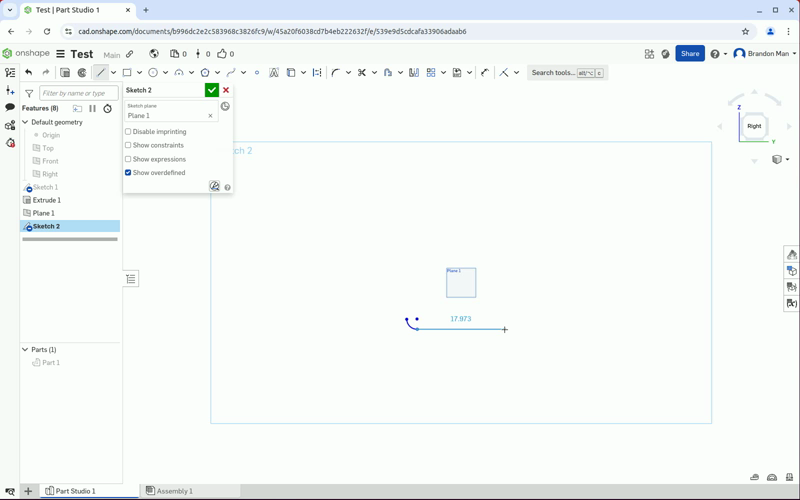
key_up(shift)
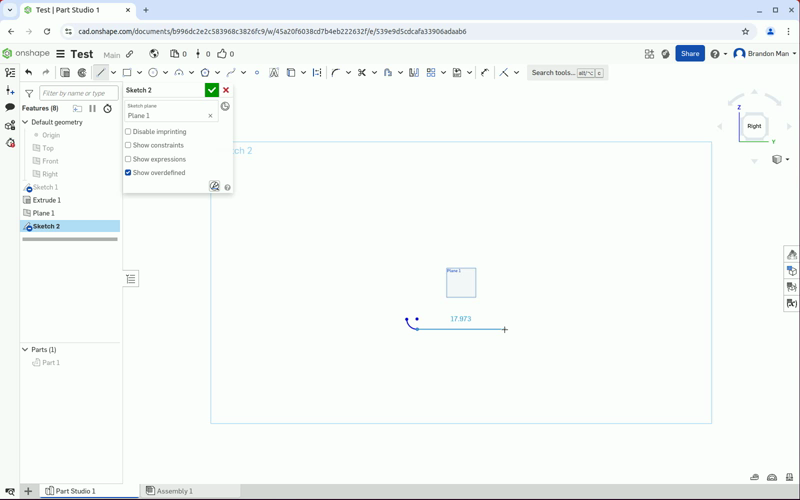
key(esc)
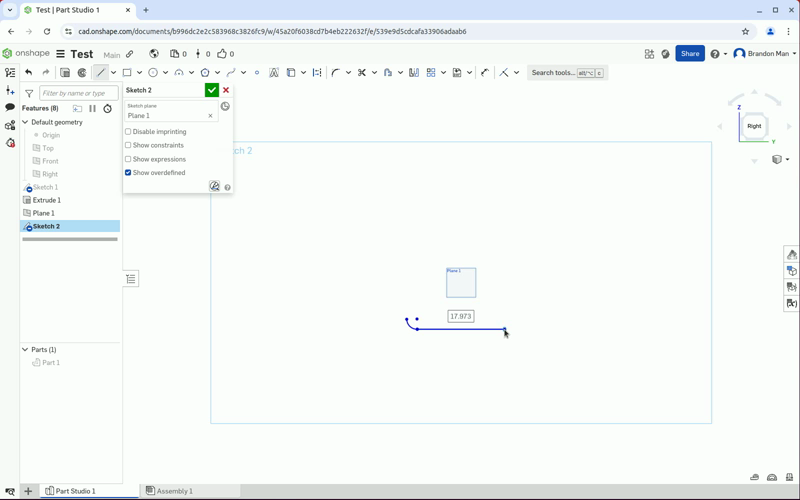
key(a)
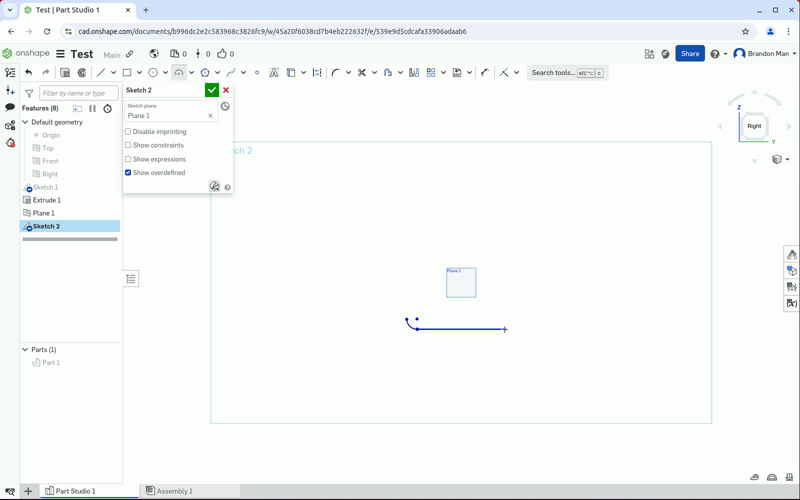
mouse_move(504, 329)
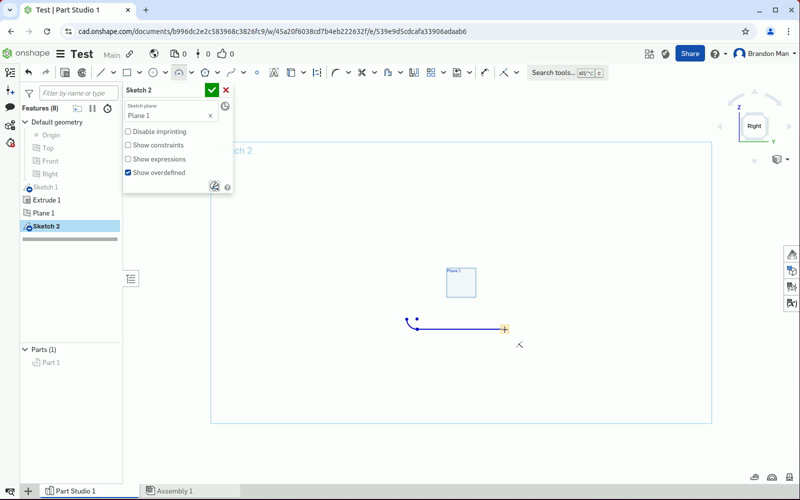
click(504, 329)
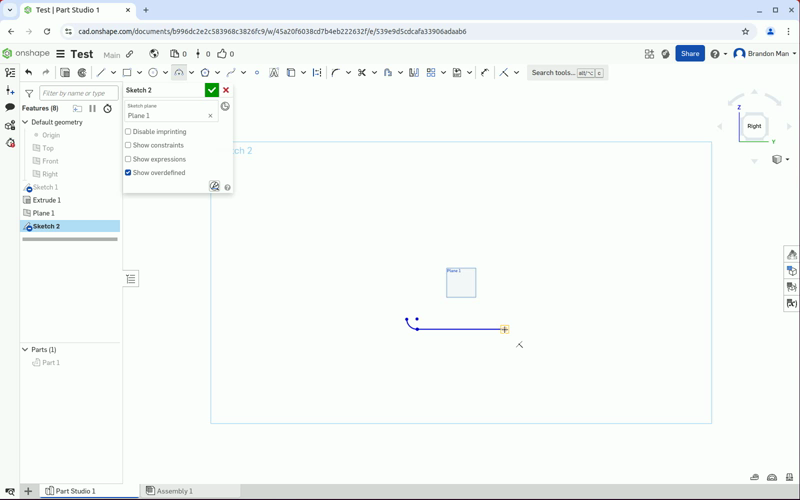
key_down(shift)
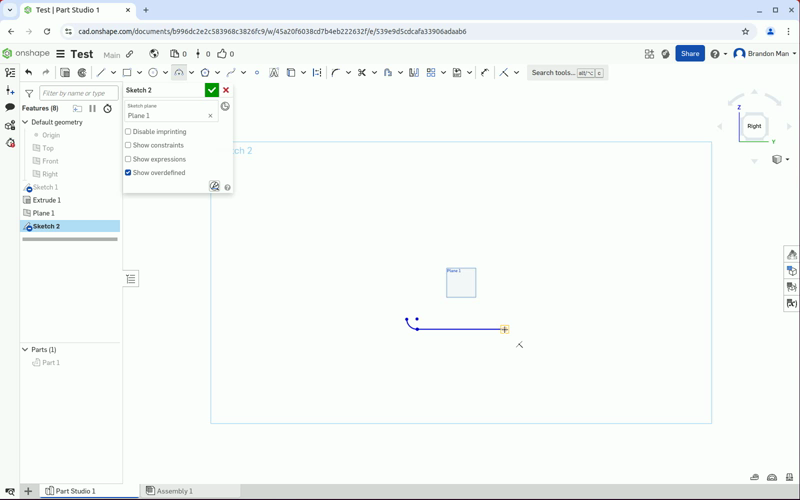
mouse_move(514, 319)
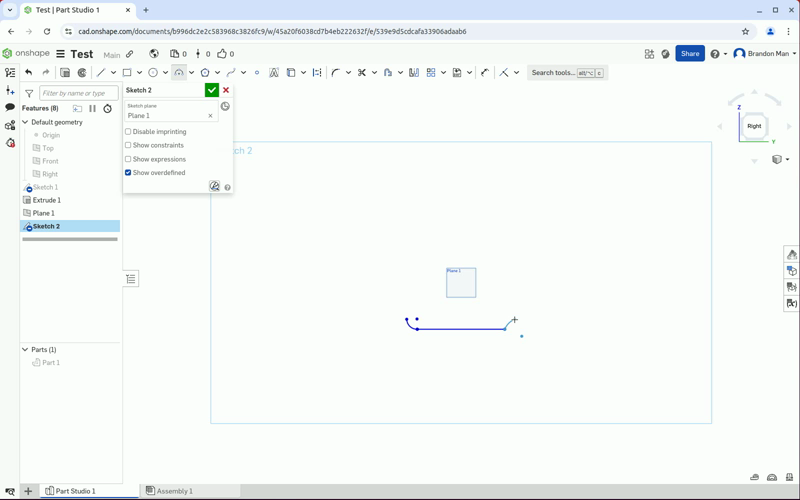
click(514, 319)
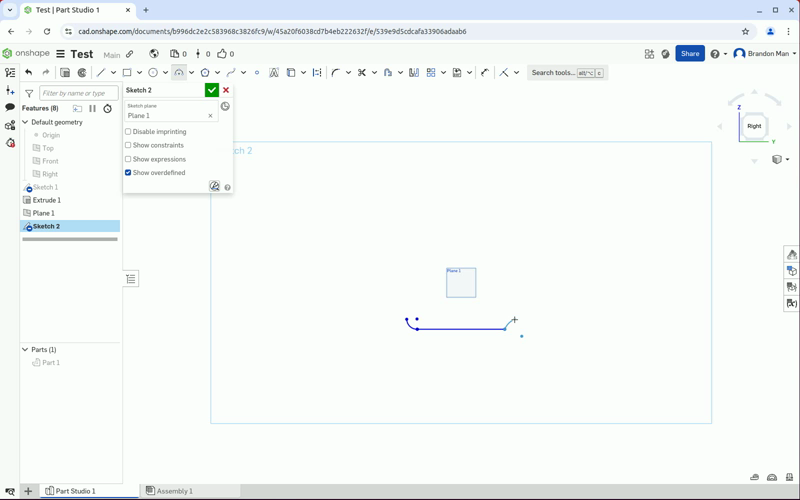
mouse_move(511, 326)
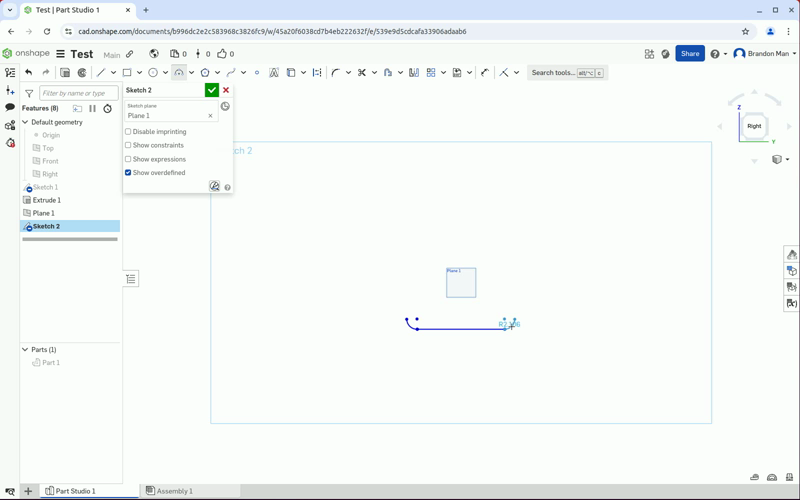
click(511, 326)
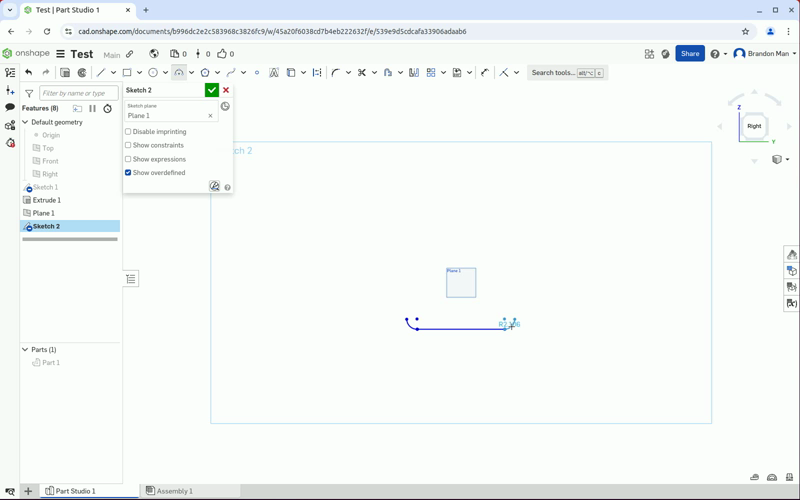
key_up(shift)
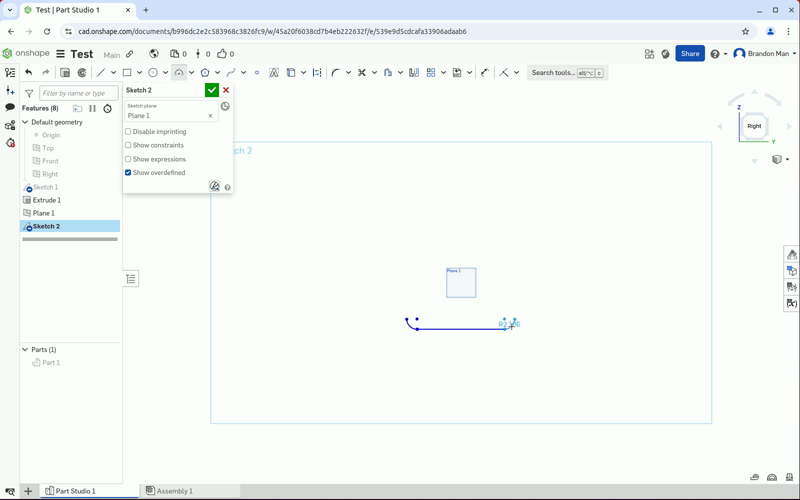
key(esc)
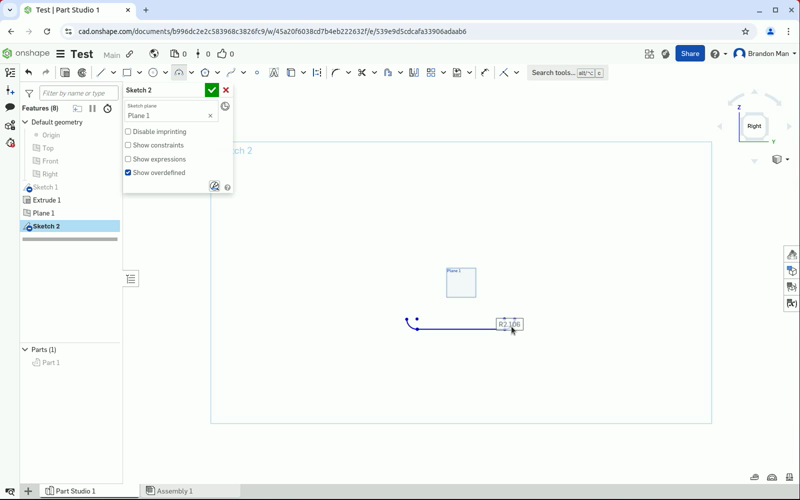
key(l)
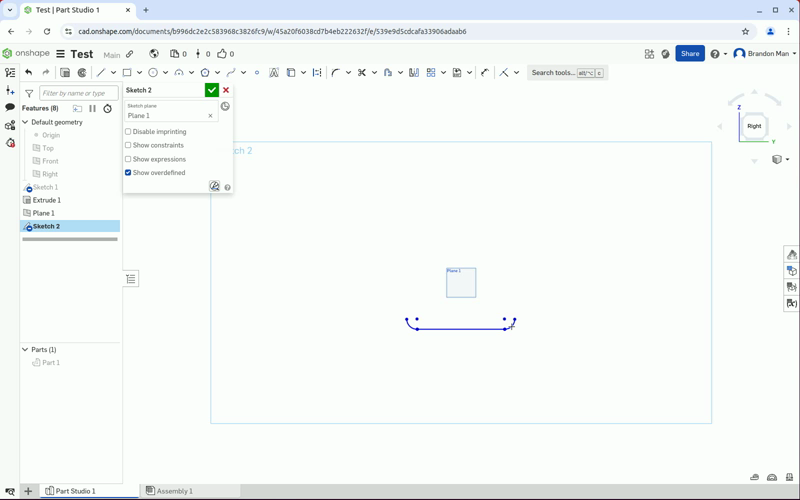
mouse_move(514, 319)
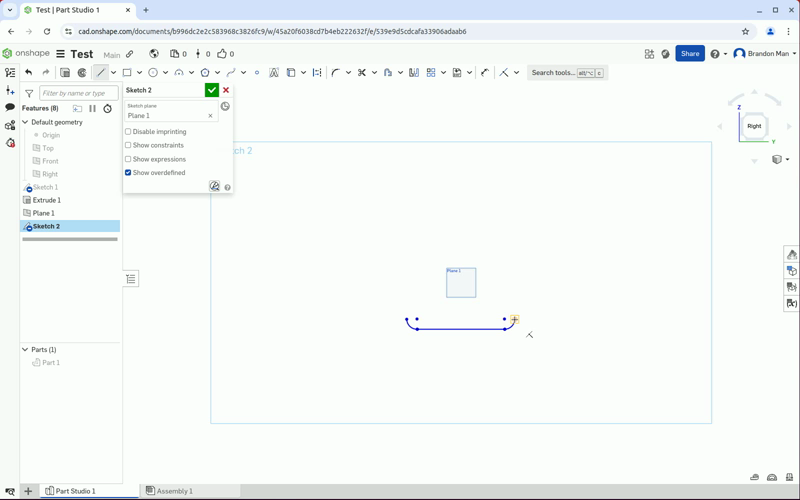
click(514, 319)
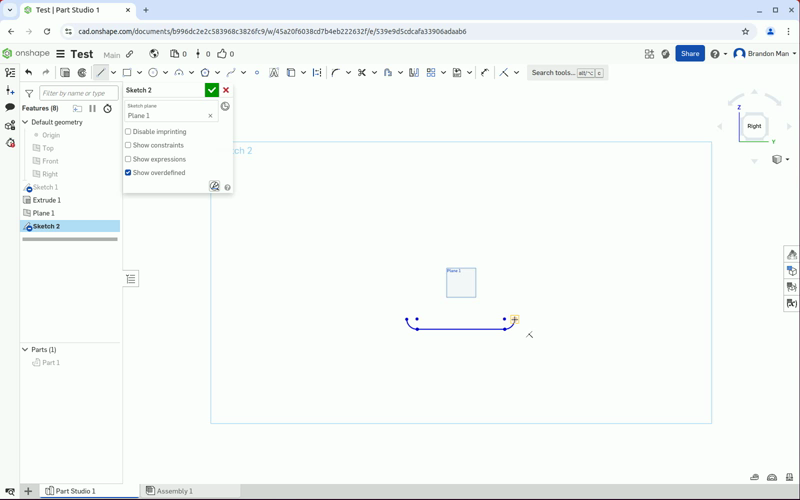
key_down(shift)
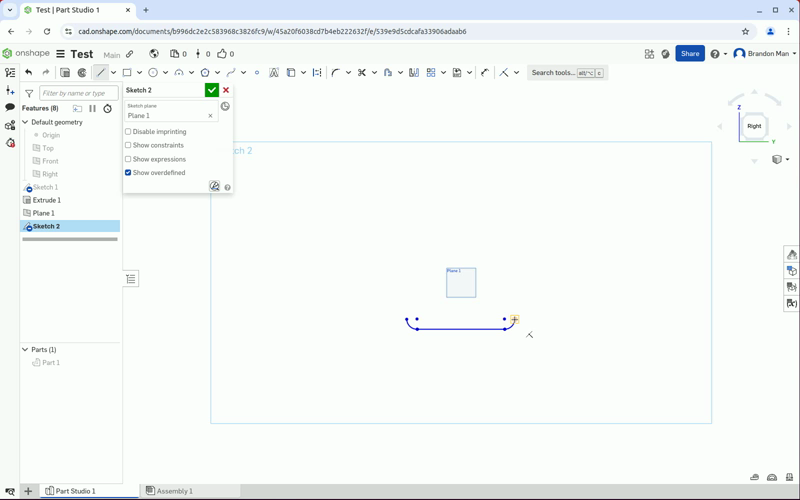
mouse_move(514, 237)
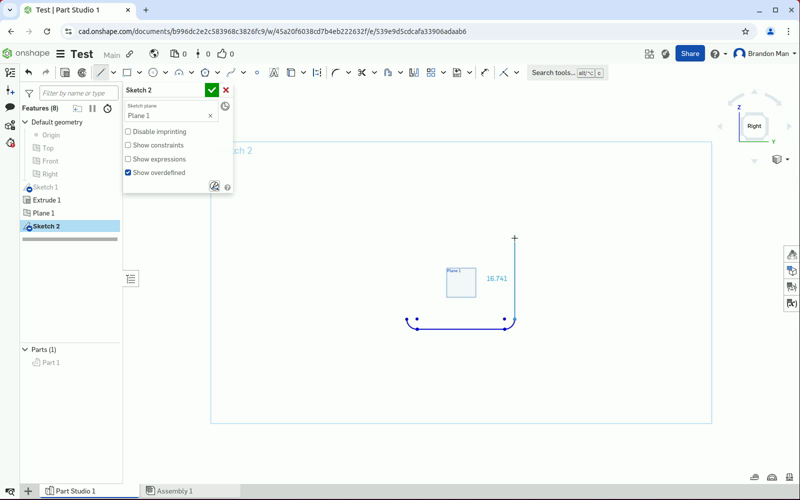
click(514, 237)
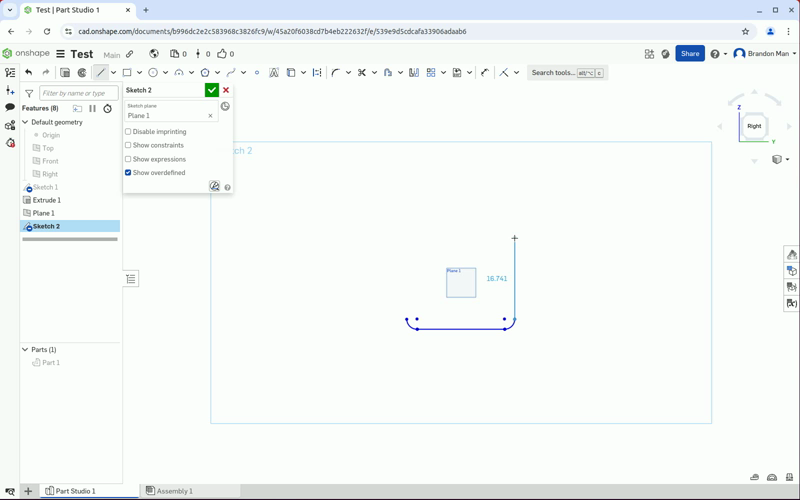
key_up(shift)
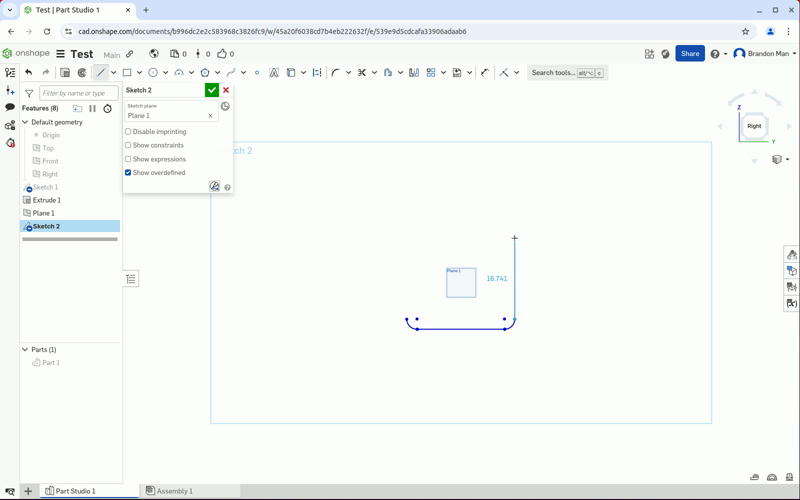
key_down(shift)
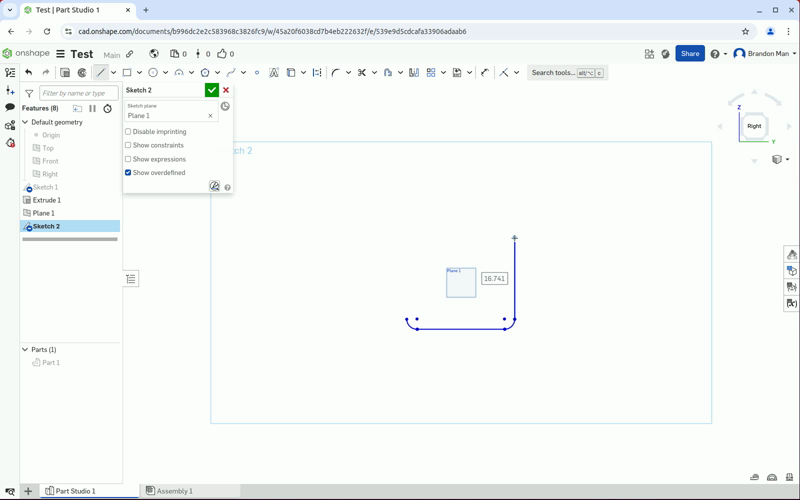
mouse_move(544, 237)
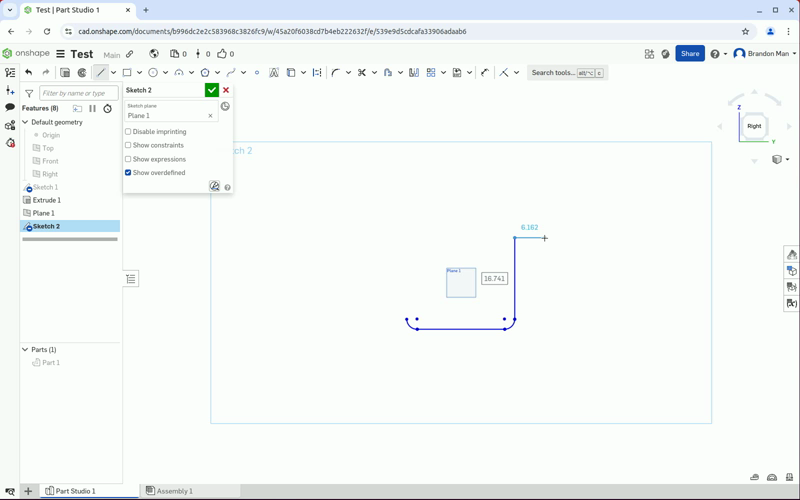
mouse_move(504, 237)
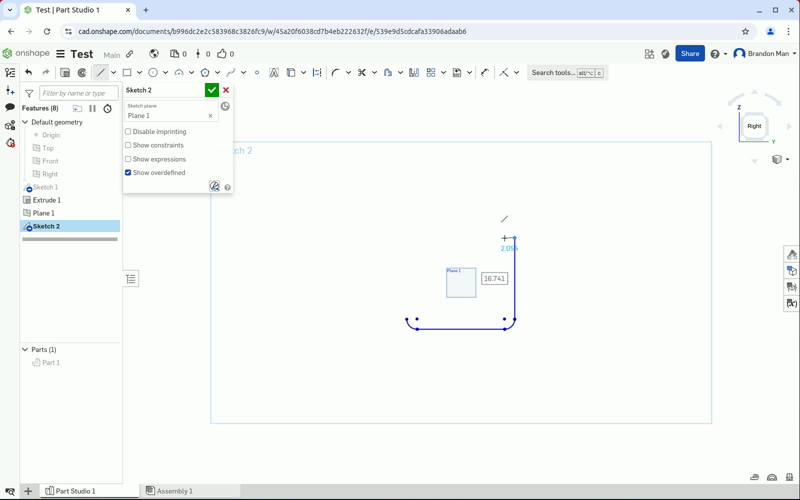
click(504, 237)
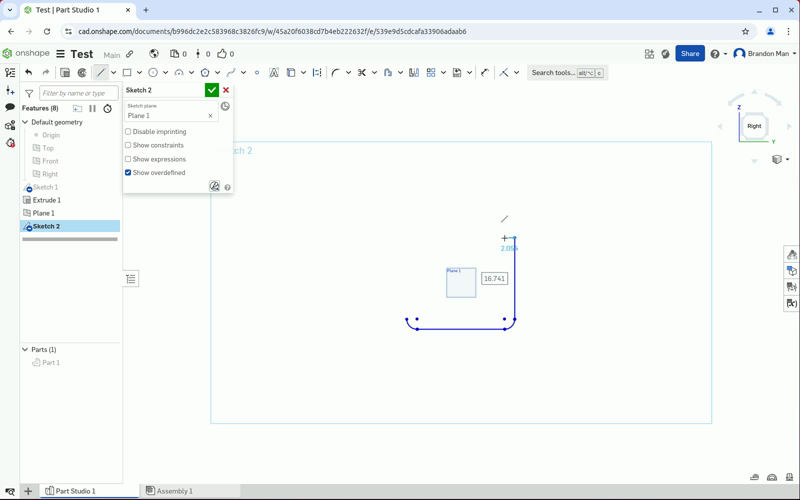
key_up(shift)
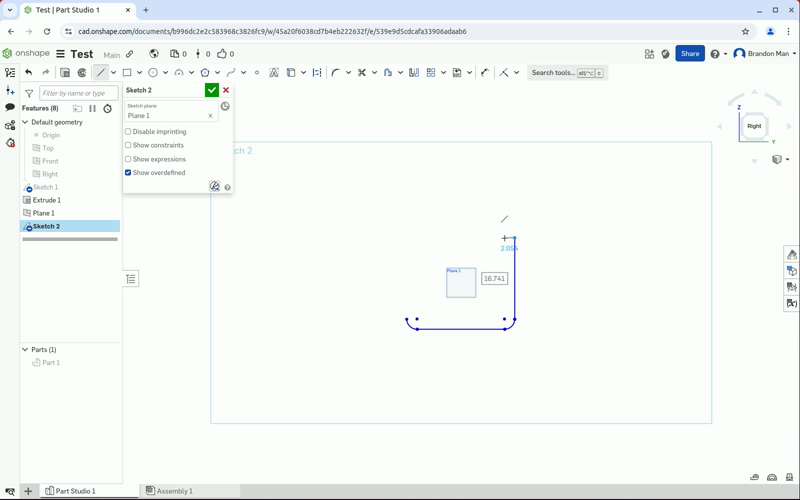
key_down(shift)
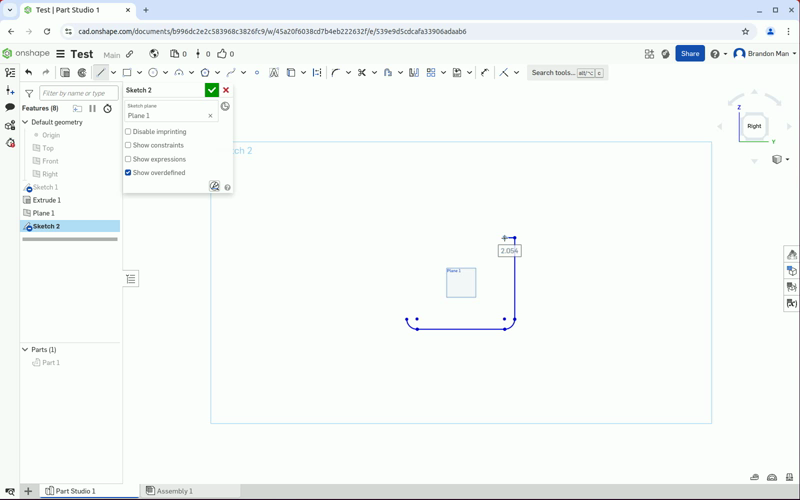
mouse_move(504, 313)
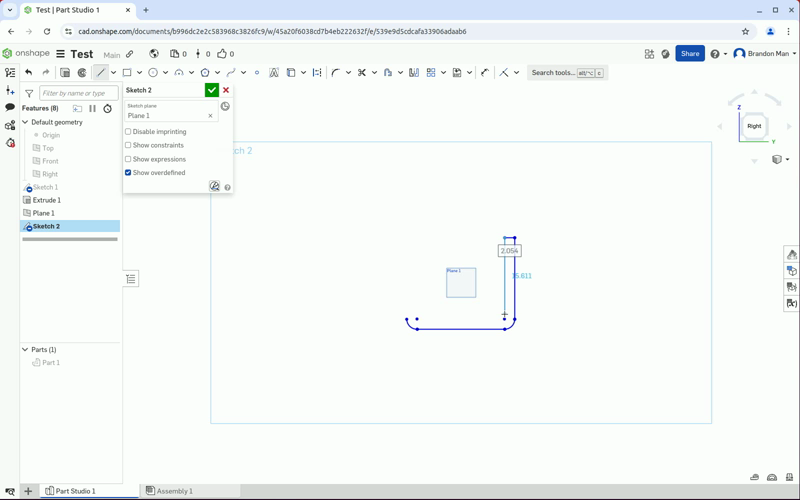
click(504, 313)
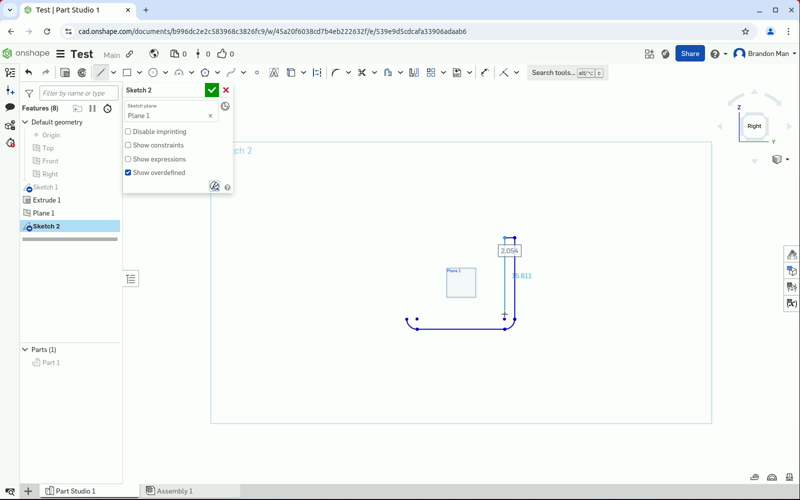
key_up(shift)
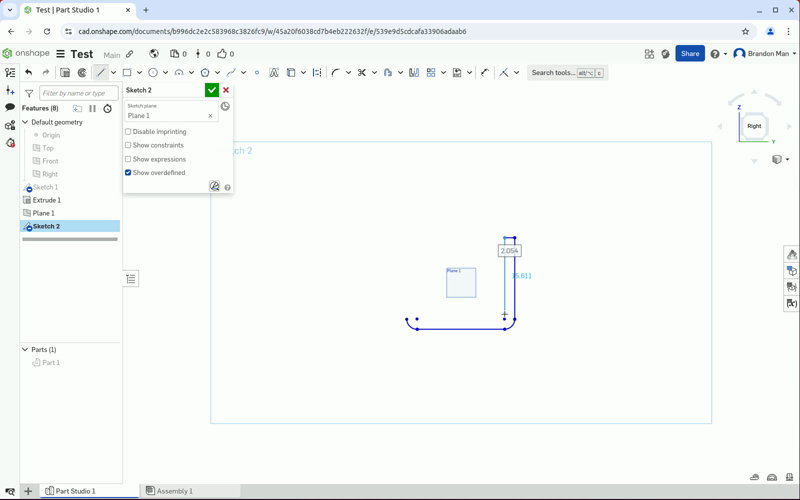
key(esc)
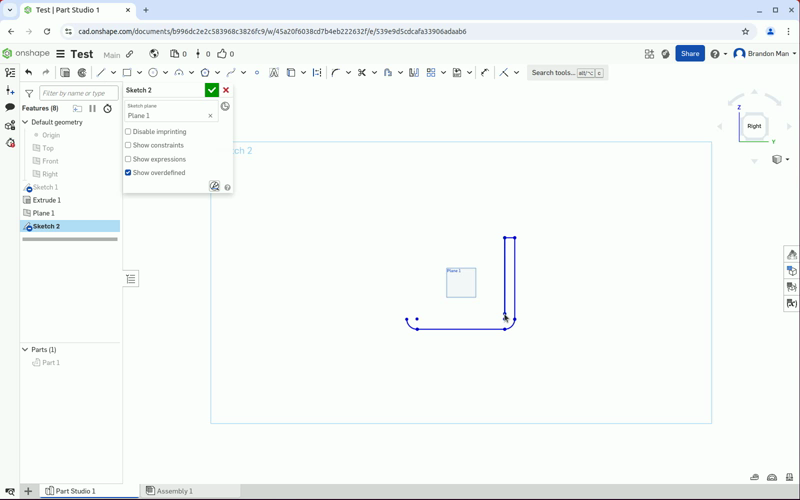
key(a)
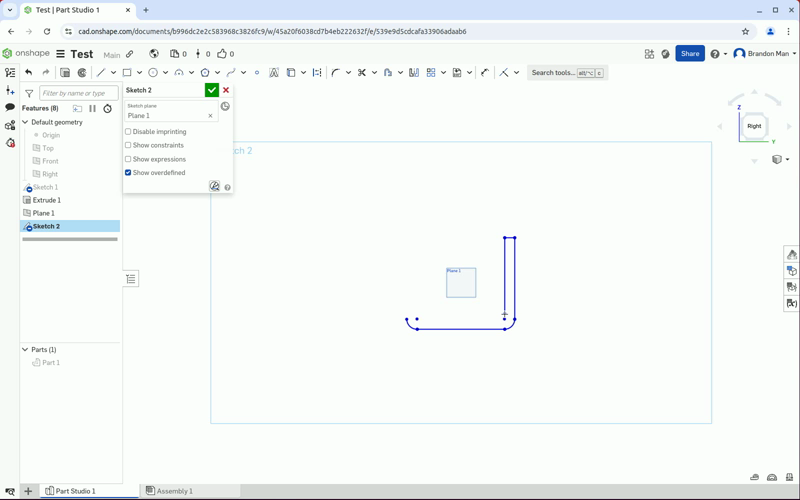
mouse_move(504, 313)
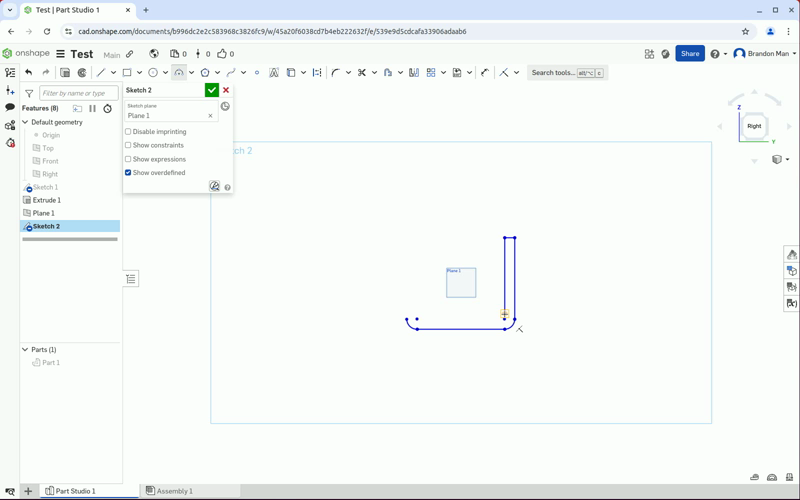
click(504, 313)
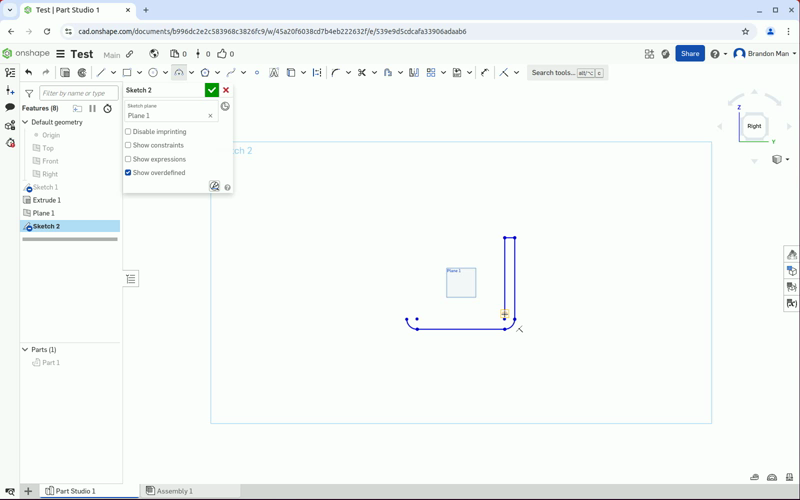
key_down(shift)
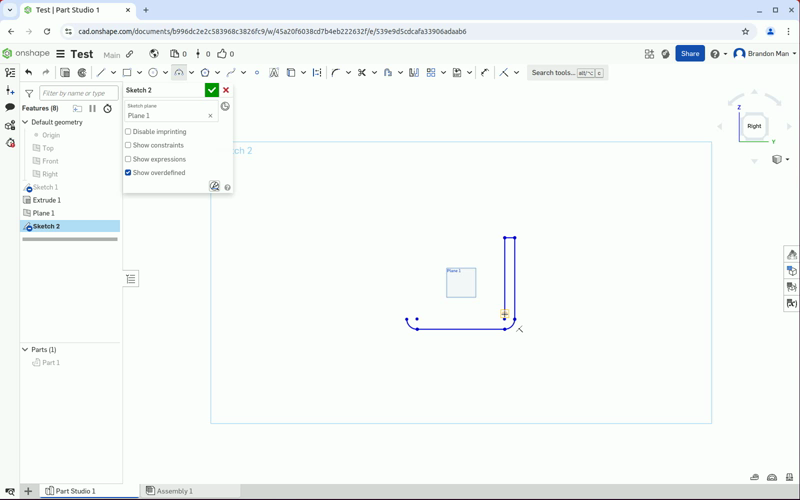
mouse_move(498, 319)
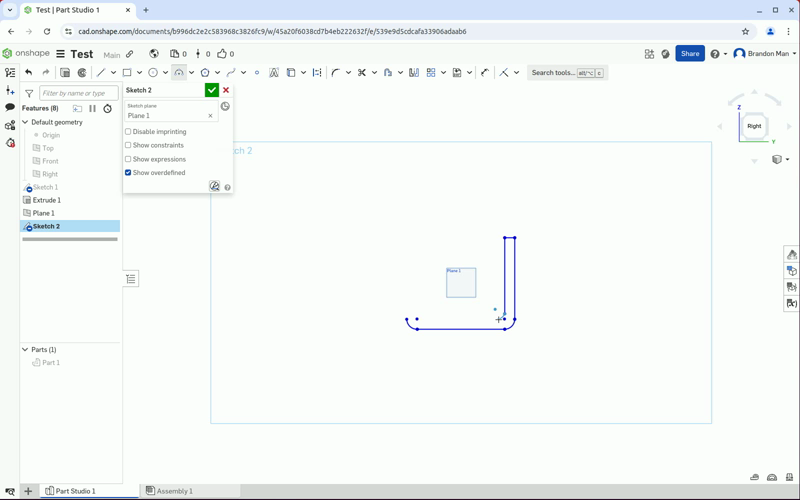
click(498, 319)
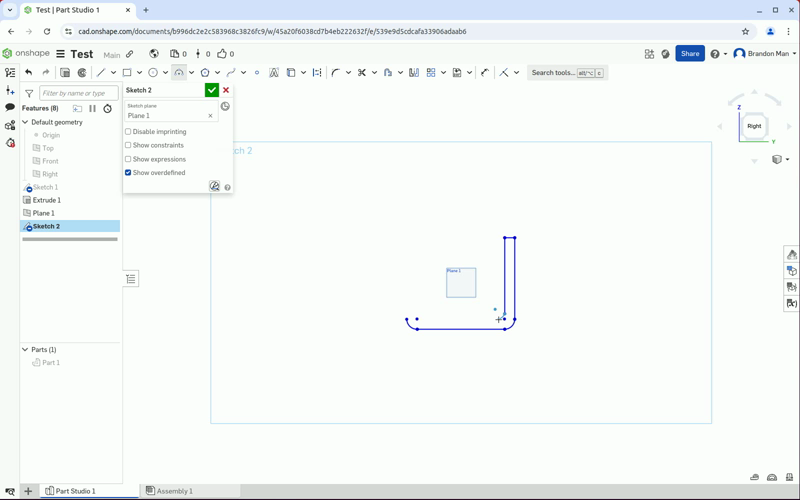
mouse_move(502, 317)
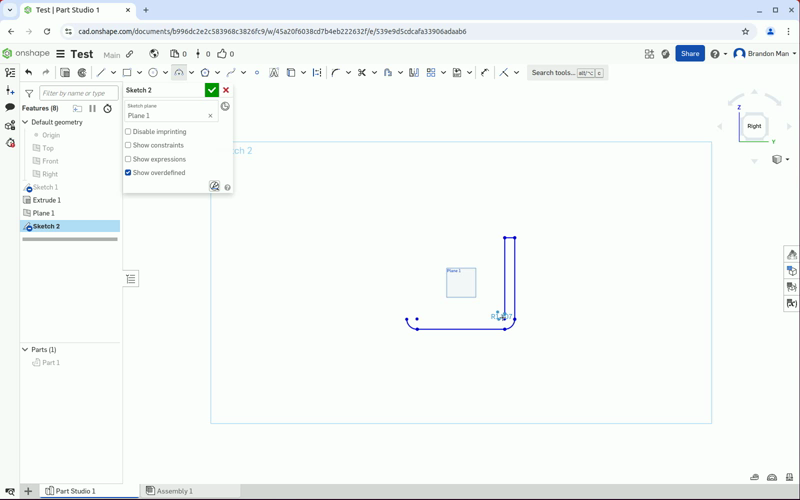
scroll(6)
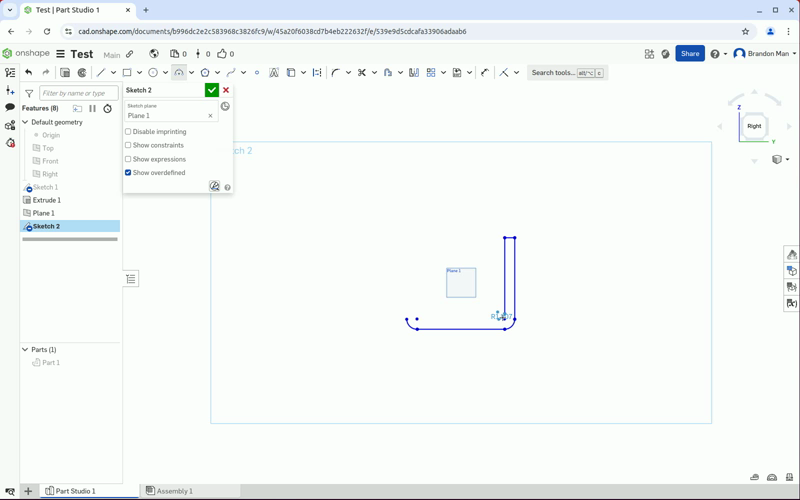
scroll(6)
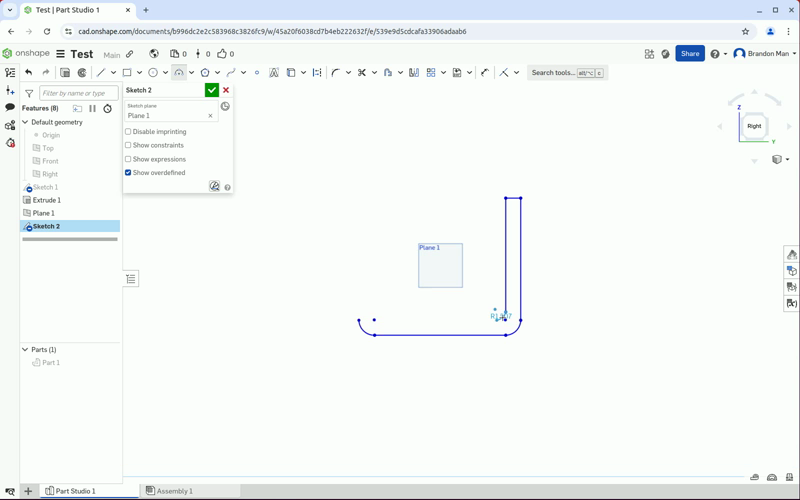
scroll(6)
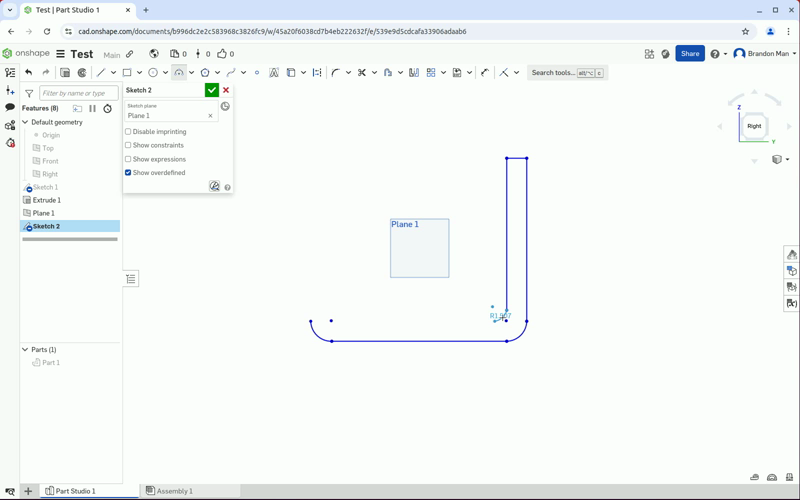
scroll(6)
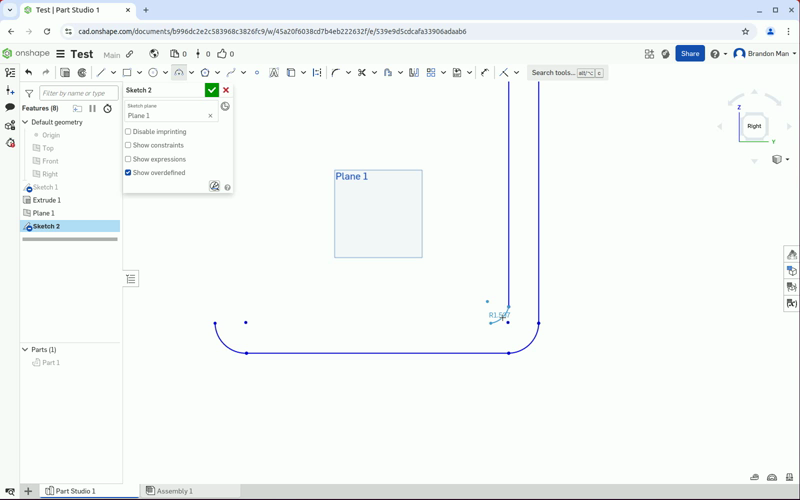
scroll(6)
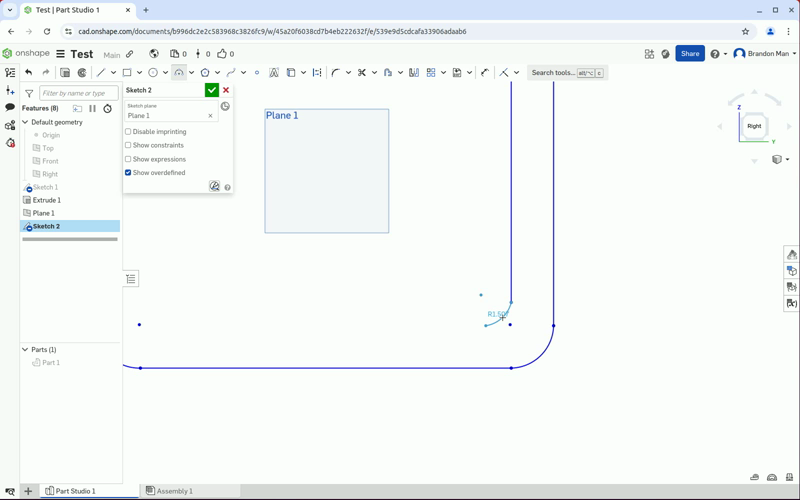
scroll(6)
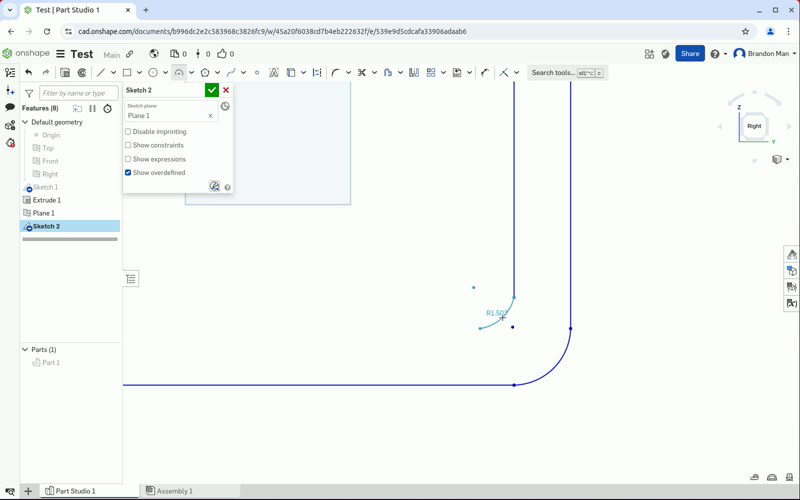
scroll(6)
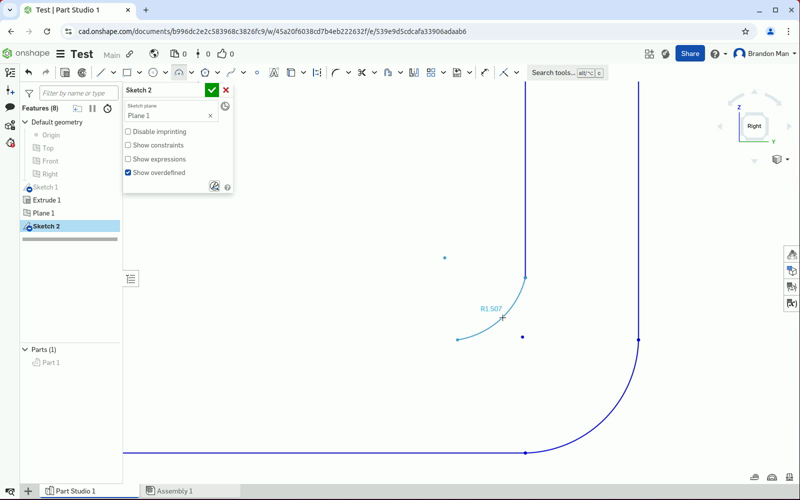
click(502, 317)
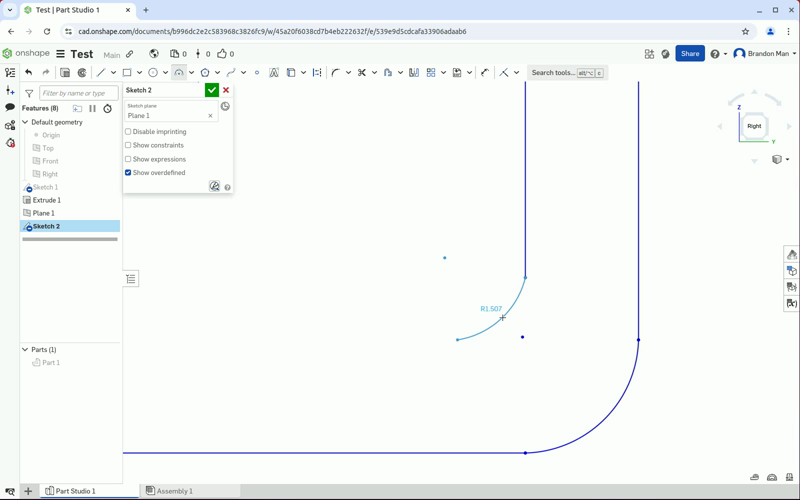
scroll(-6)
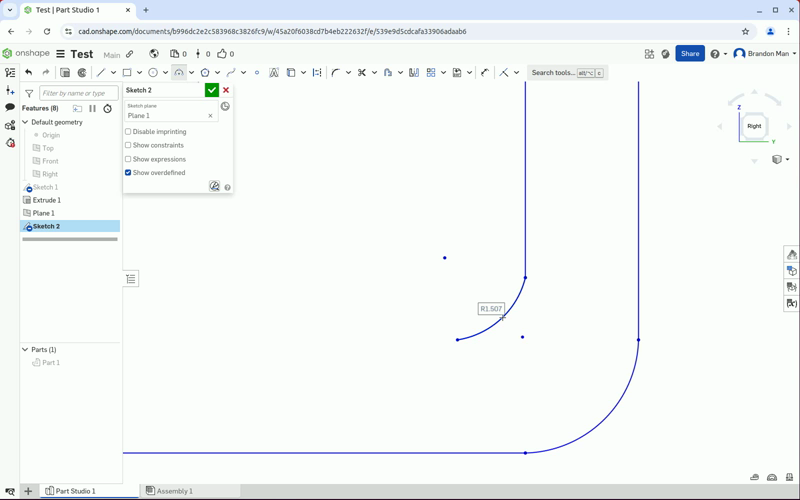
scroll(-6)
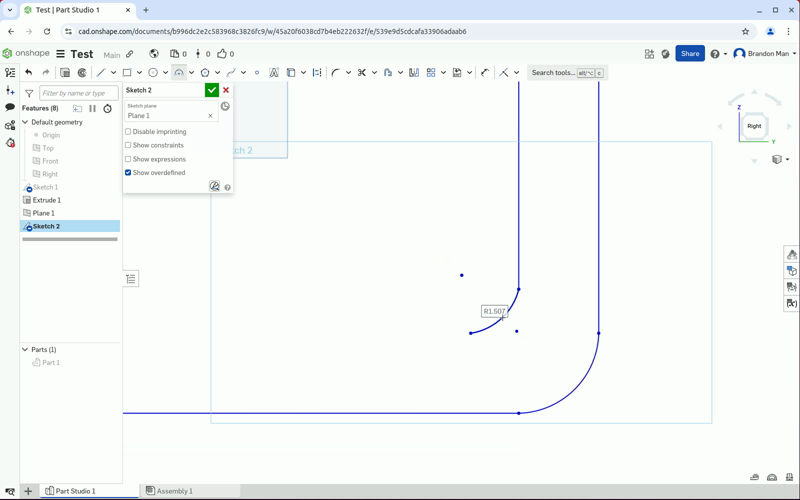
scroll(-6)
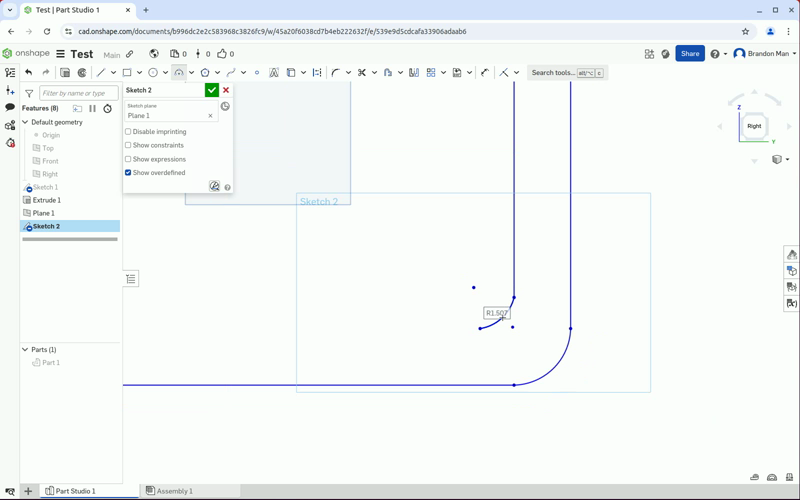
scroll(-6)
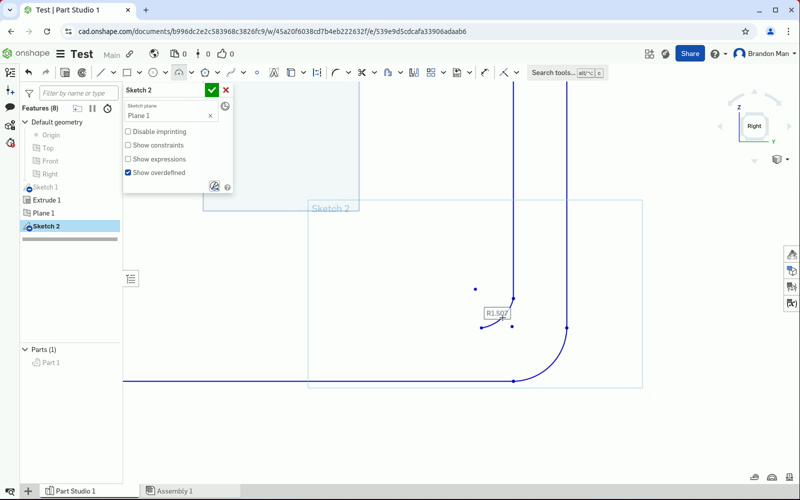
scroll(-6)
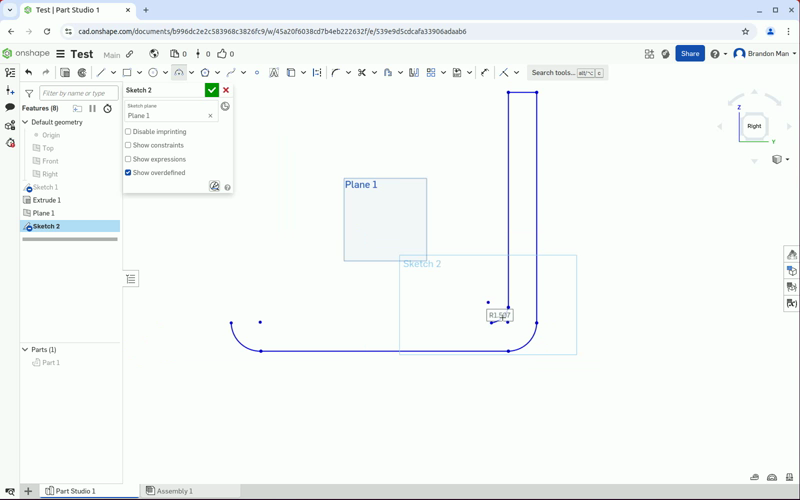
scroll(-6)
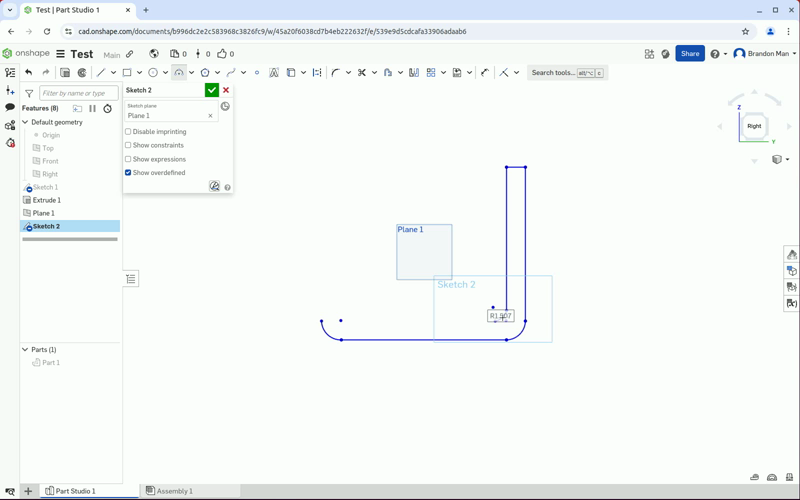
scroll(-6)
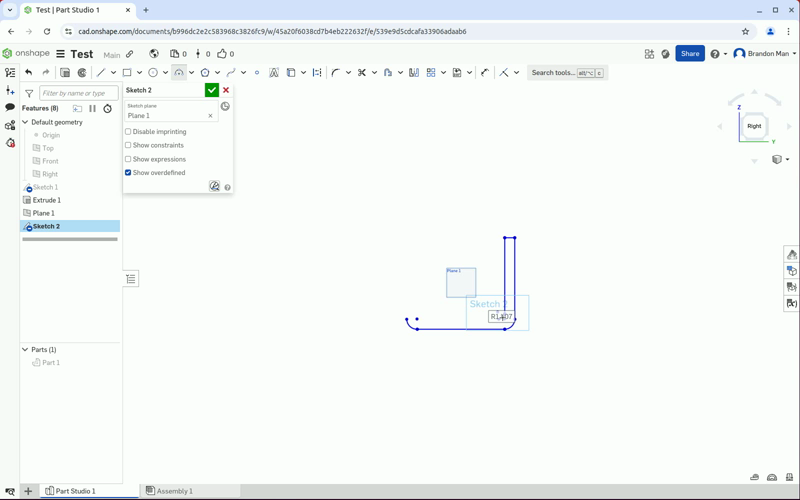
key_up(shift)
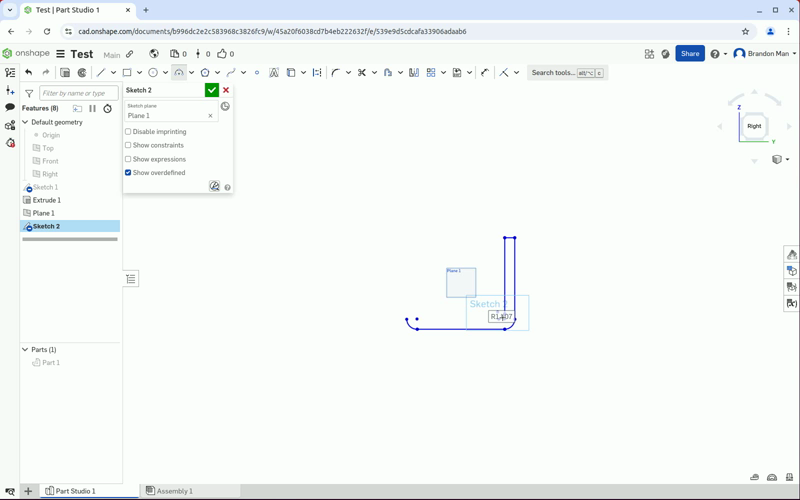
key(esc)
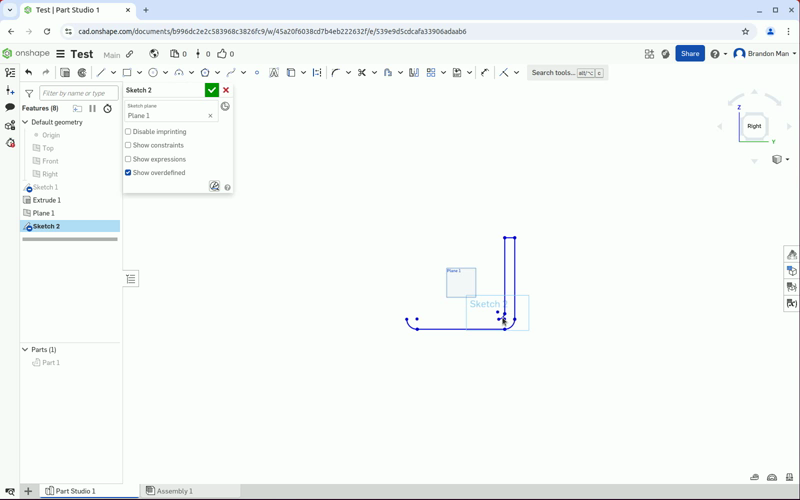
key(l)
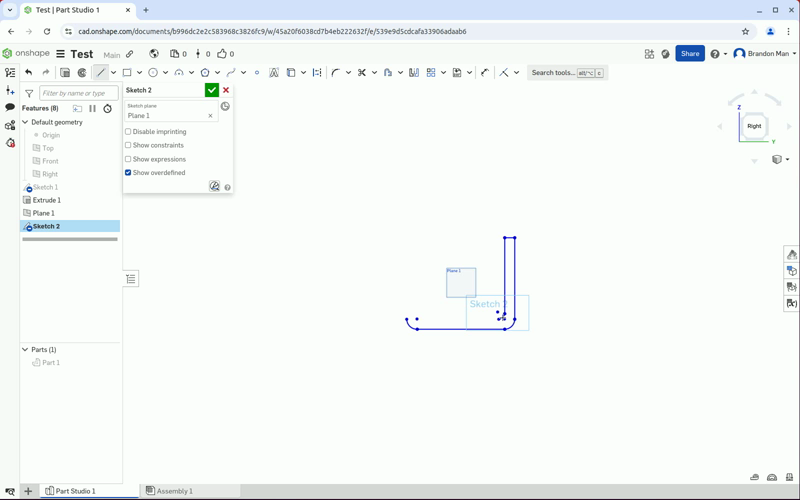
mouse_move(498, 319)
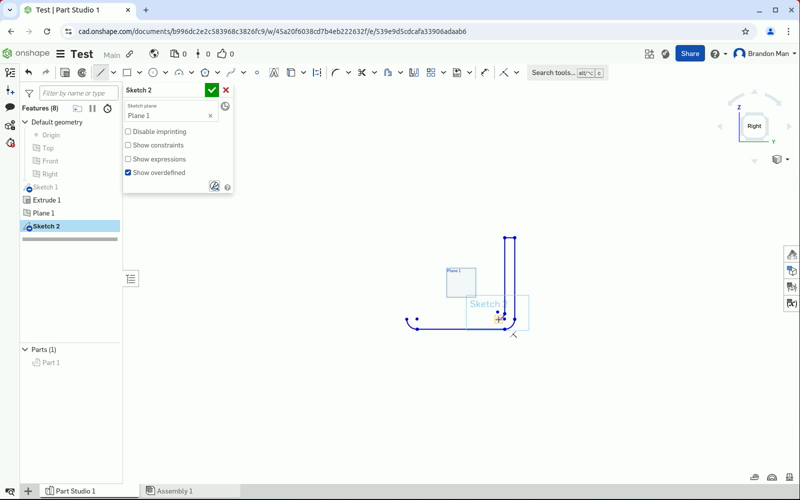
scroll(6)
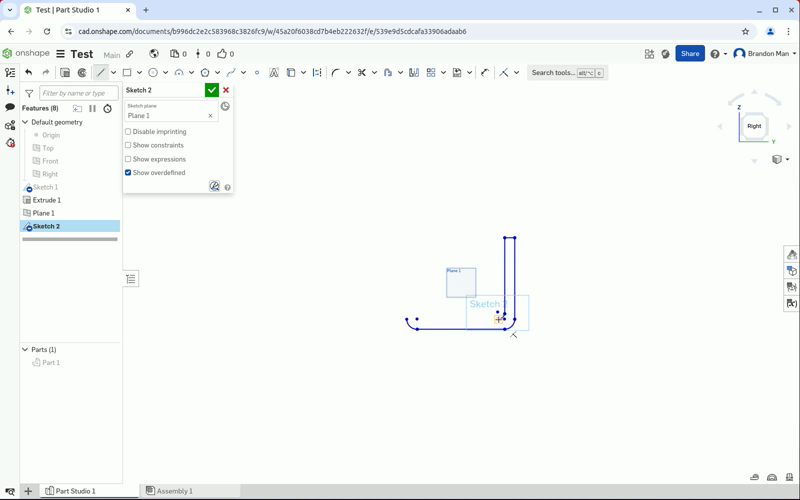
scroll(6)
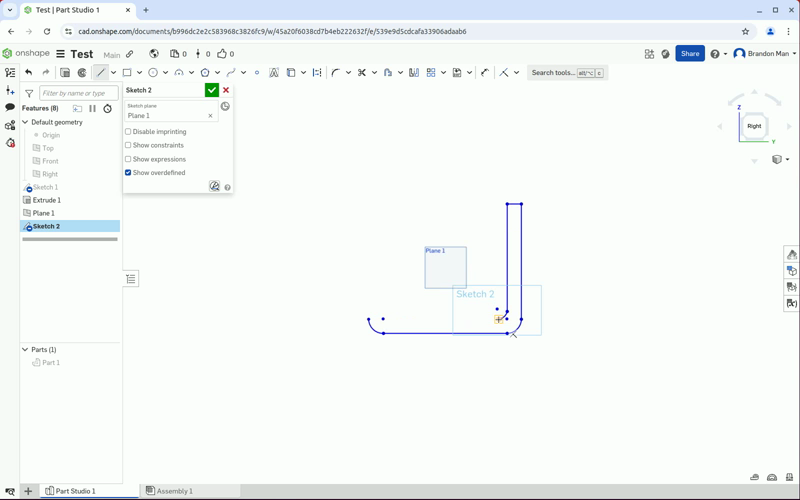
scroll(6)
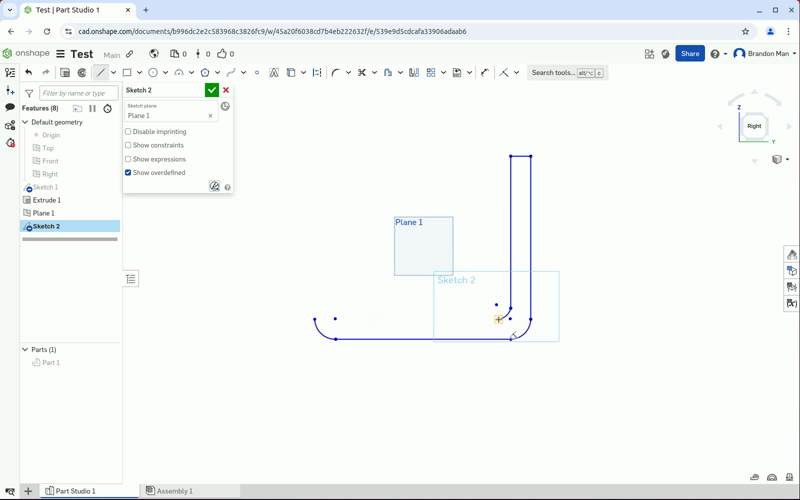
scroll(6)
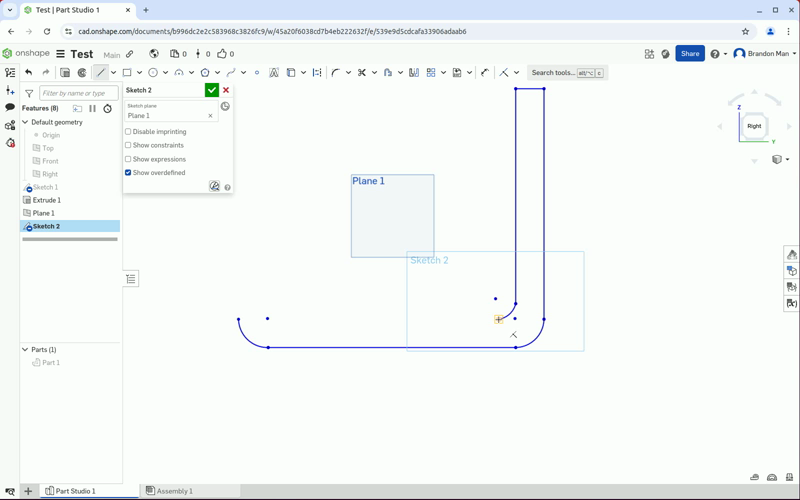
scroll(6)
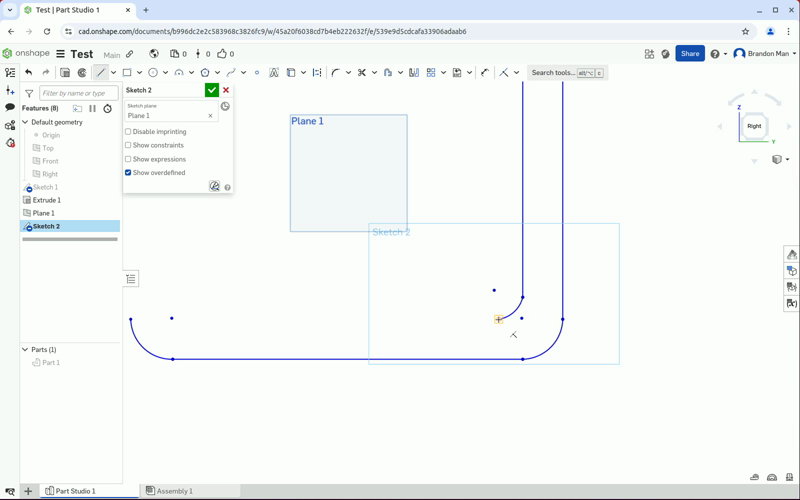
scroll(6)
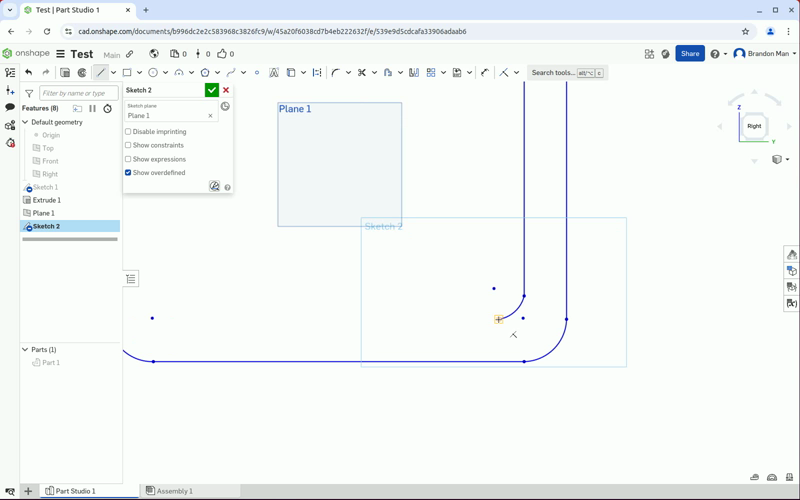
scroll(6)
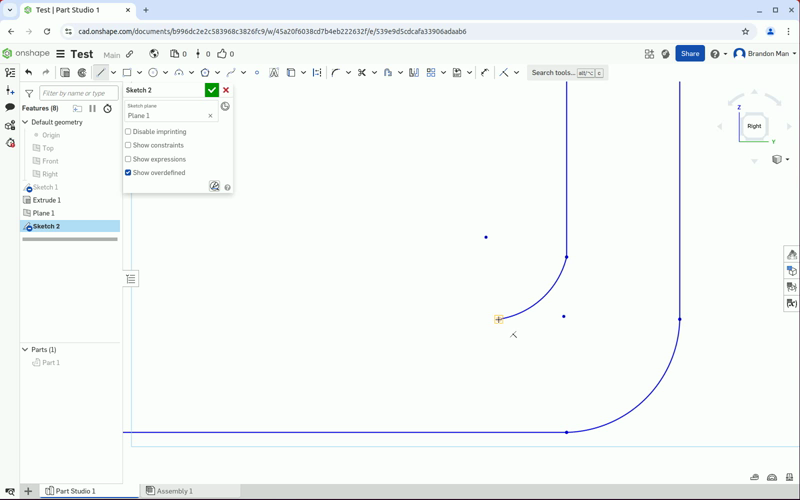
click(498, 319)
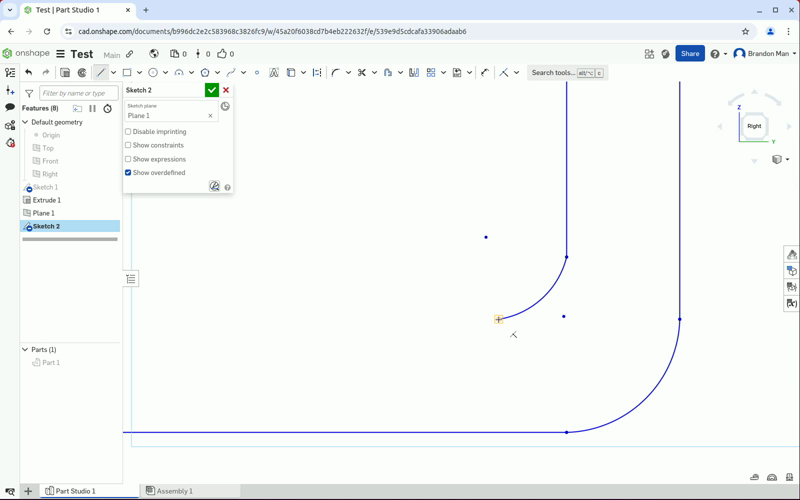
scroll(-6)
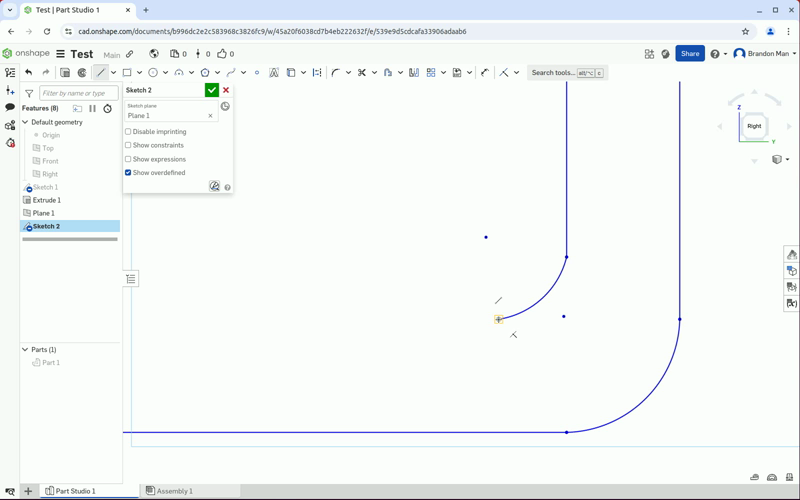
scroll(-6)
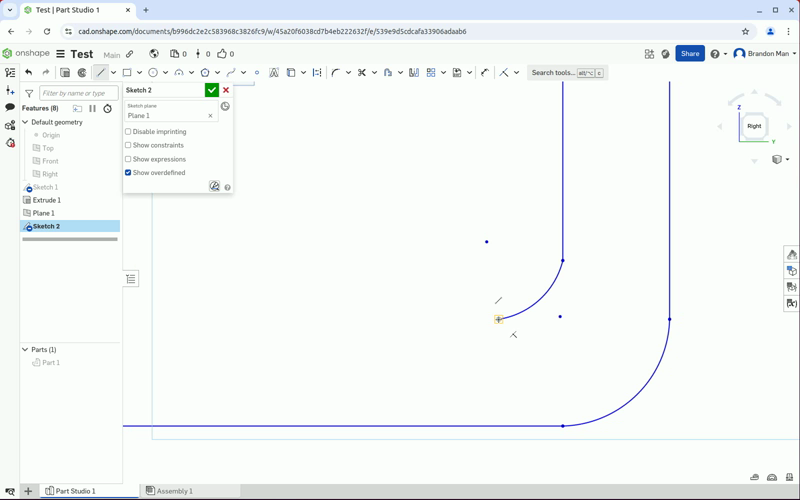
scroll(-6)
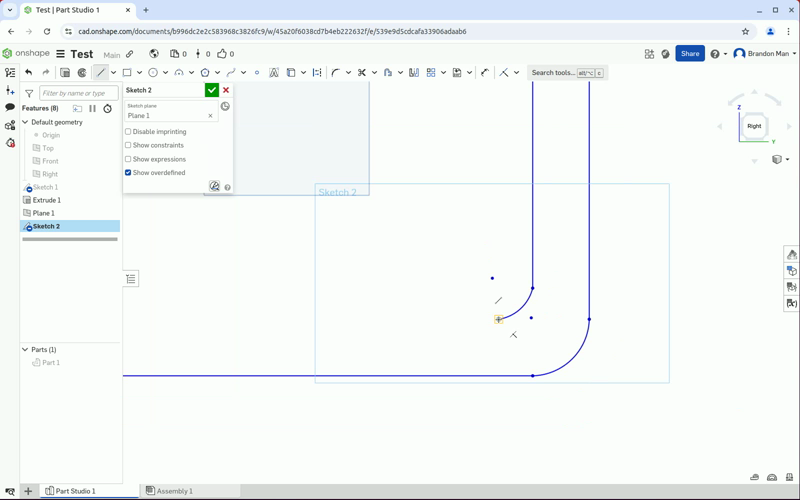
scroll(-6)
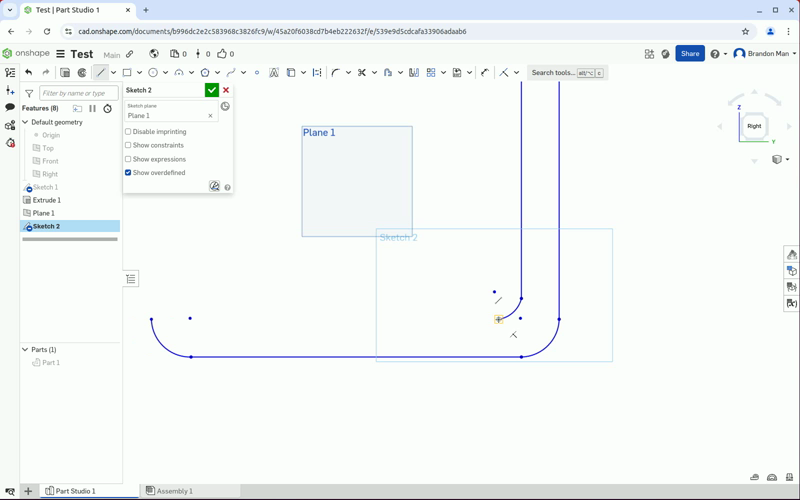
scroll(-6)
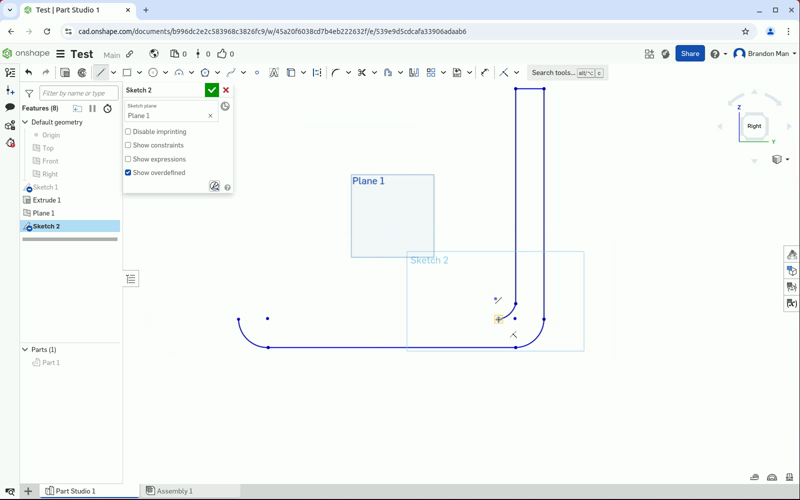
scroll(-6)
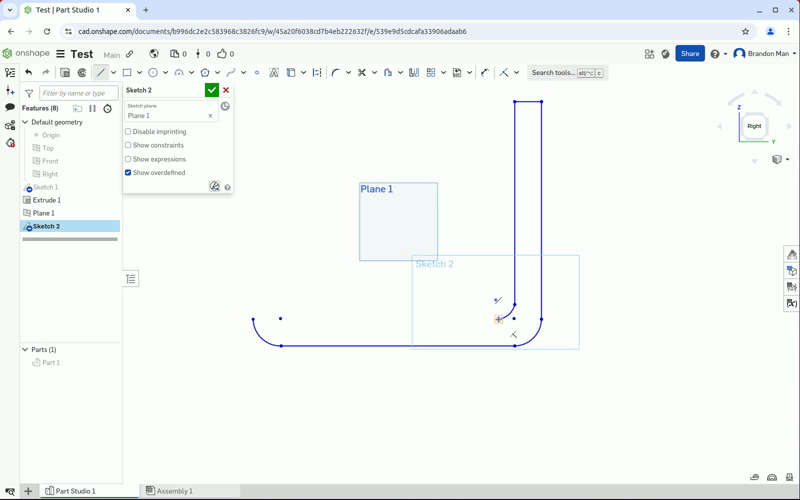
scroll(-6)
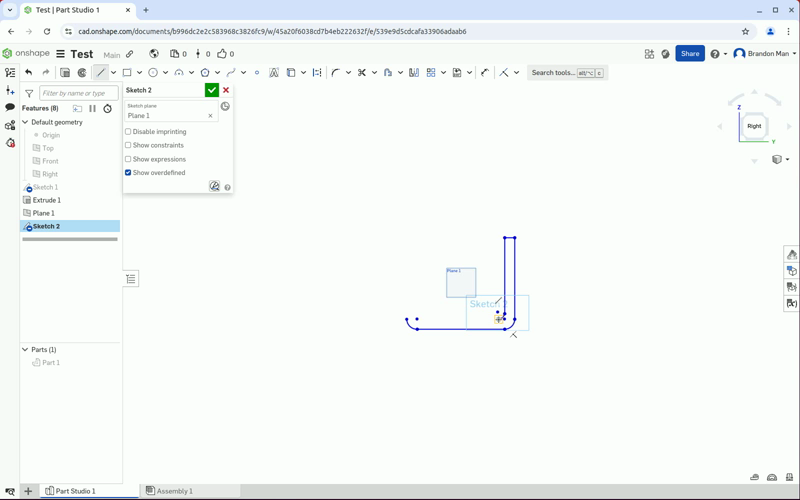
key_down(shift)
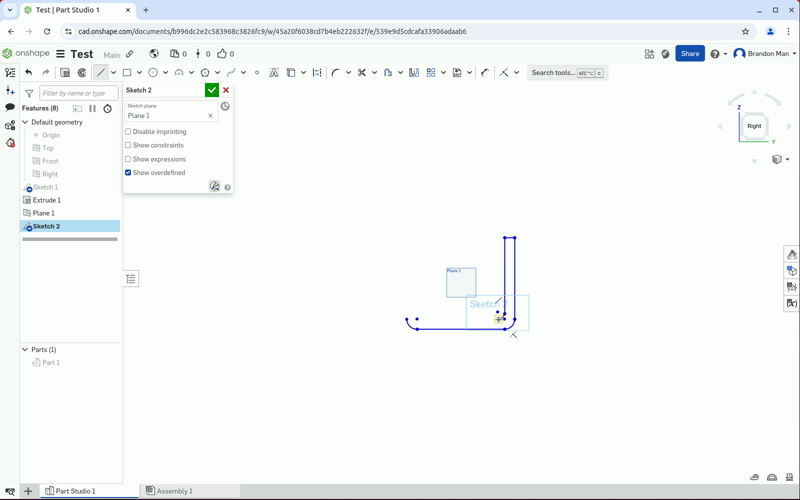
mouse_move(422, 319)
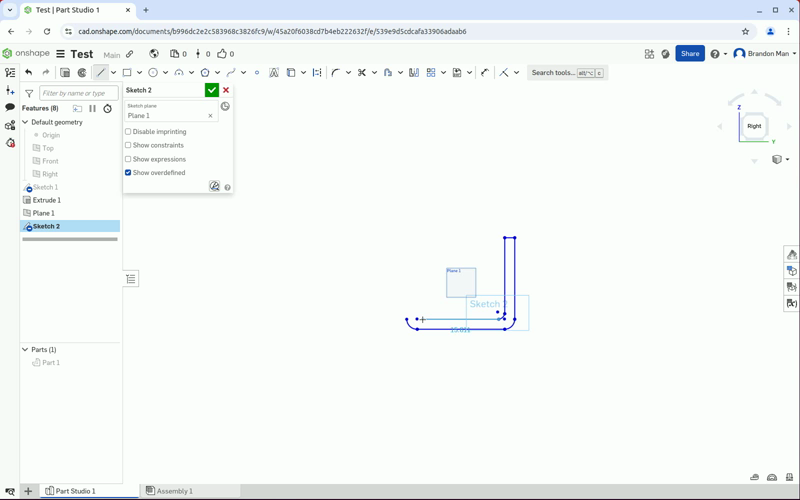
click(422, 319)
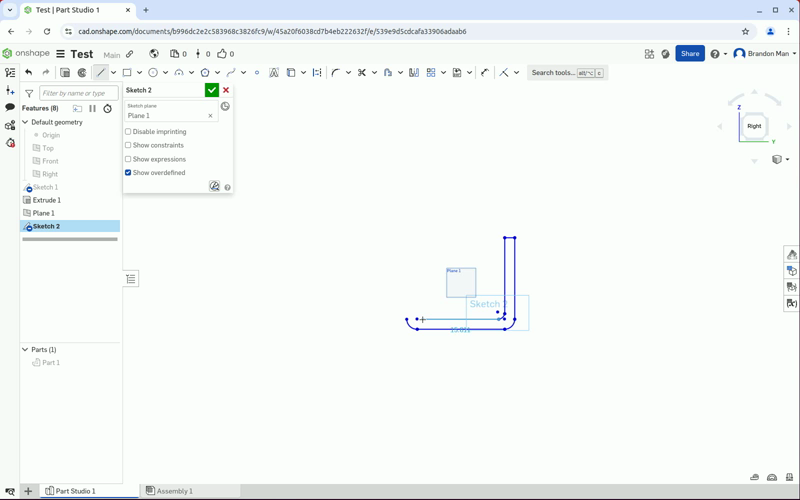
key_up(shift)
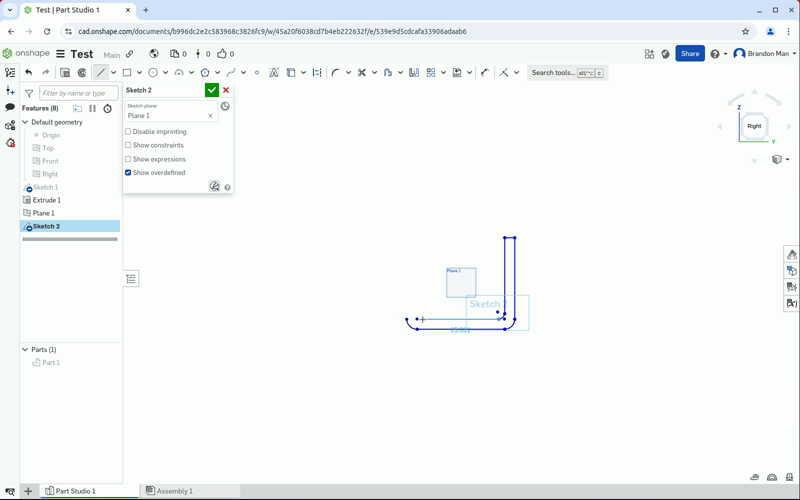
key(esc)
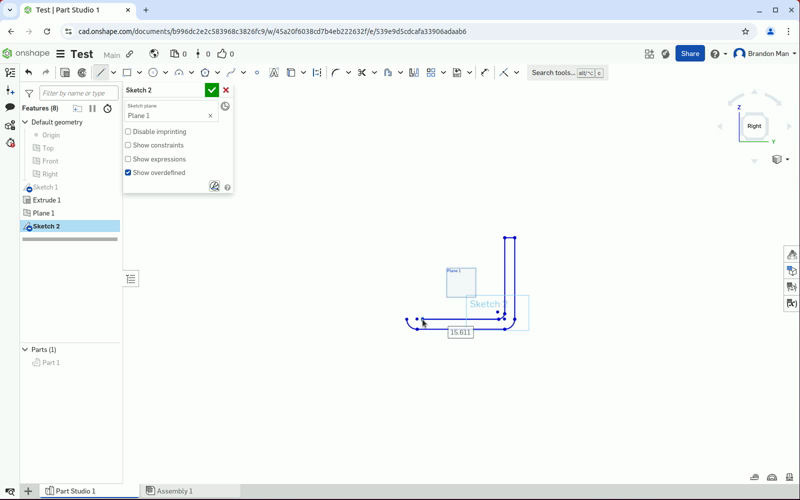
key(a)
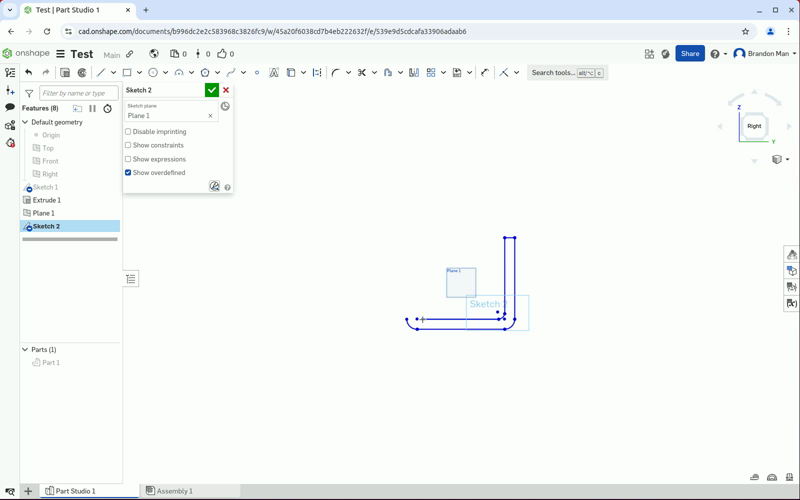
mouse_move(422, 319)
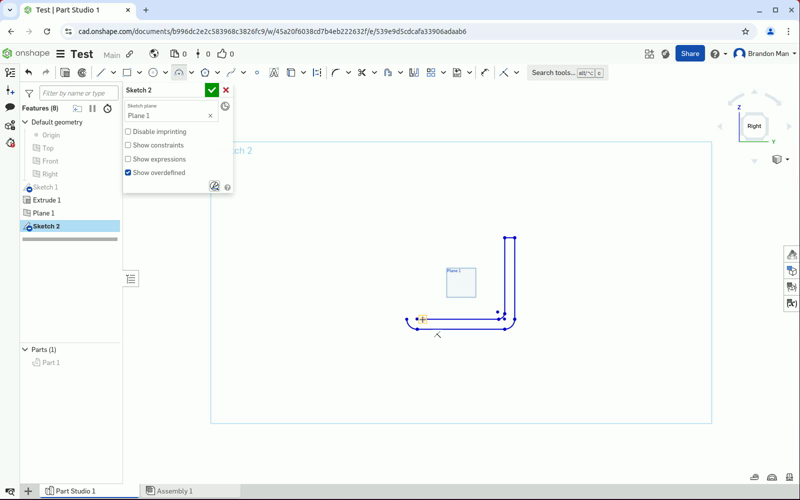
click(422, 319)
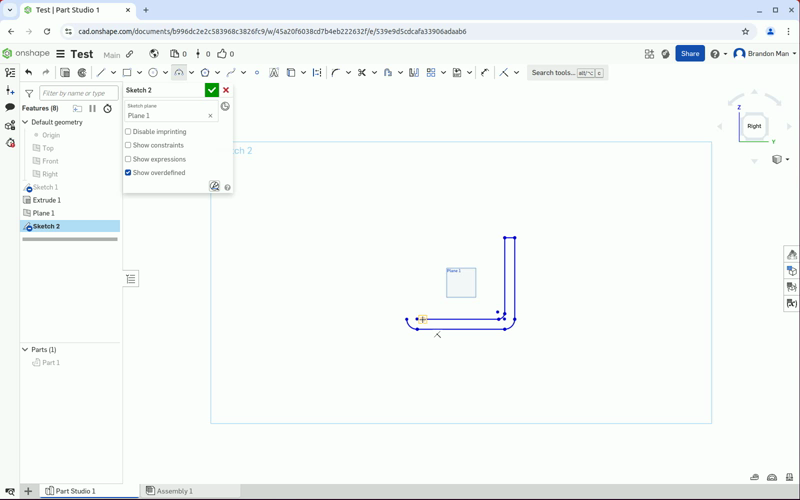
key_down(shift)
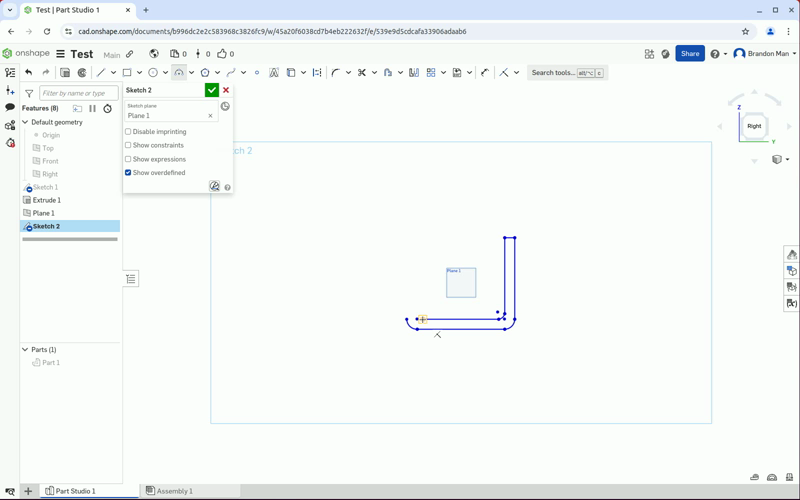
mouse_move(417, 313)
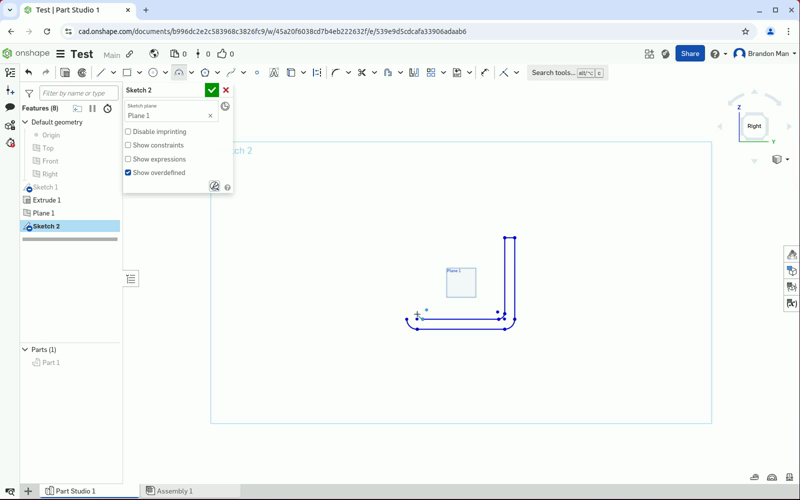
click(417, 313)
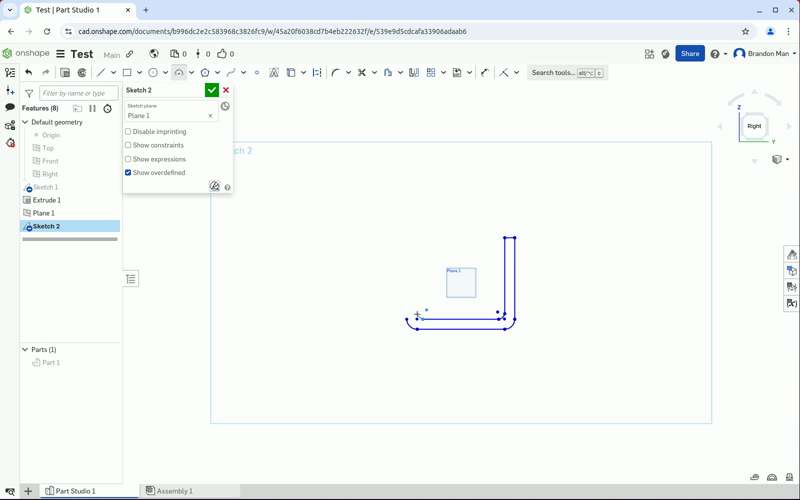
mouse_move(418, 317)
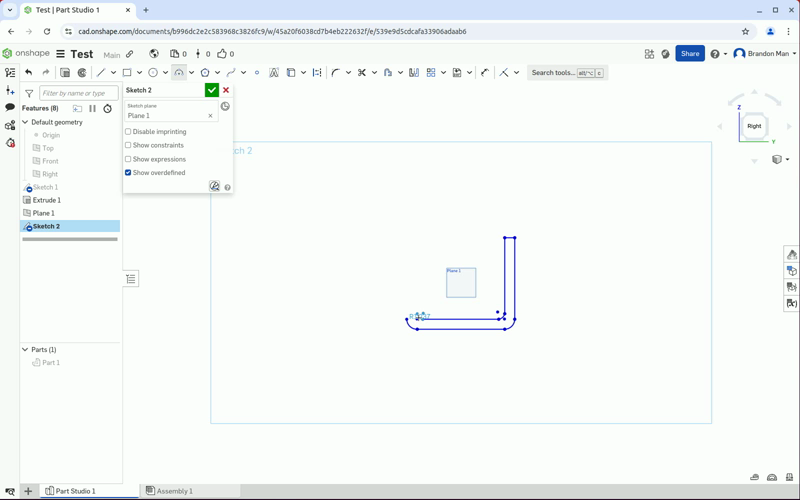
scroll(6)
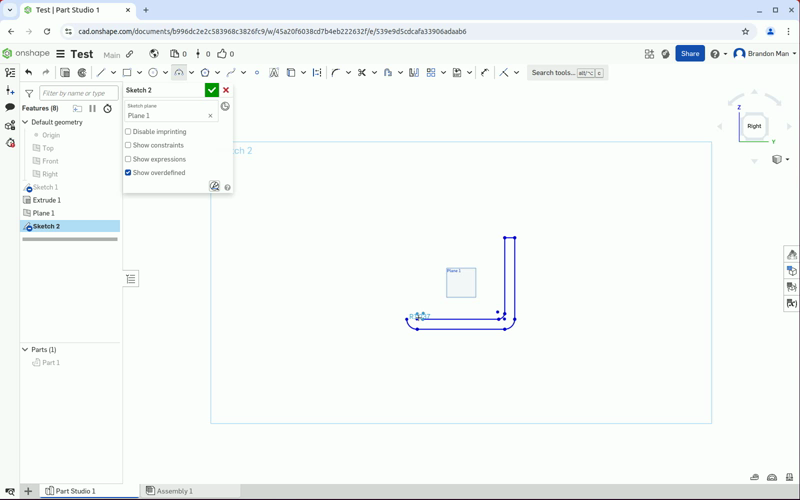
scroll(6)
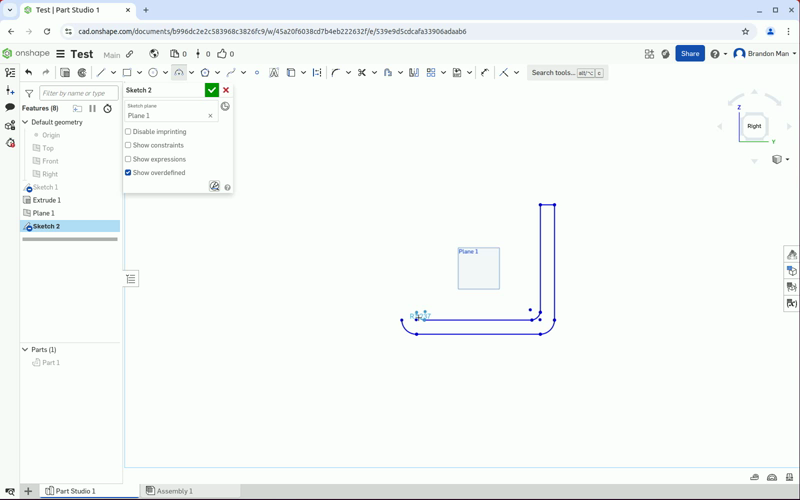
scroll(6)
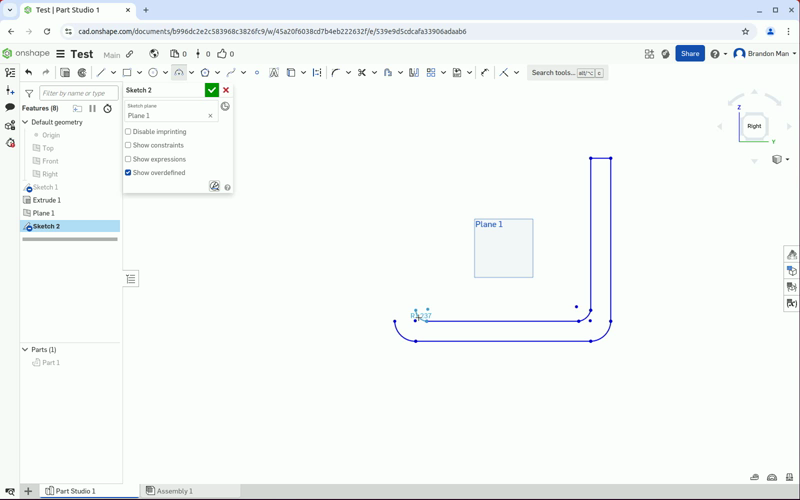
scroll(6)
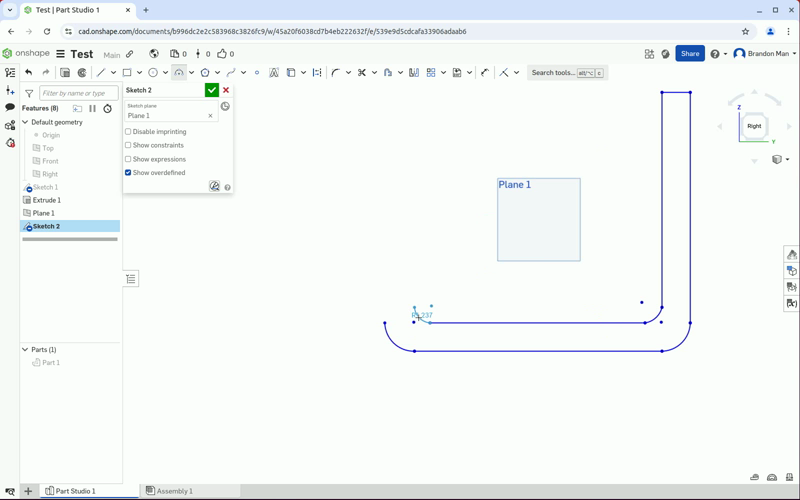
scroll(6)
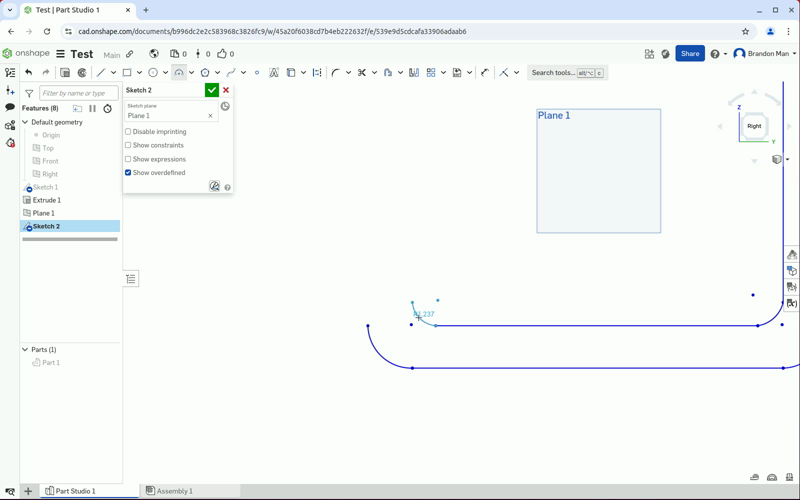
scroll(6)
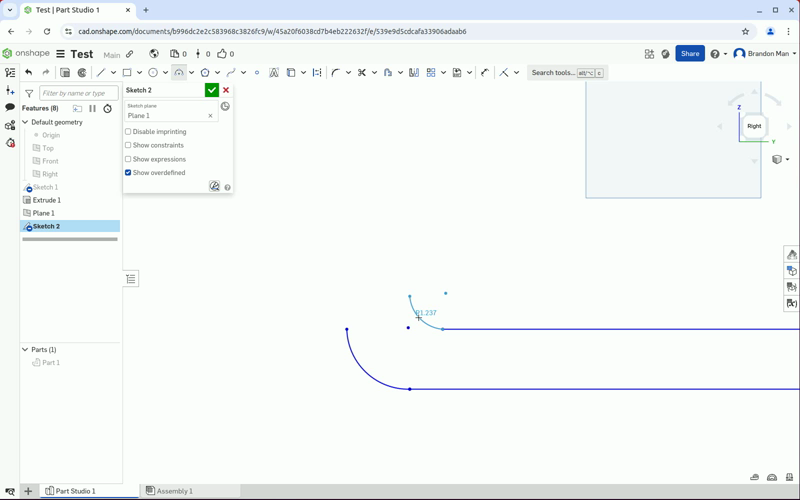
scroll(6)
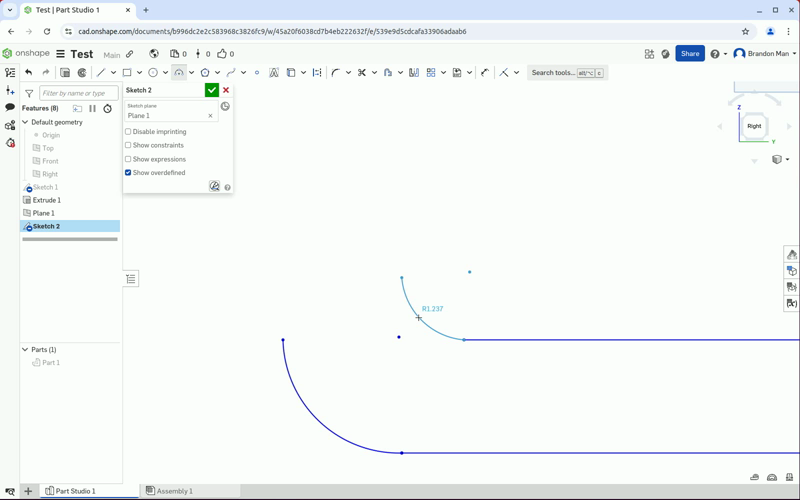
click(418, 317)
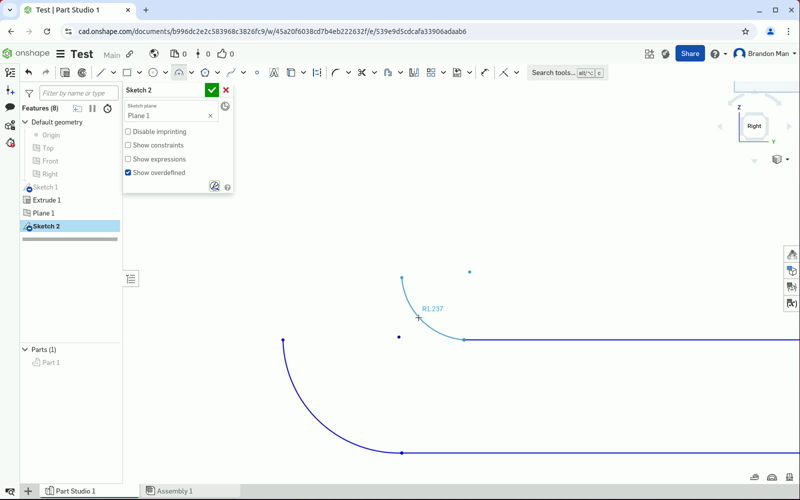
scroll(-6)
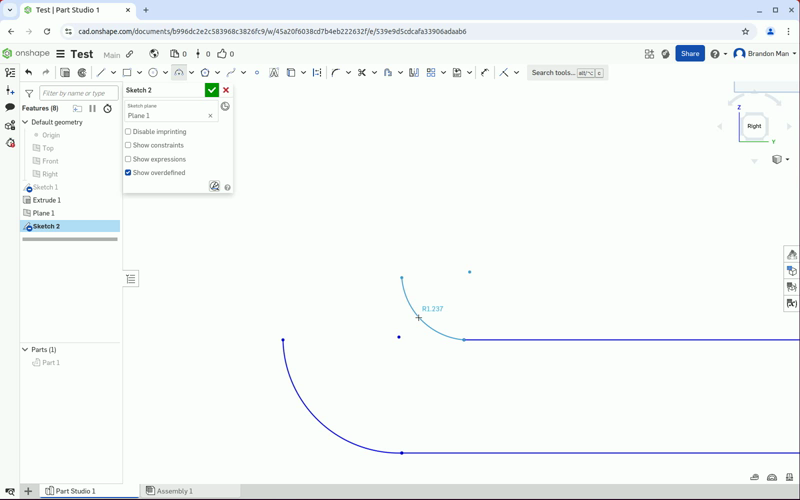
scroll(-6)
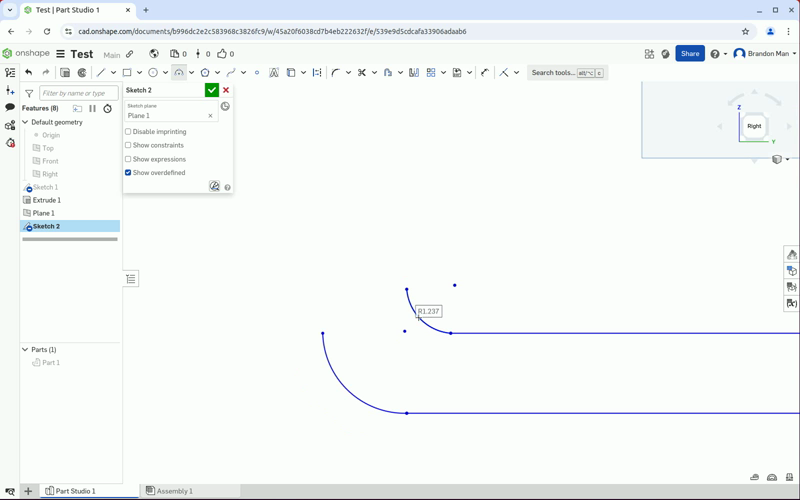
scroll(-6)
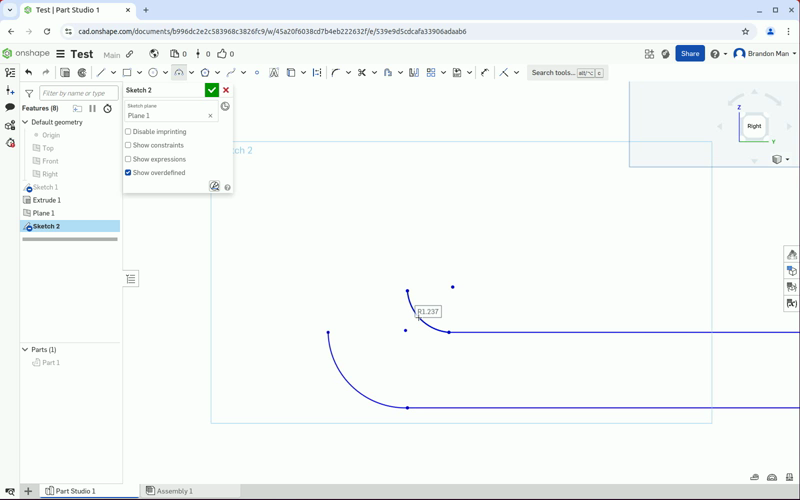
scroll(-6)
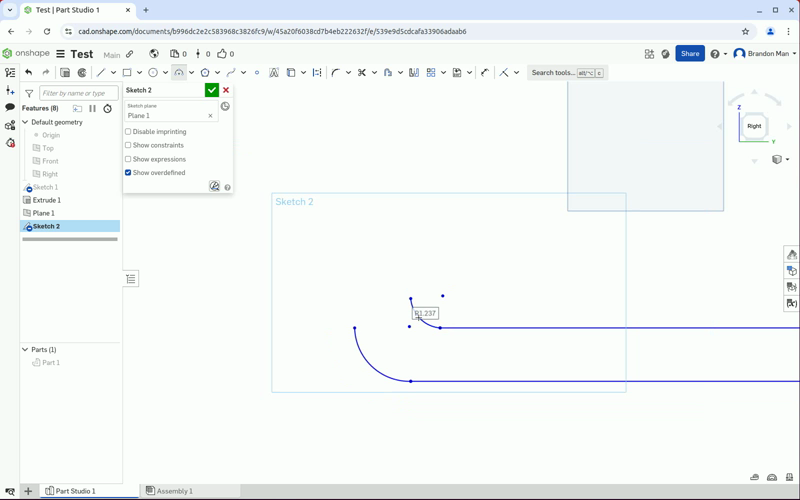
scroll(-6)
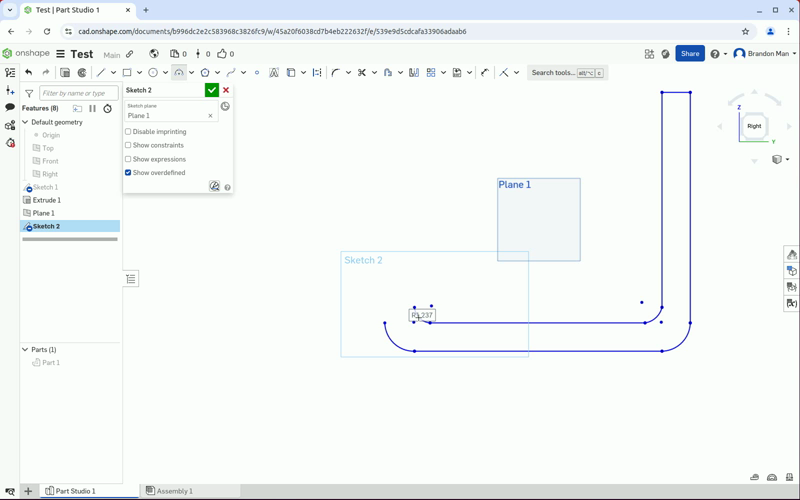
scroll(-6)
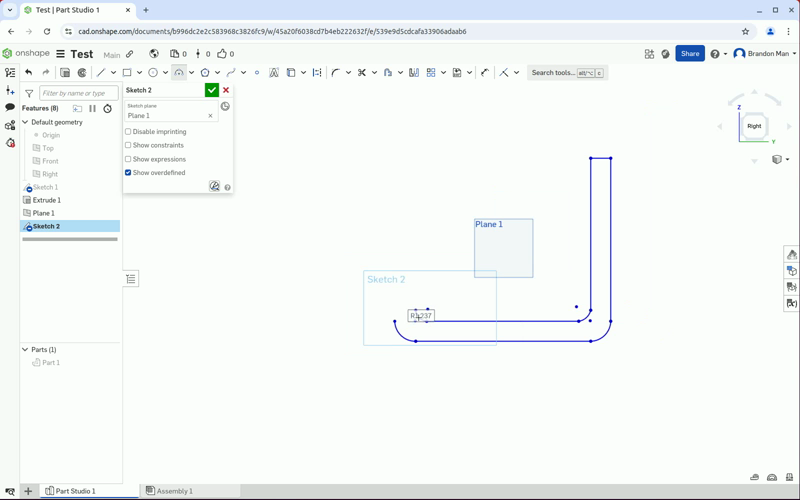
scroll(-6)
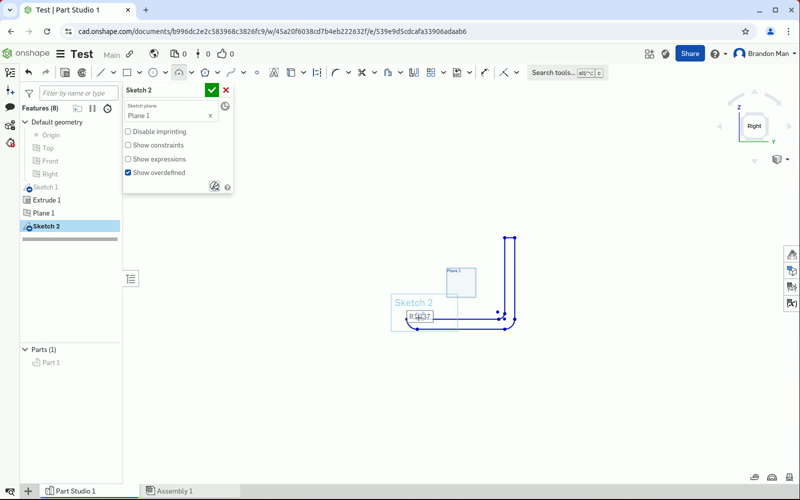
key_up(shift)
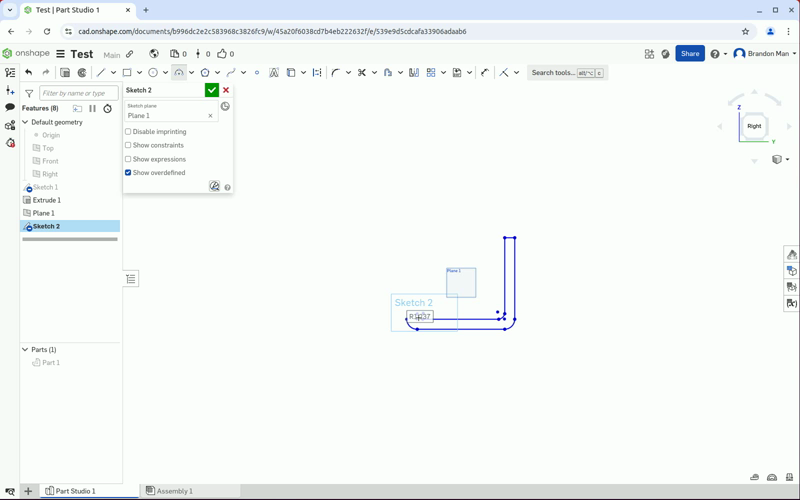
key(esc)
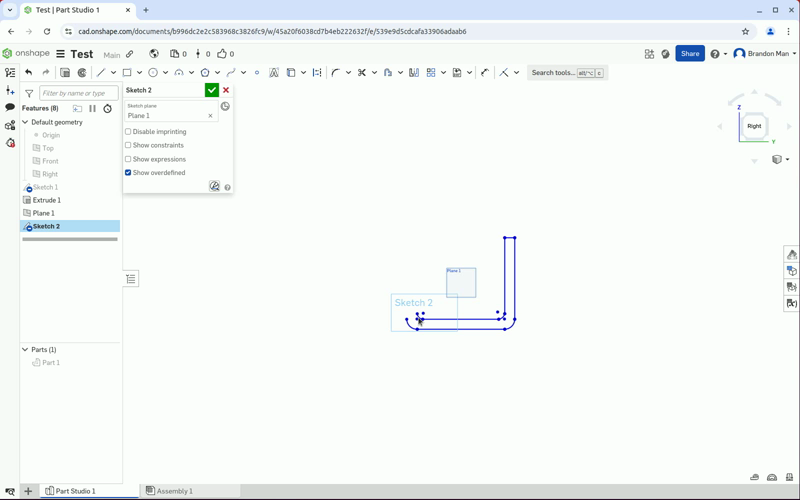
key(l)
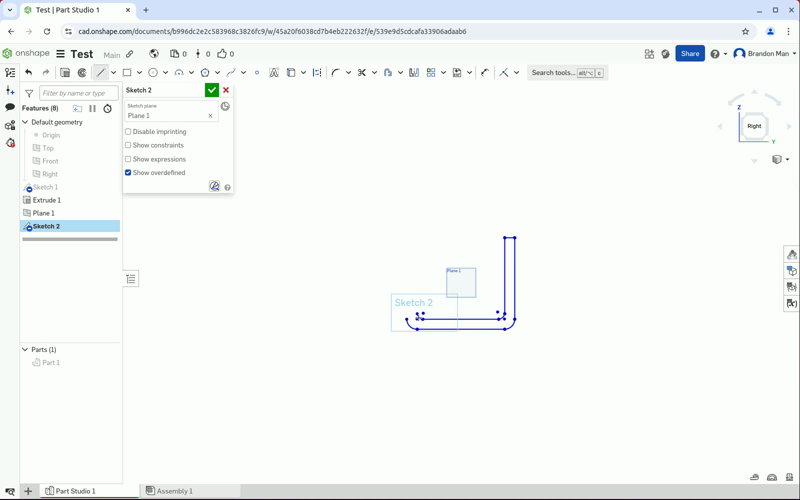
mouse_move(417, 313)
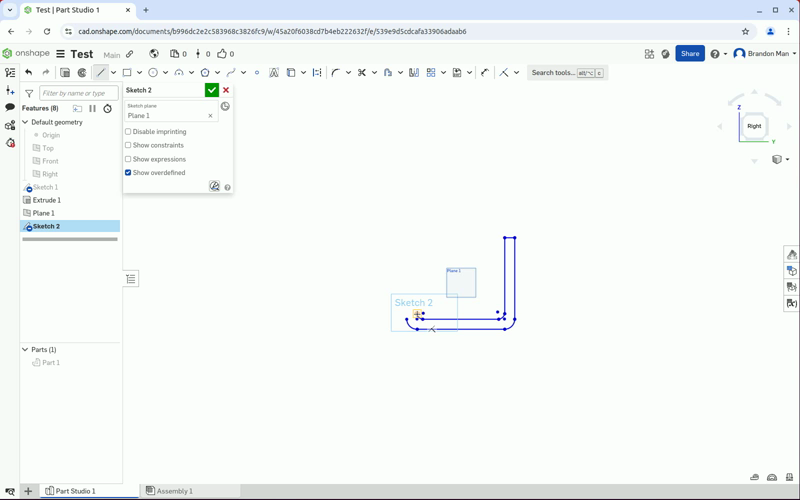
scroll(6)
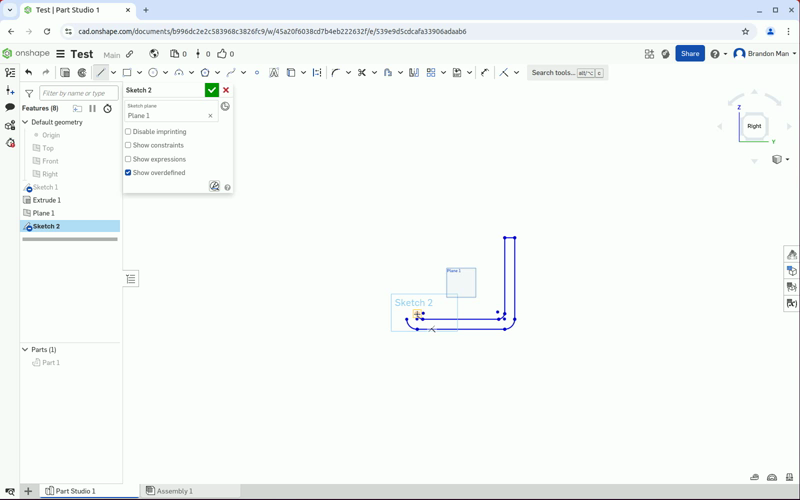
scroll(6)
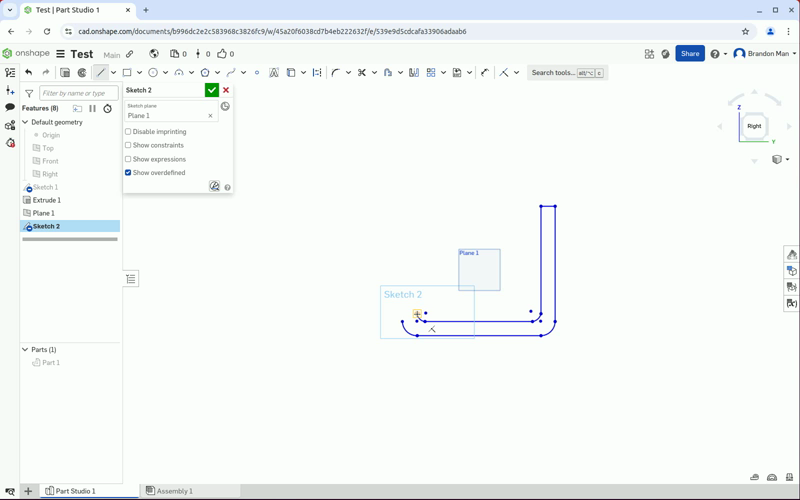
scroll(6)
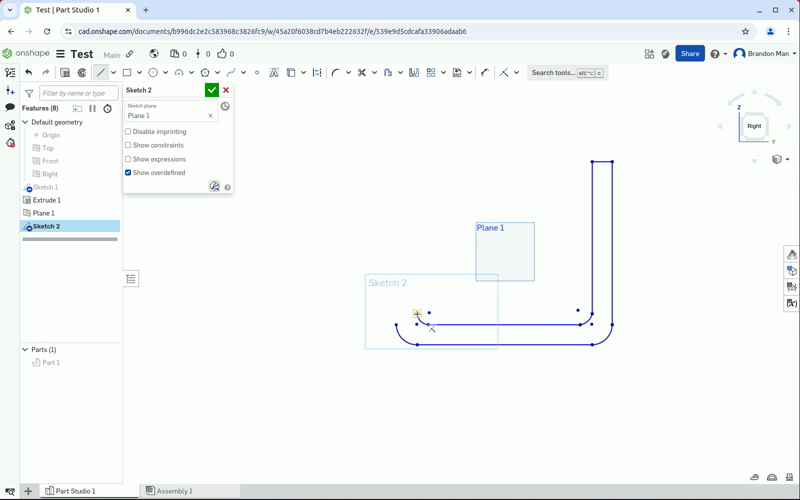
scroll(6)
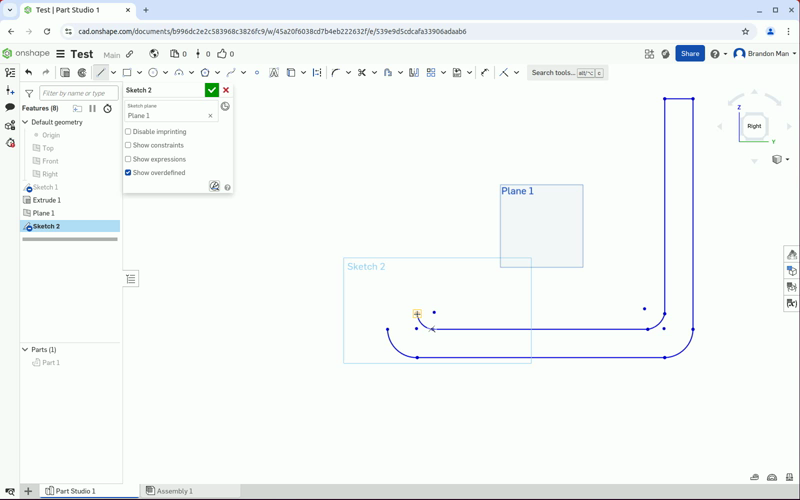
scroll(6)
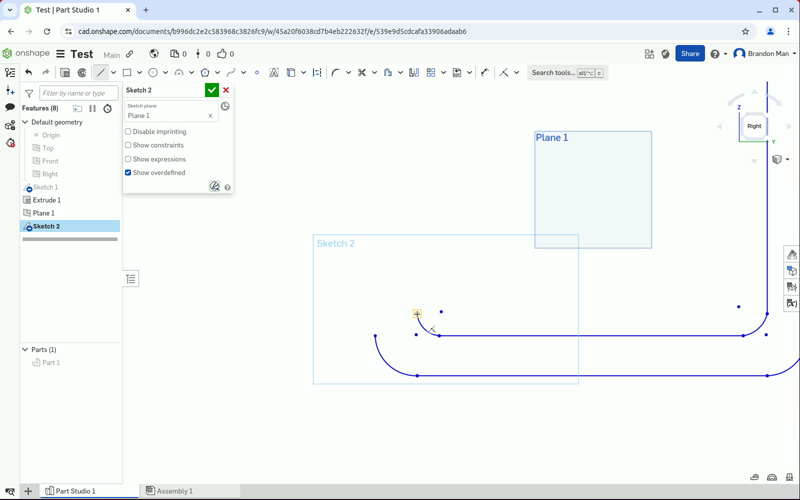
scroll(6)
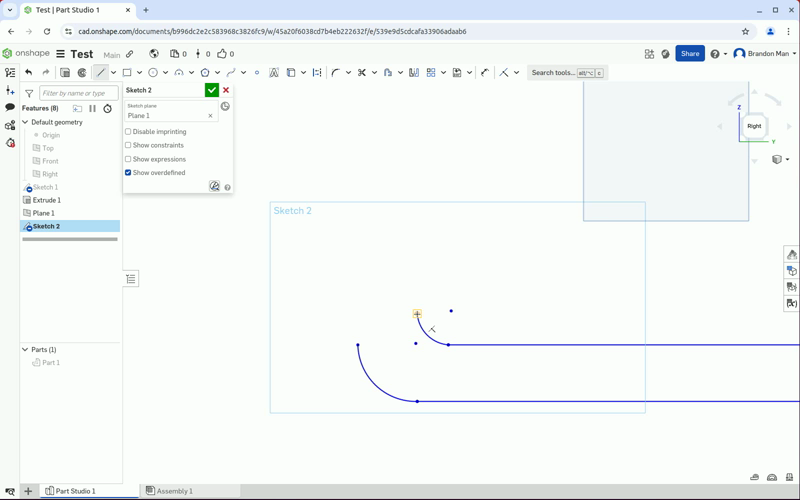
scroll(6)
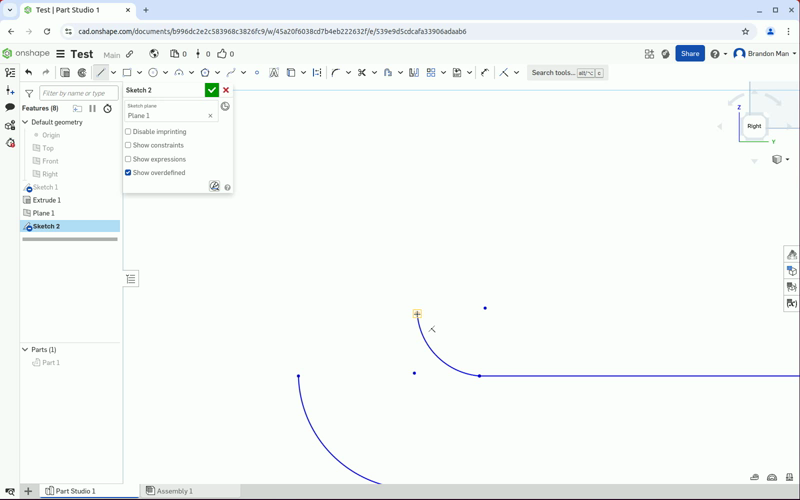
click(417, 313)
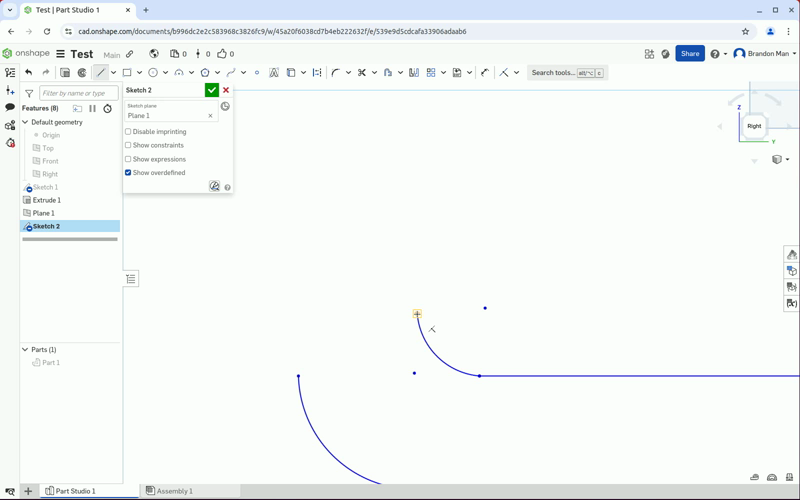
scroll(-6)
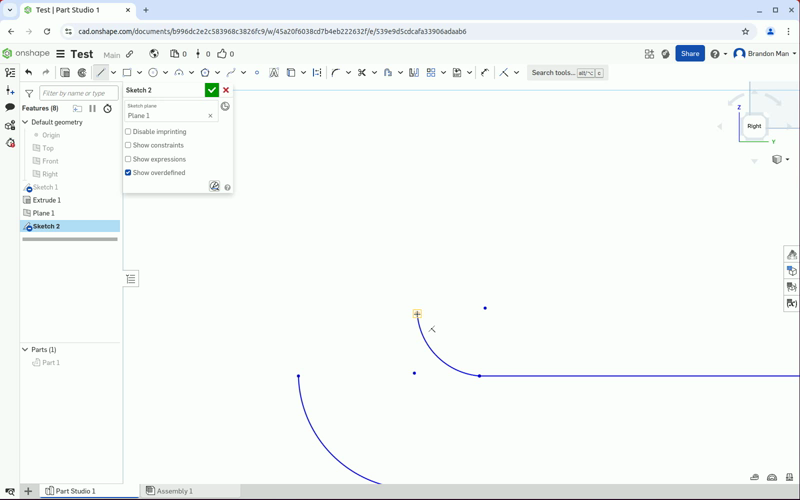
scroll(-6)
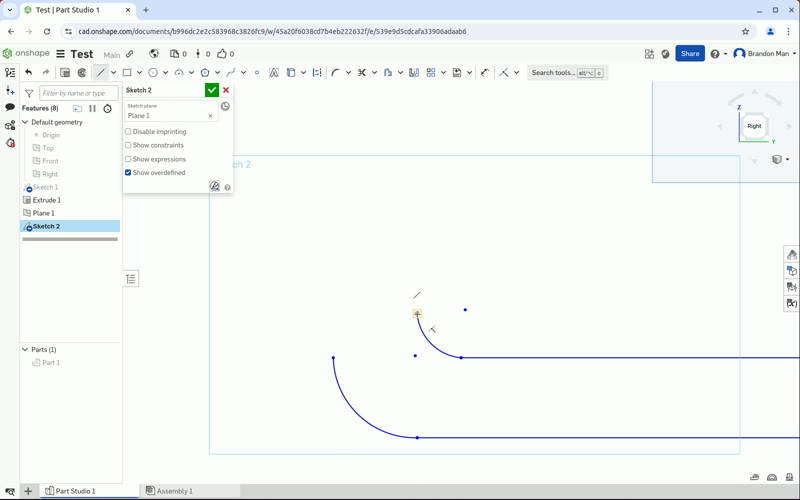
scroll(-6)
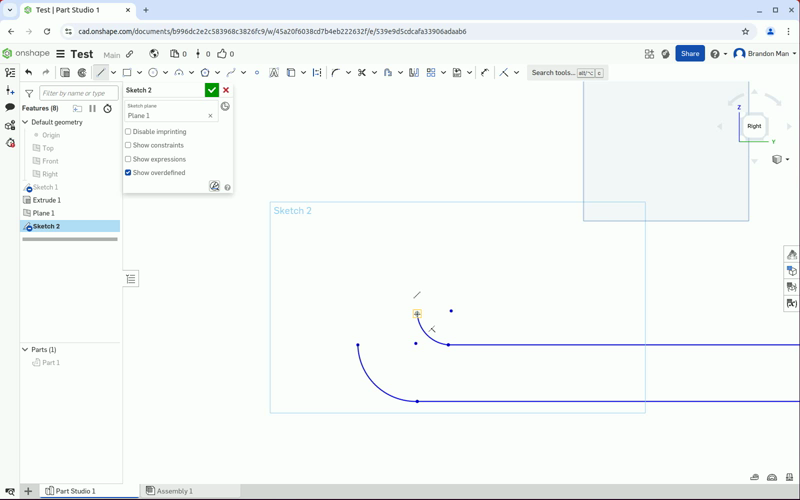
scroll(-6)
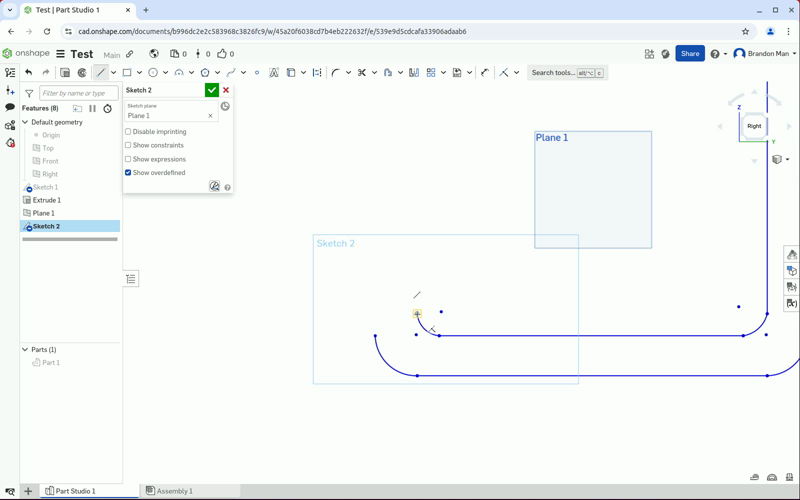
scroll(-6)
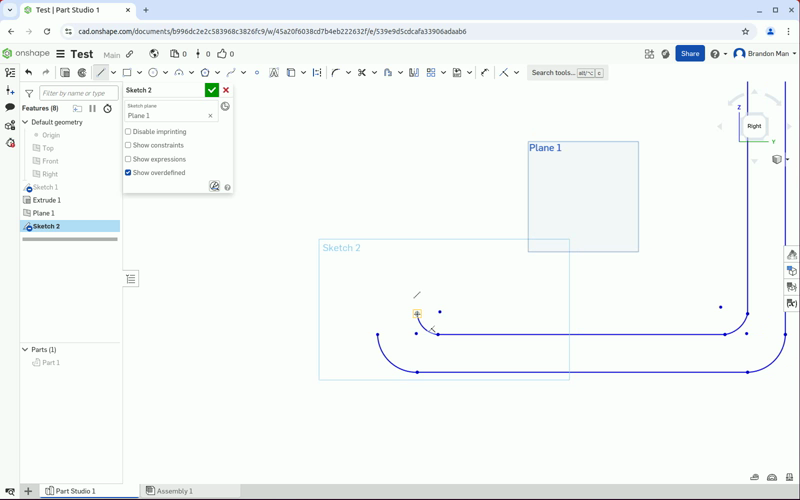
scroll(-6)
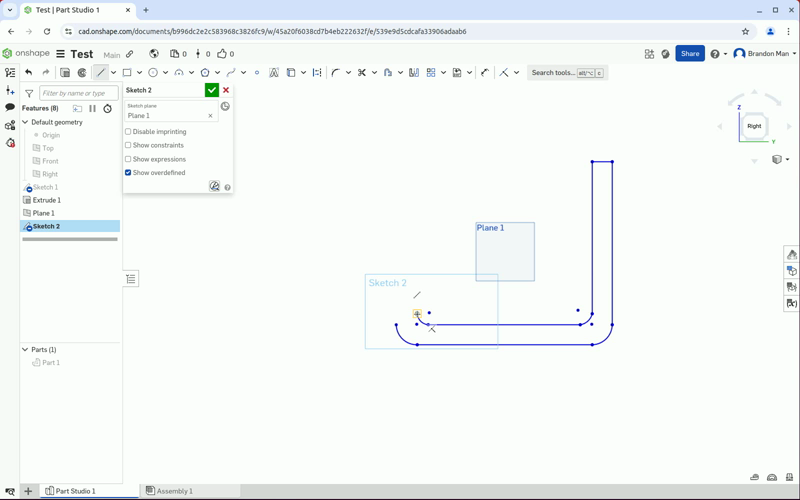
scroll(-6)
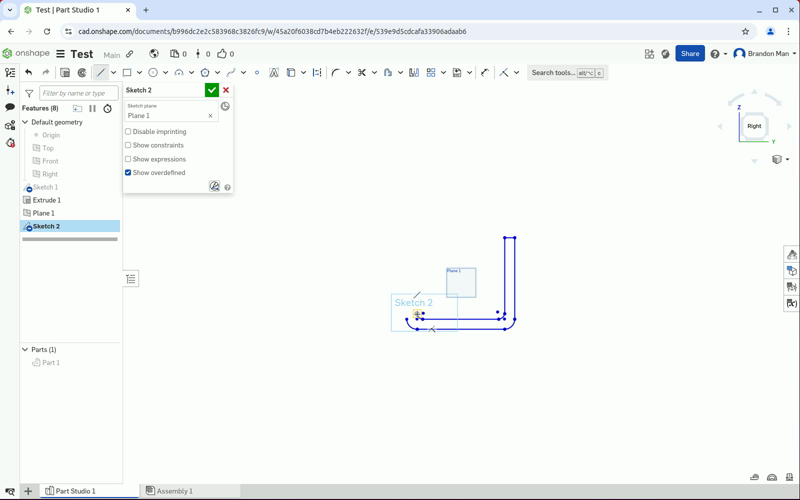
key_down(shift)
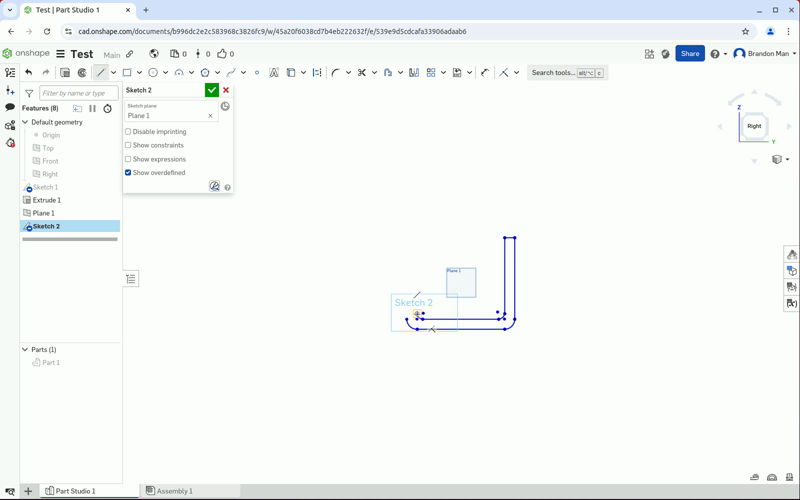
mouse_move(417, 237)
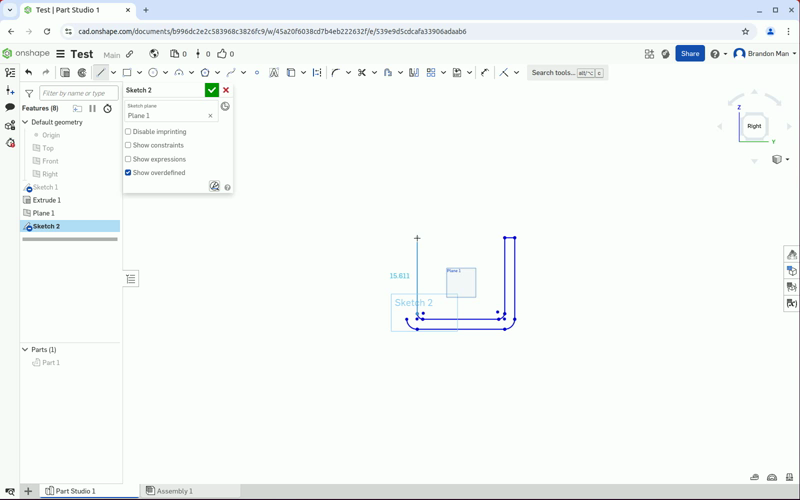
click(417, 237)
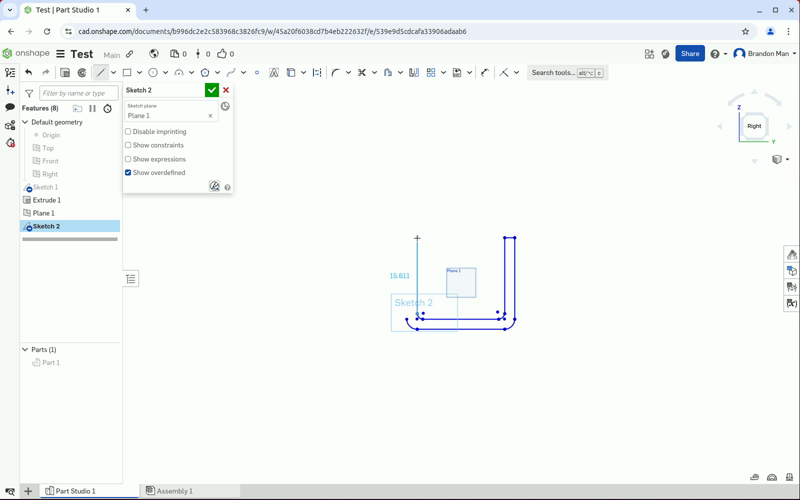
key_up(shift)
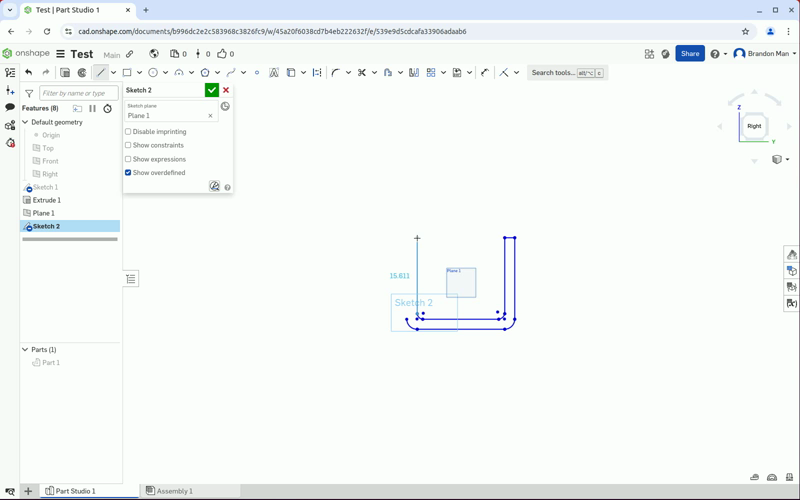
key_down(shift)
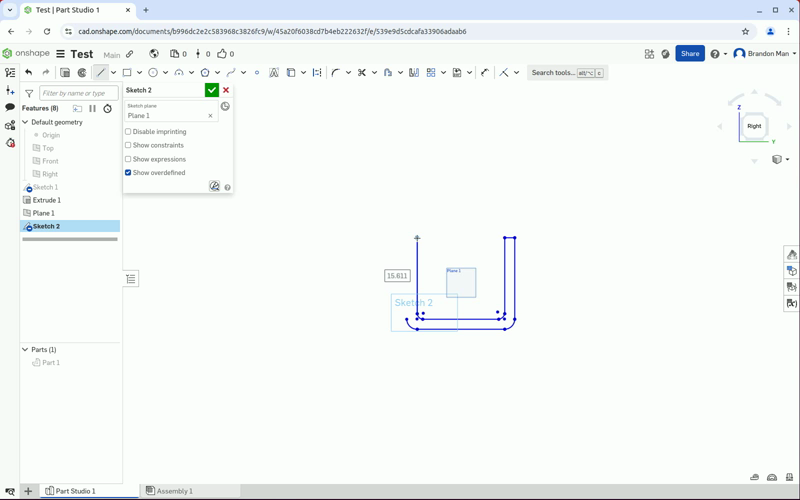
mouse_move(447, 237)
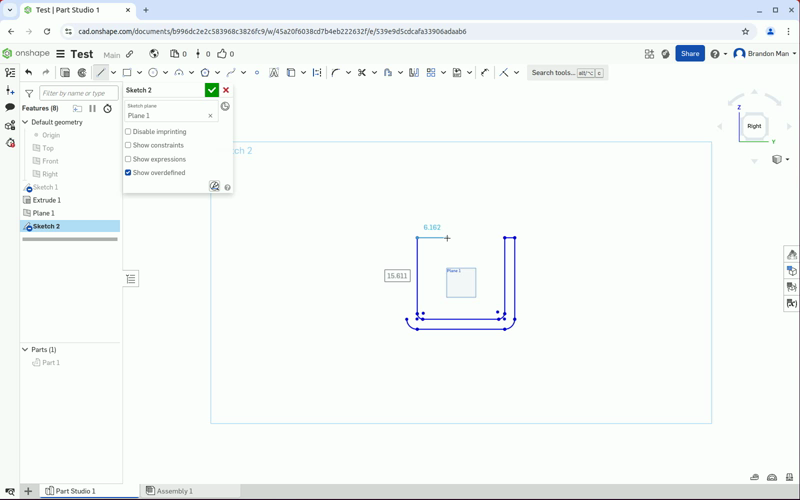
mouse_move(406, 237)
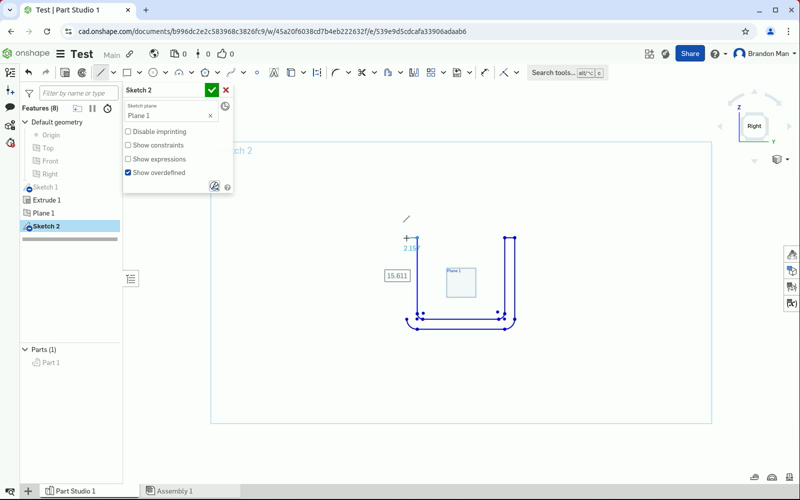
click(406, 237)
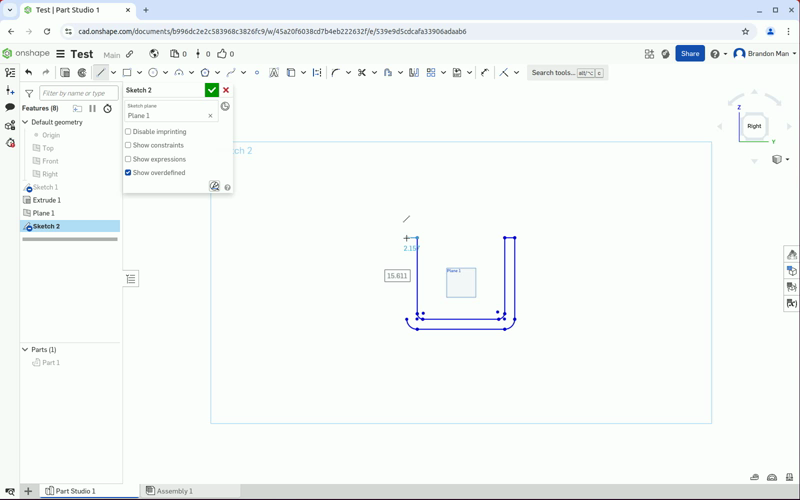
key_up(shift)
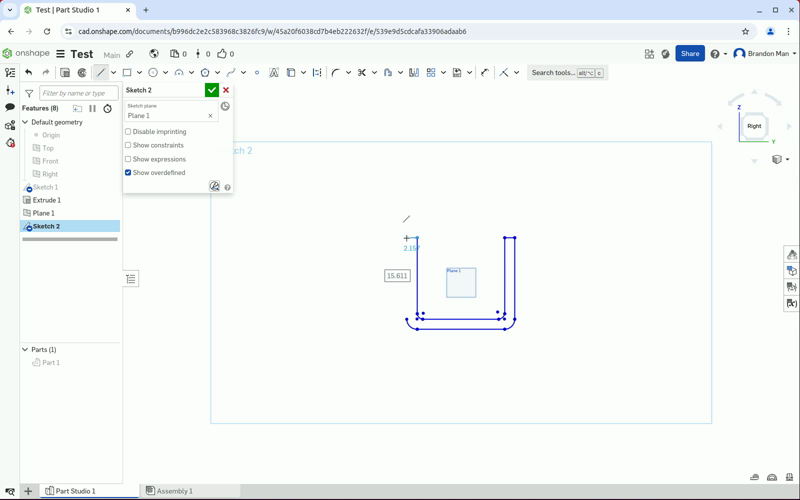
key_down(shift)
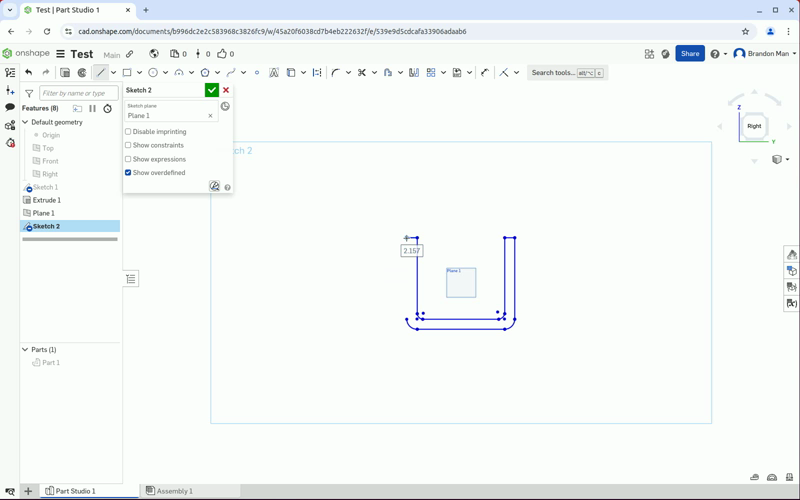
mouse_move(406, 319)
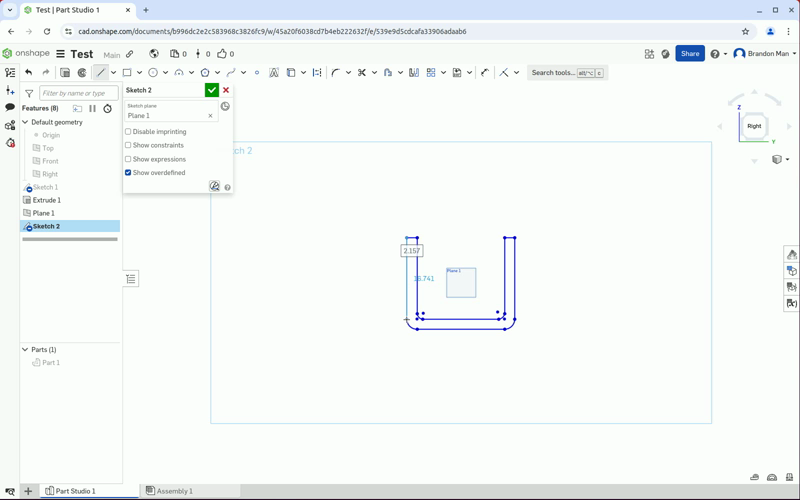
key_up(shift)
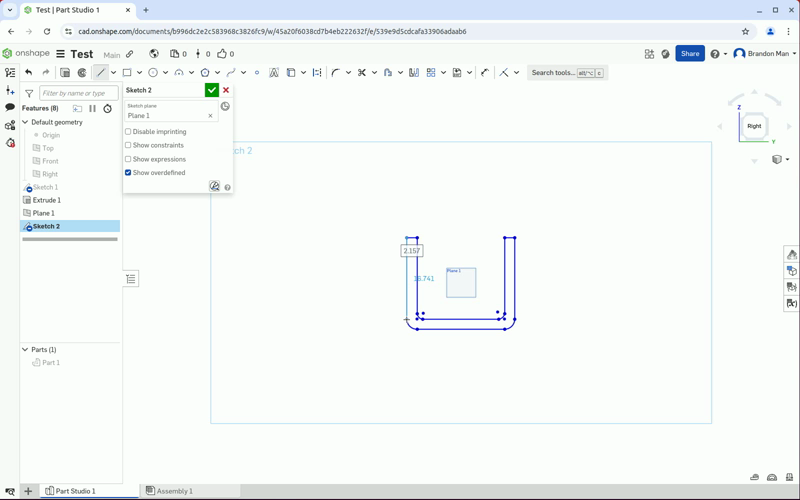
click(406, 319)
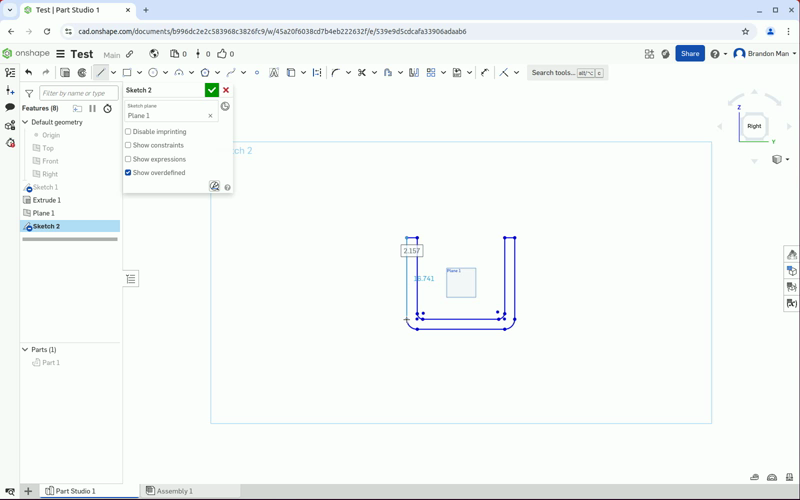
key(esc)
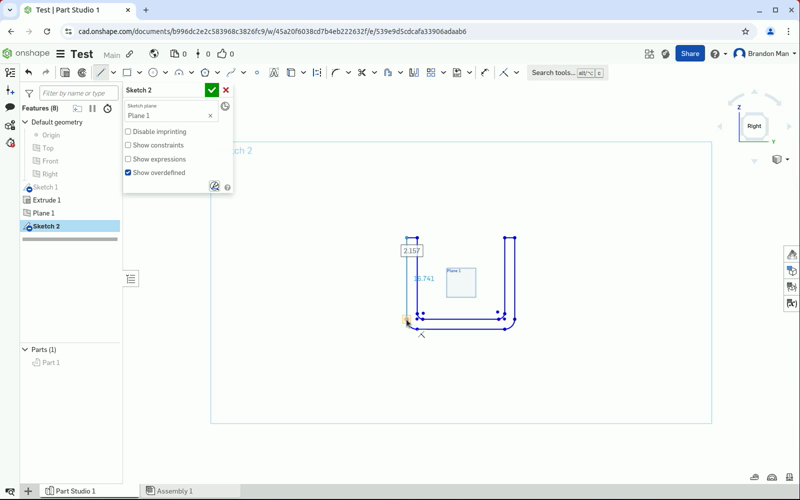
mouse_move(412, 252)
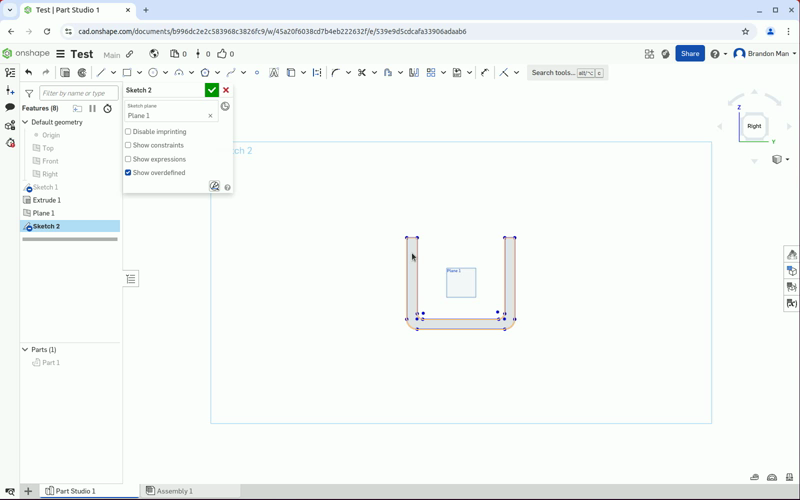
click(412, 252)
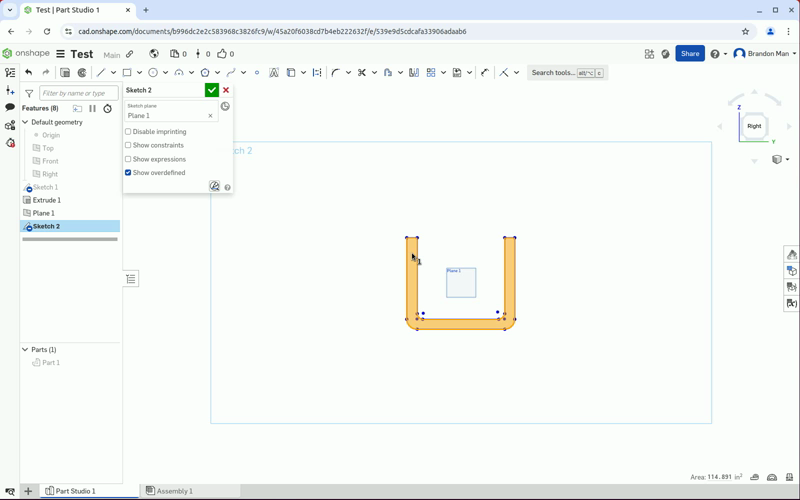
mouse_move(73, 352)
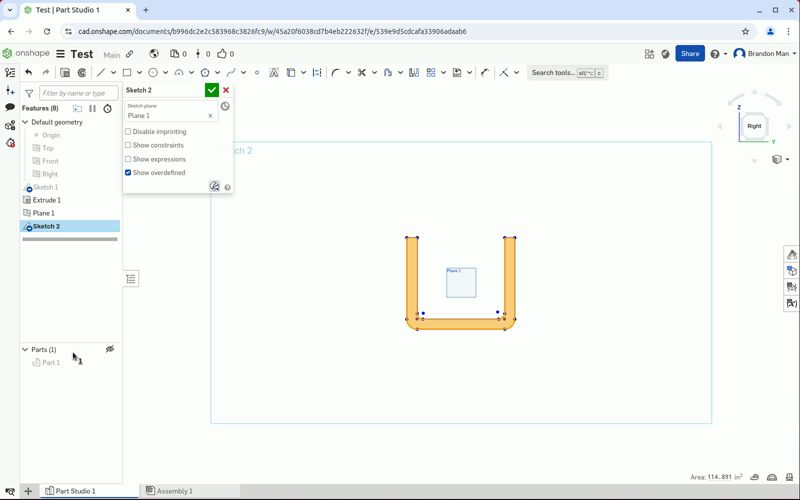
key(shift+y)
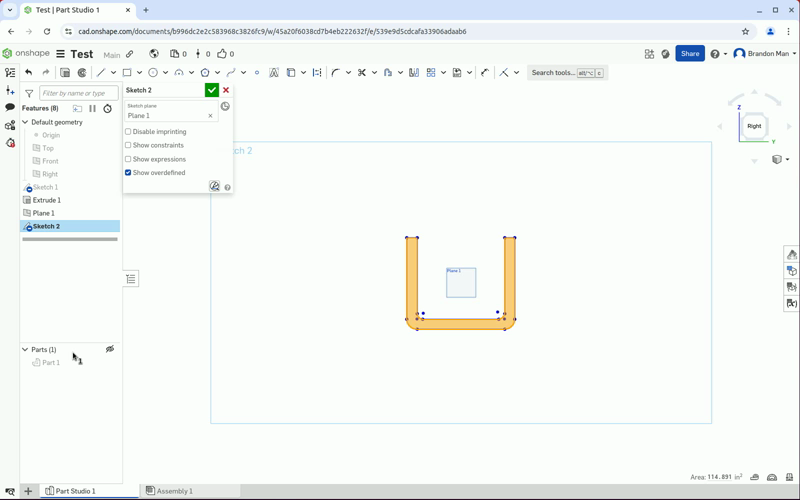
key(shift+e)
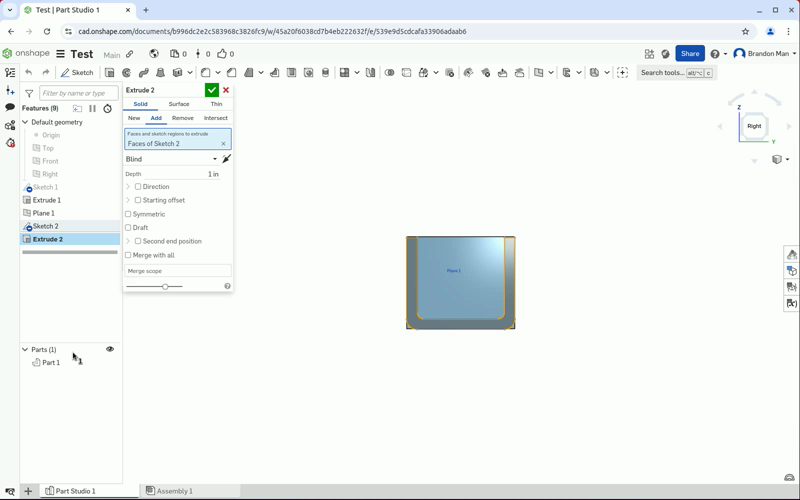
mouse_move(143, 106)
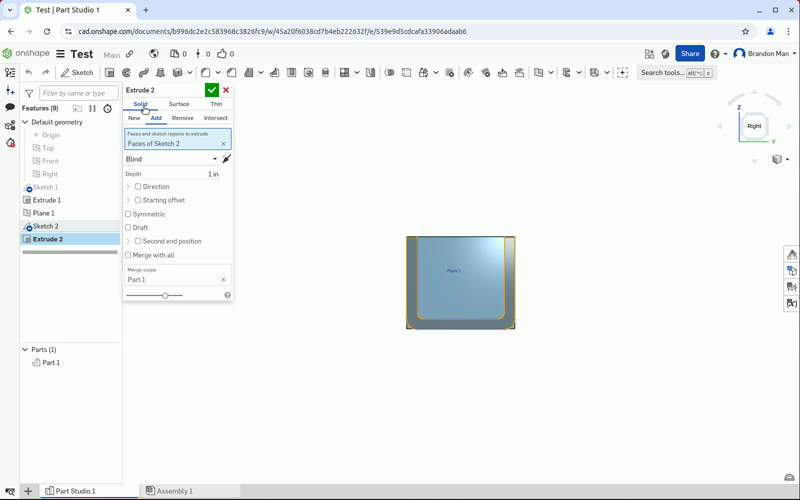
click(143, 106)
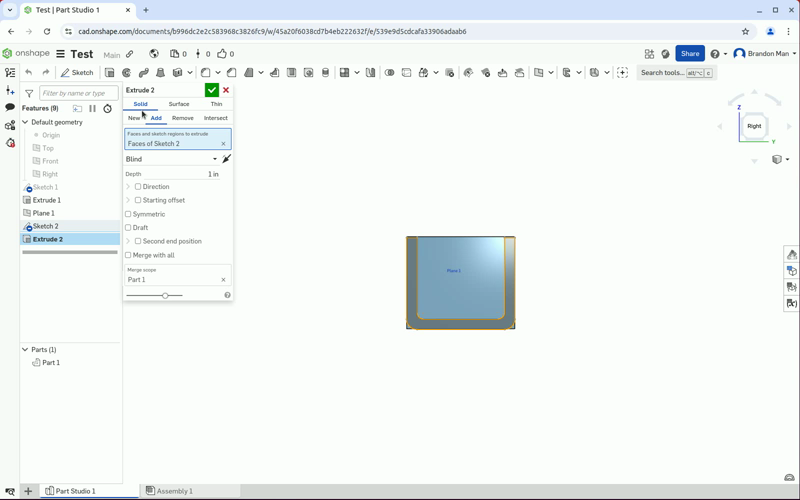
mouse_move(137, 120)
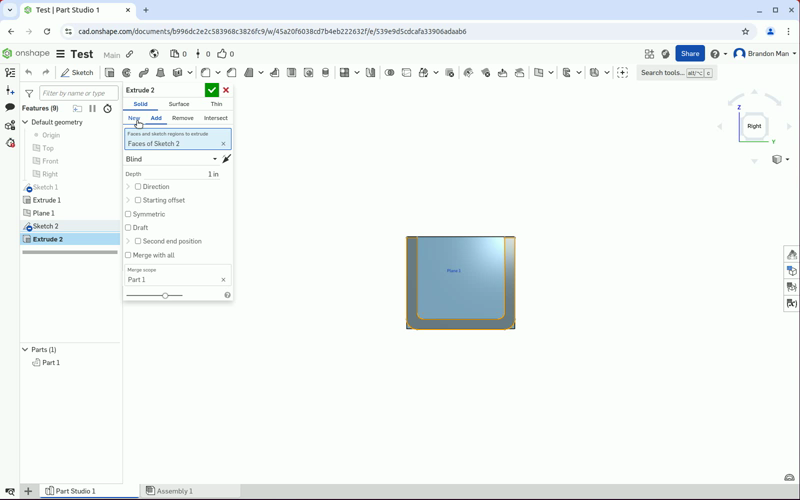
click(137, 120)
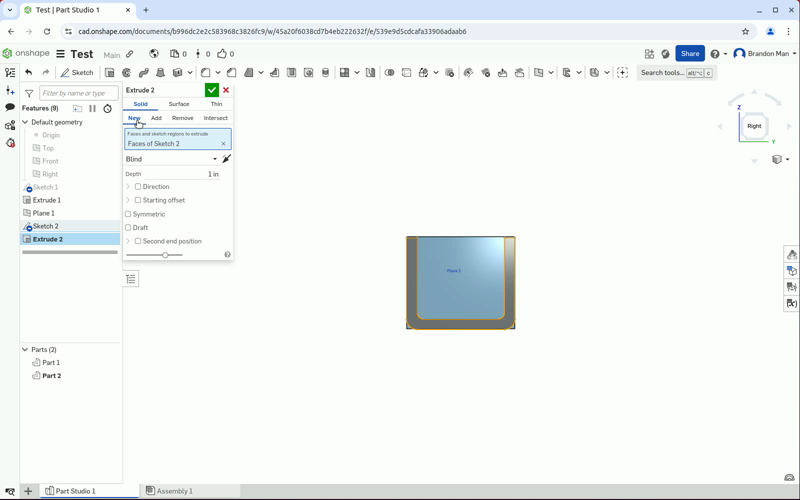
key(tab, 4)
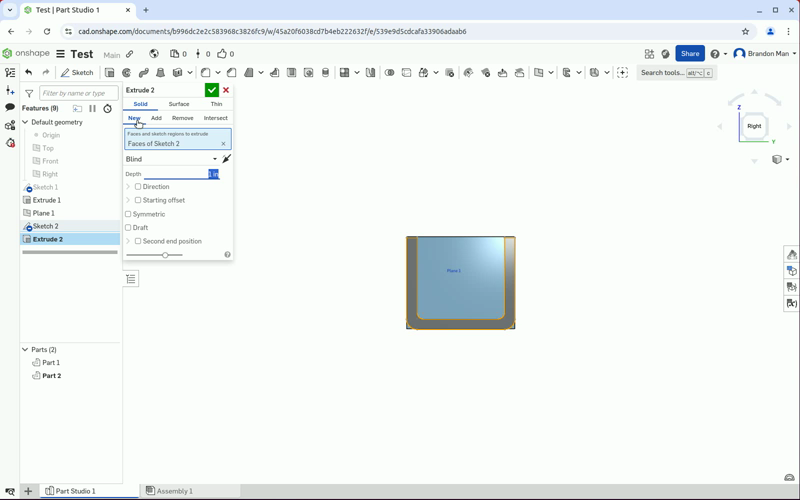
text(20.942)
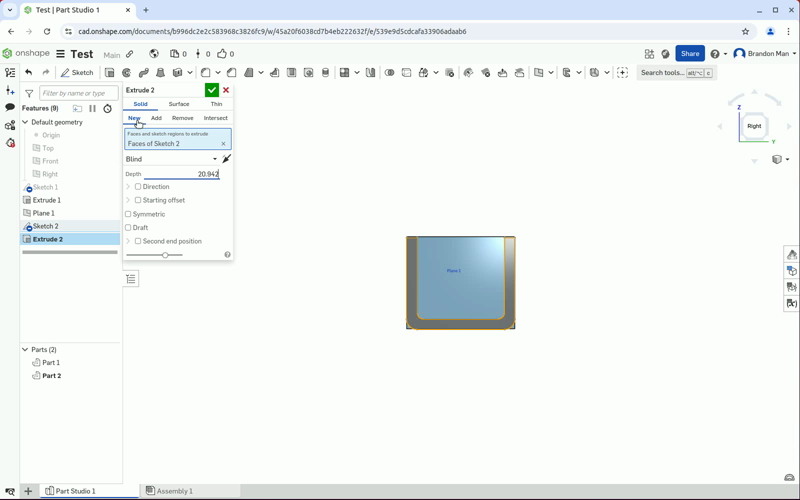
key(enter)
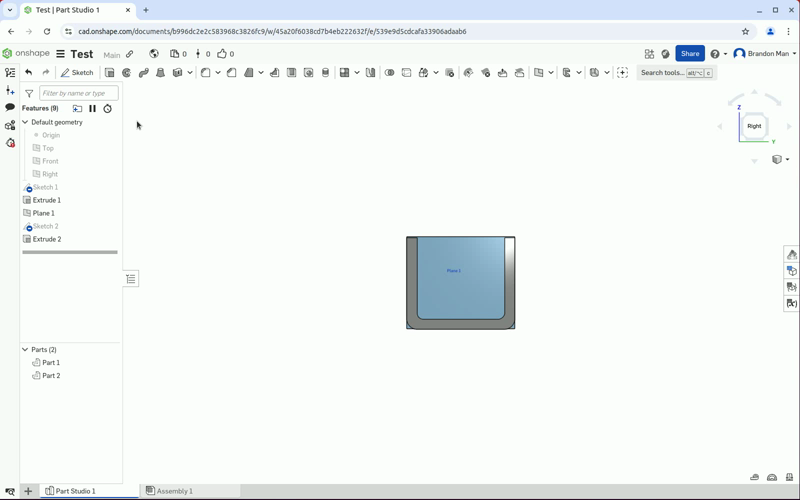
key(shift+h)
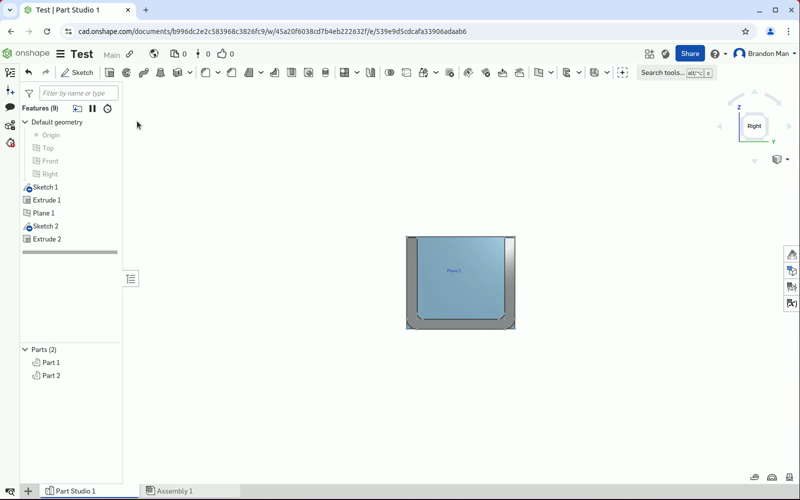
key(shift+h)
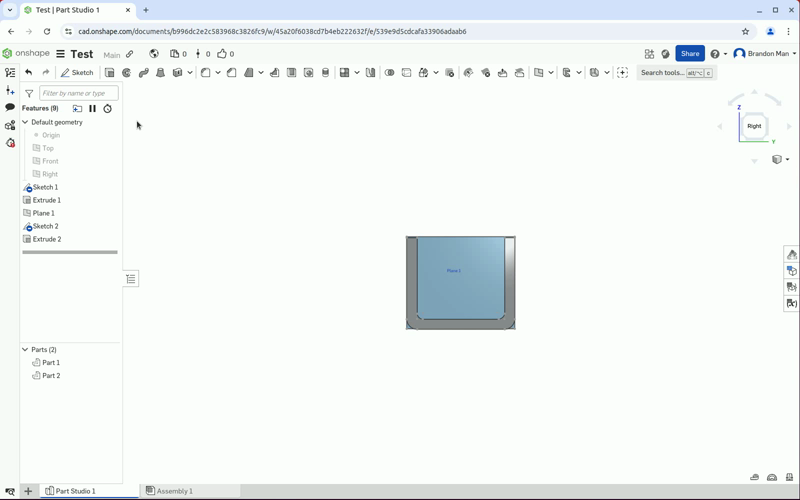
key(shift+7)
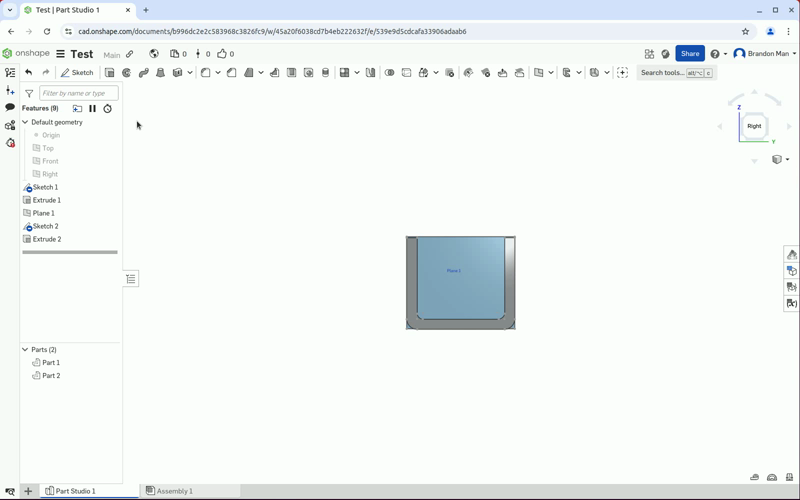
key(right, 2)
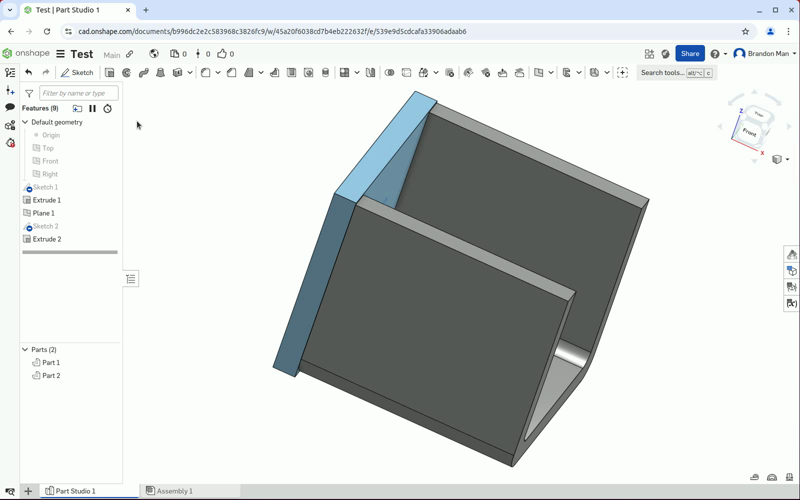
key(down, 2)
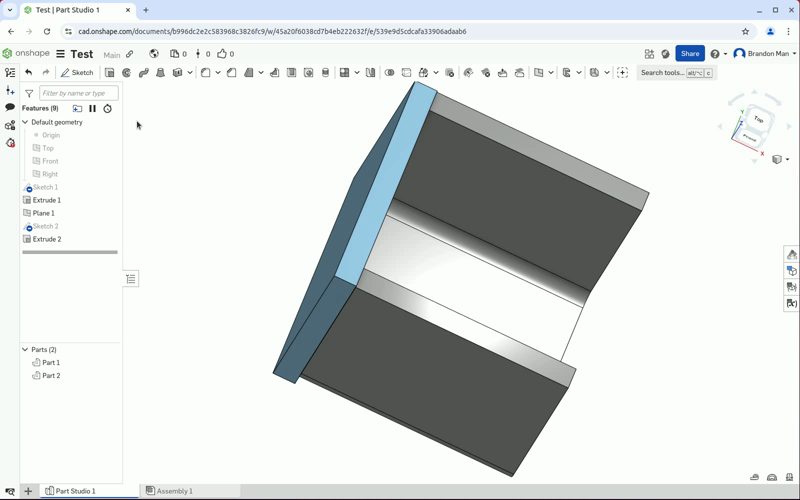
key(up, 2)
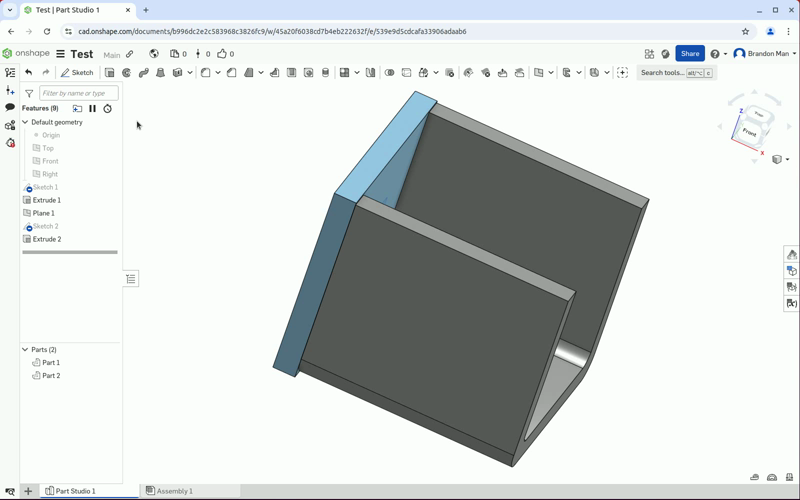
key(left, 2)
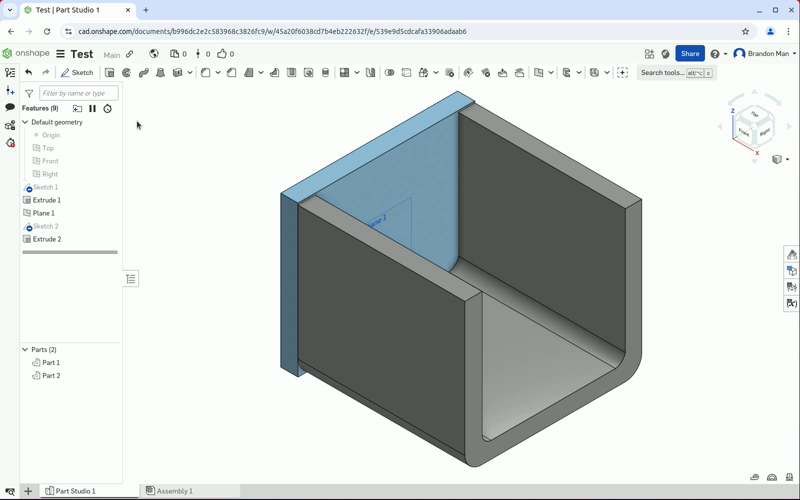
mouse_move(73, 189)
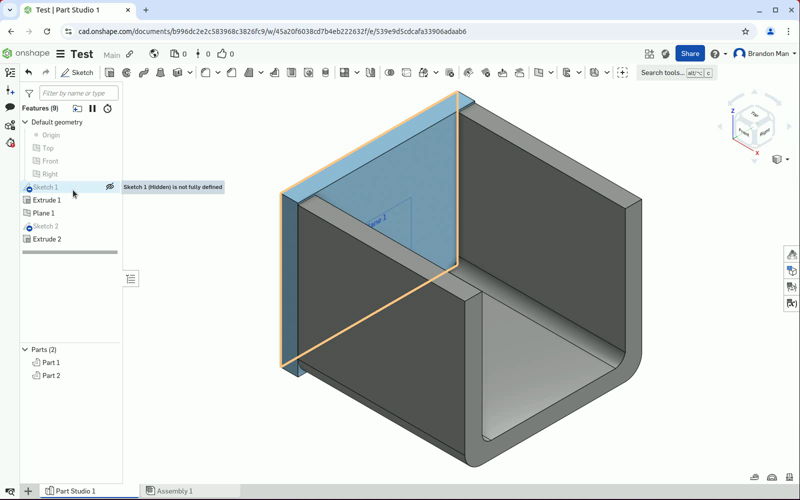
click(73, 189)